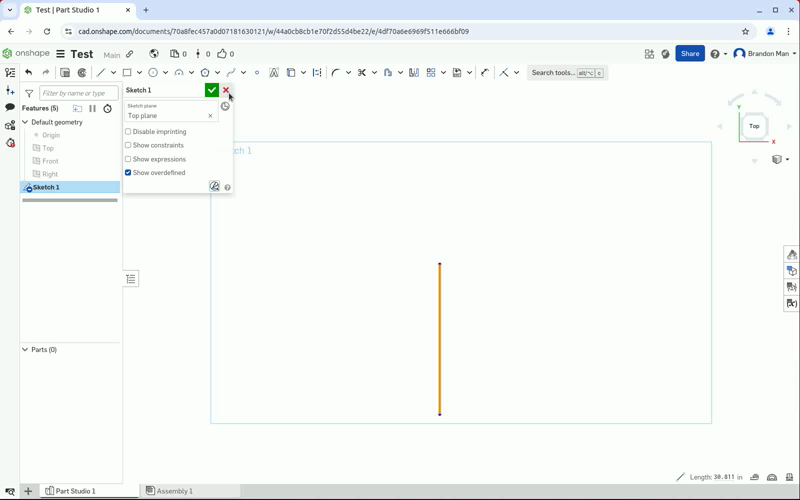
key(shift+h)
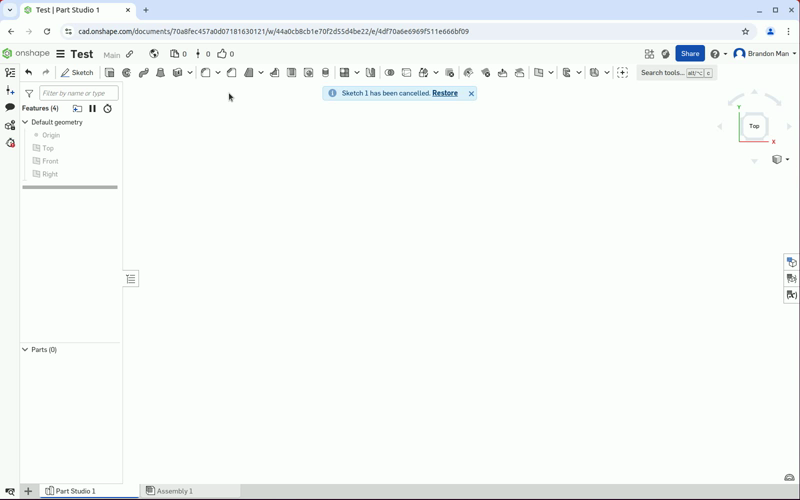
mouse_move(73, 352)
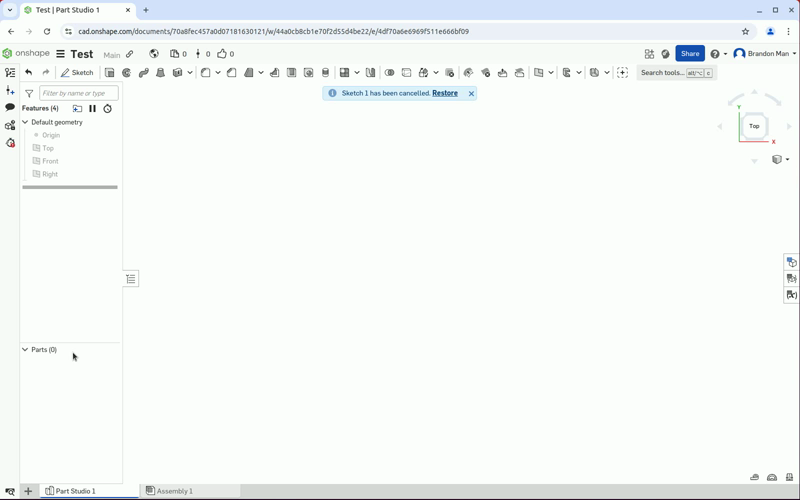
key(y)
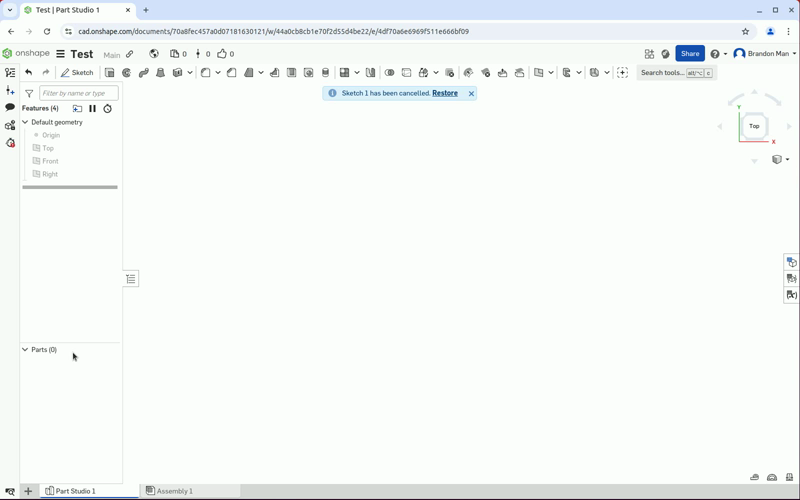
key(shift+p)
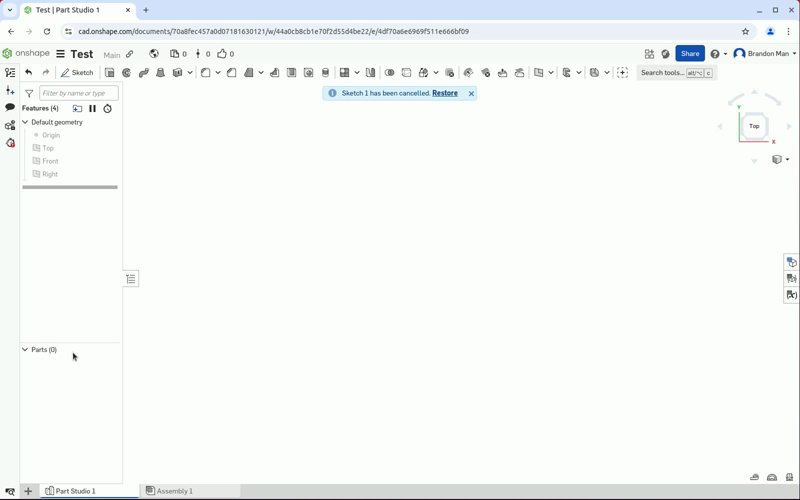
key(space)
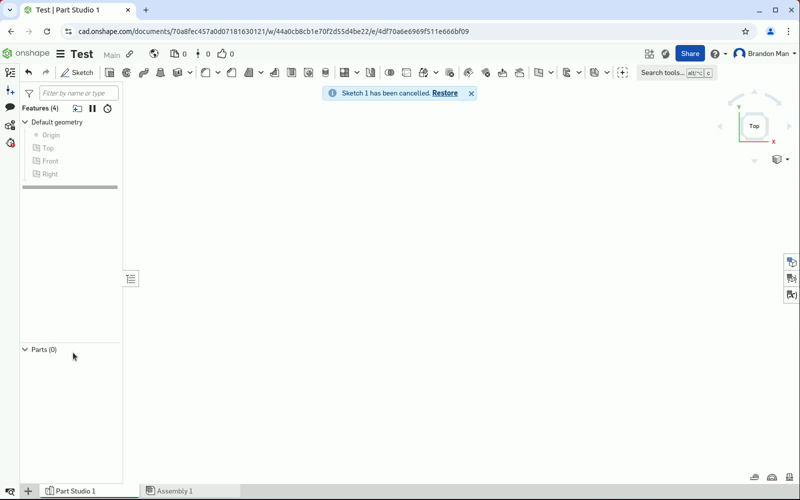
key_down(shift)
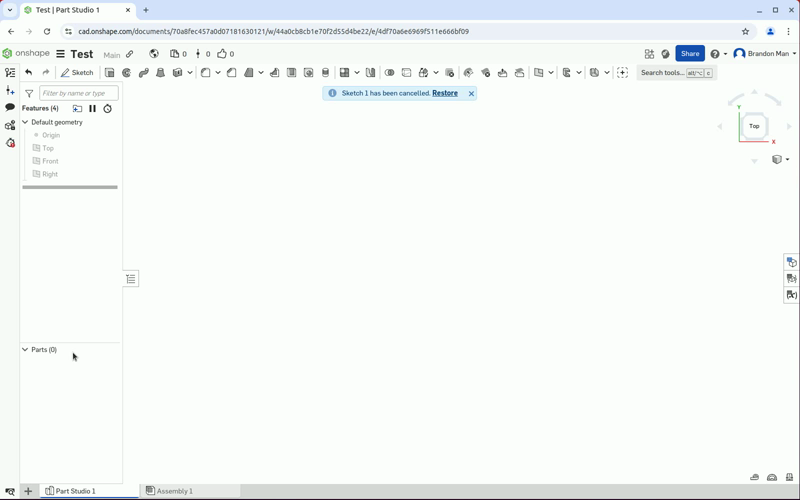
key(up)
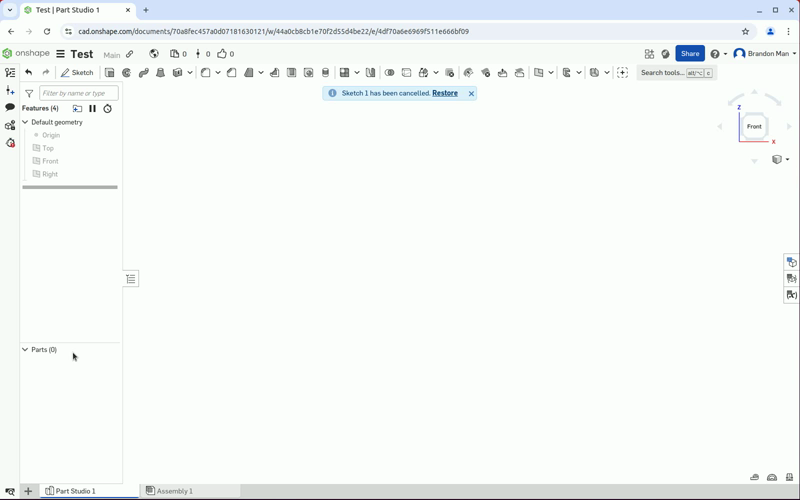
key_up(shift)
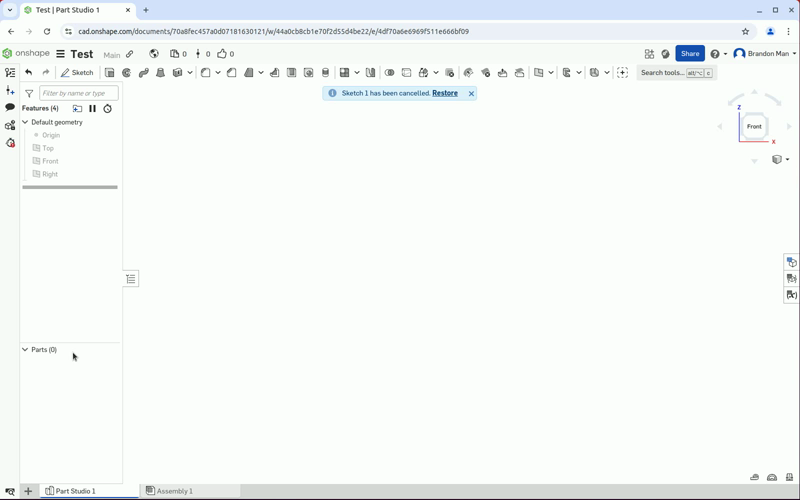
mouse_move(73, 352)
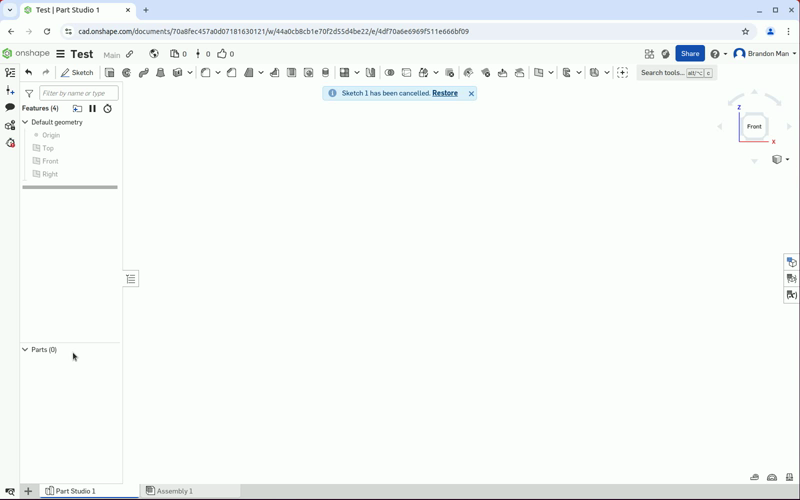
key(shift+y)
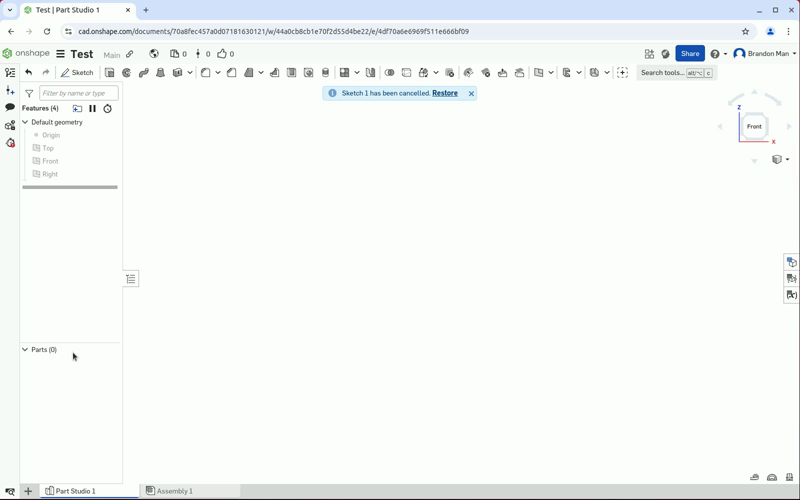
key(shift+s)
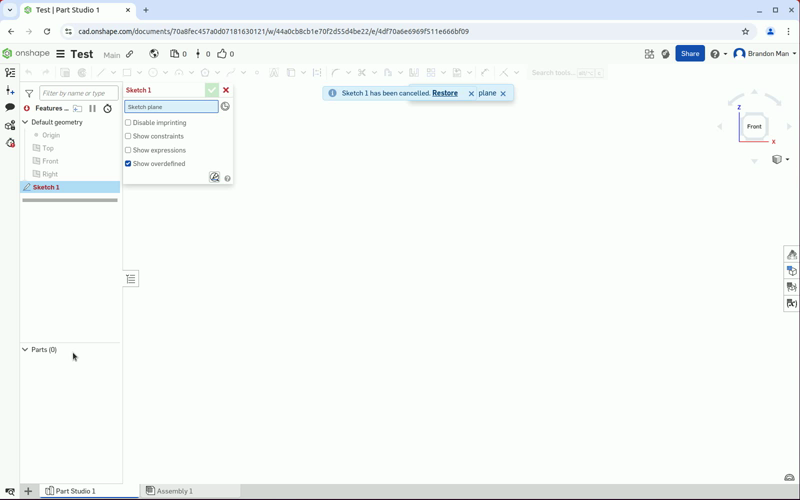
mouse_move(73, 163)
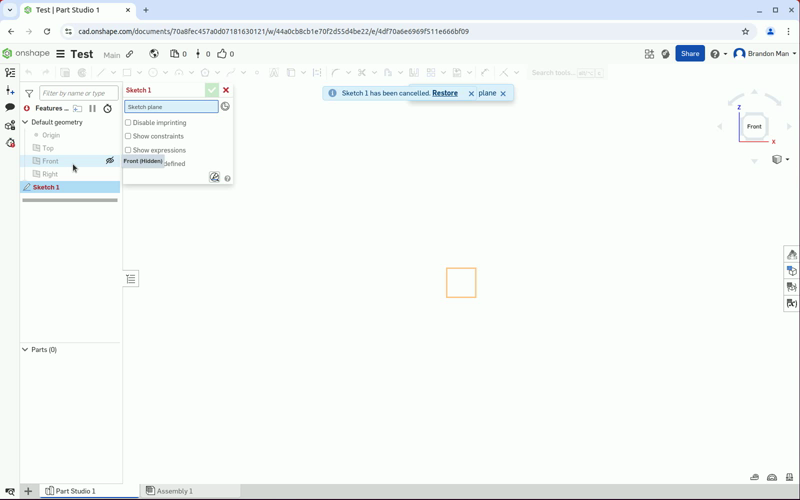
click(73, 163)
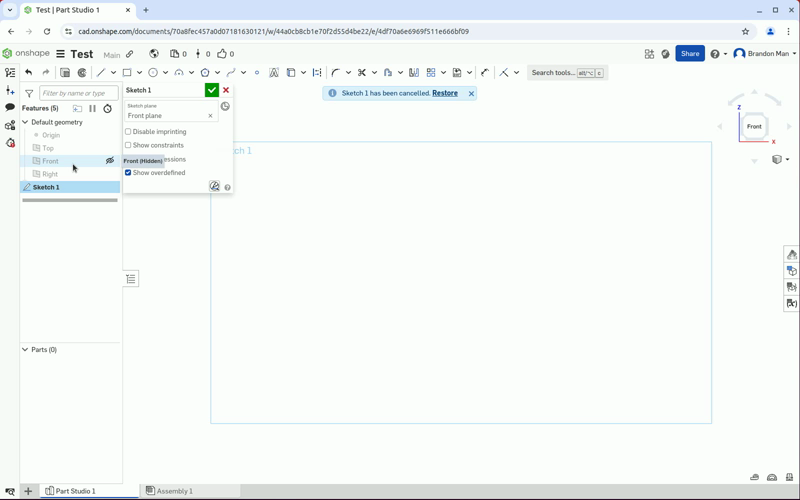
mouse_move(73, 352)
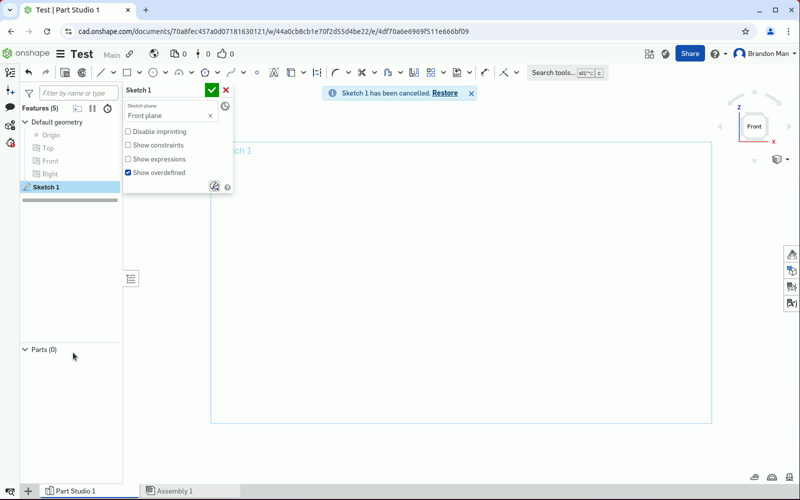
key(y)
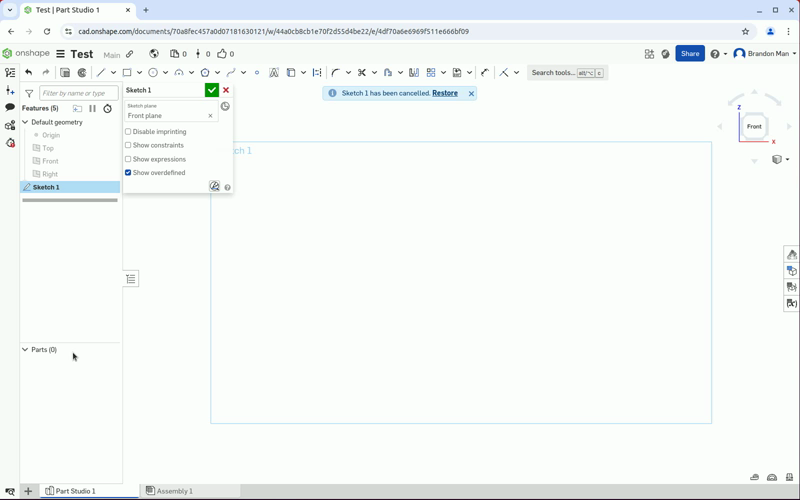
key(l)
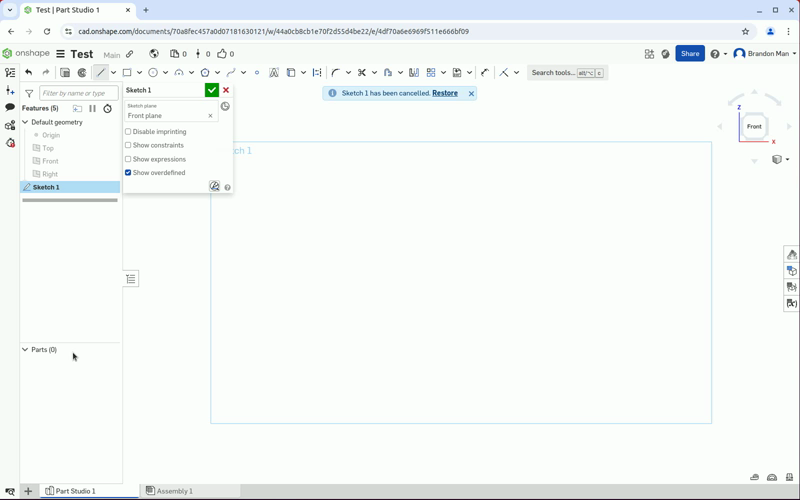
key_down(shift)
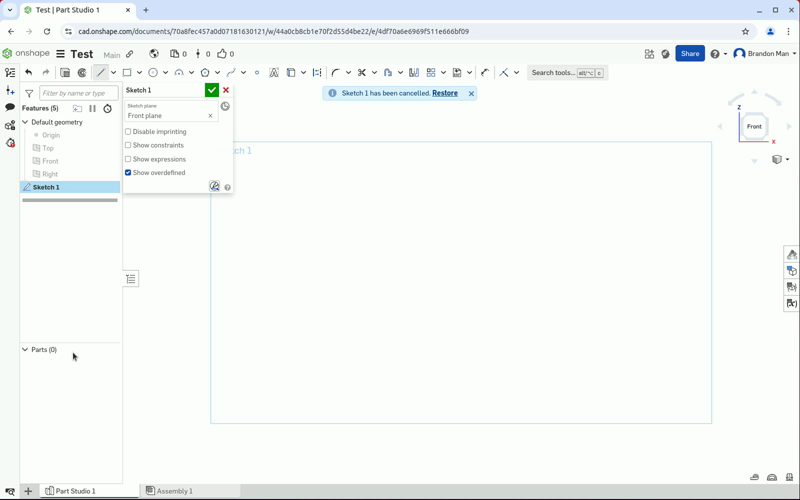
mouse_move(401, 369)
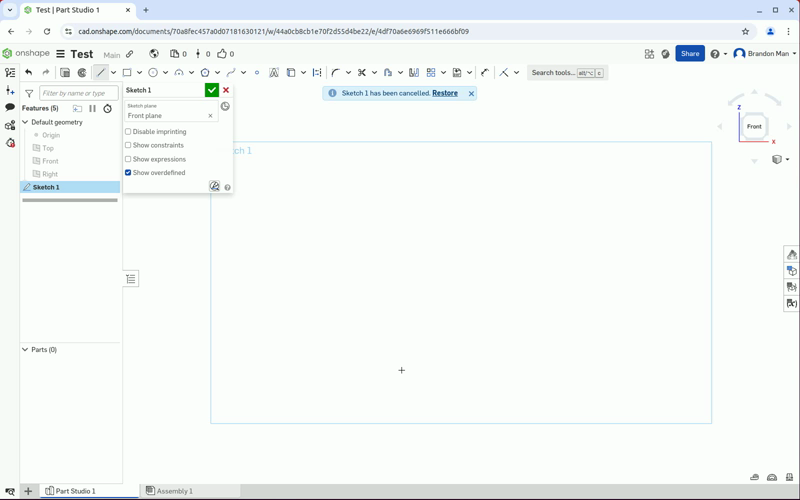
click(401, 369)
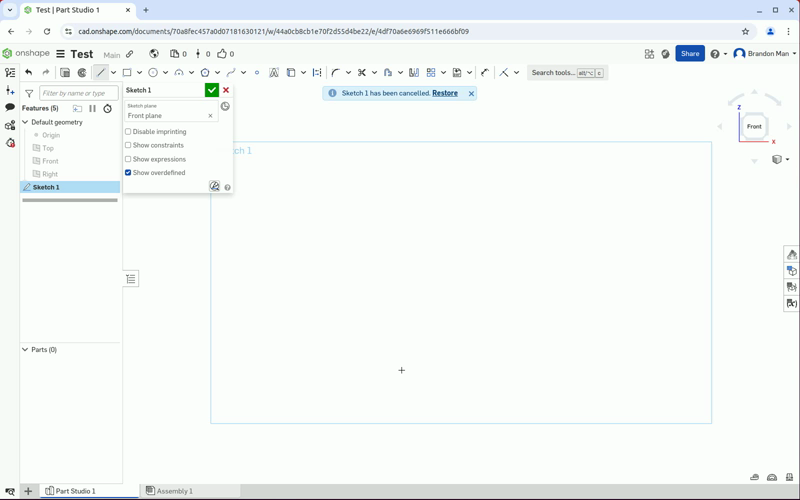
key_up(shift)
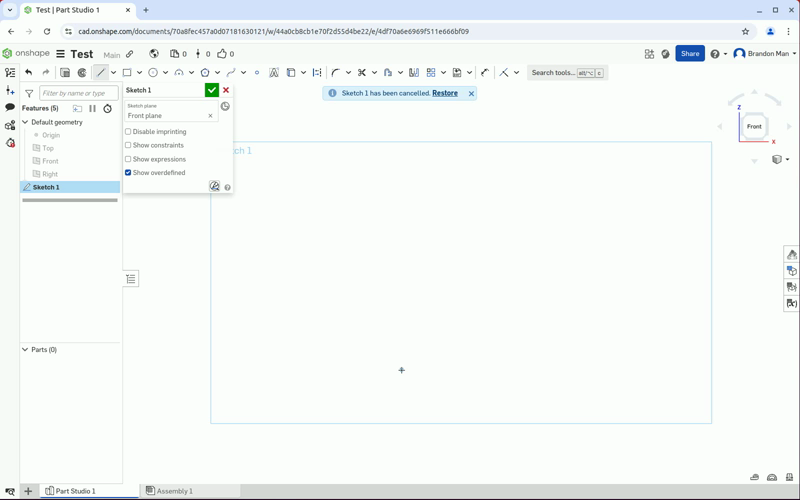
key_down(shift)
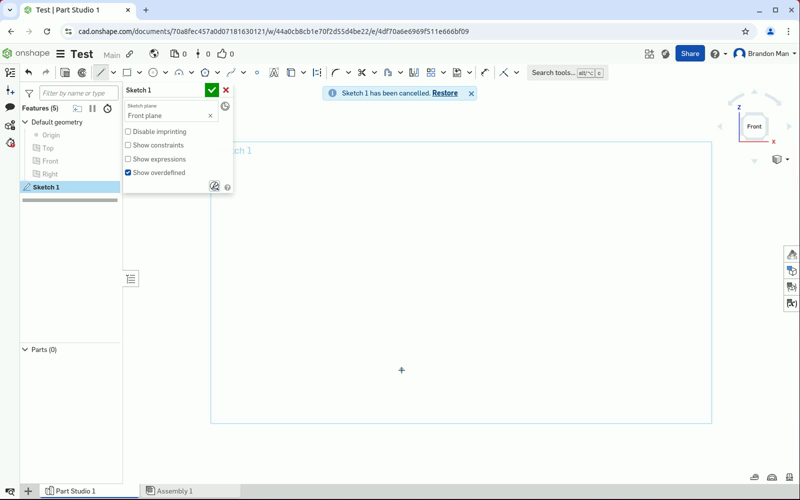
mouse_move(431, 369)
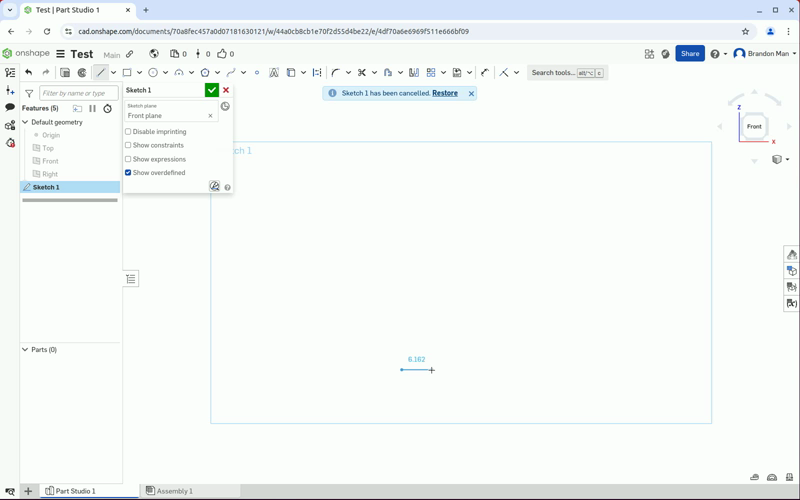
mouse_move(429, 369)
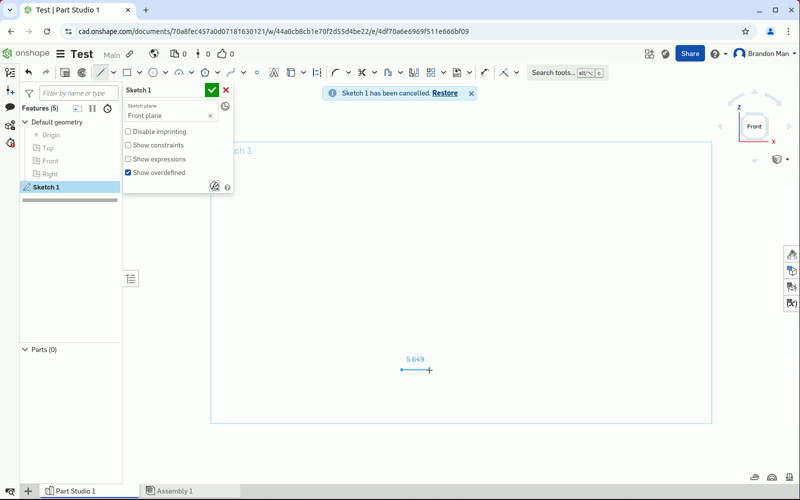
click(429, 369)
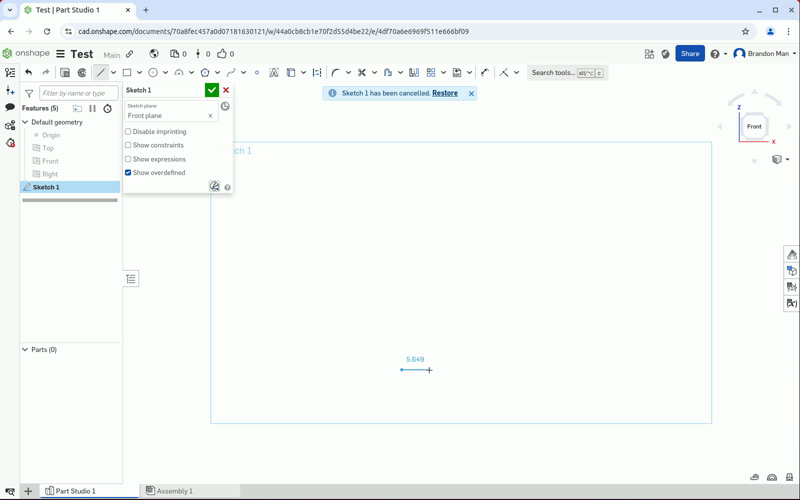
key_up(shift)
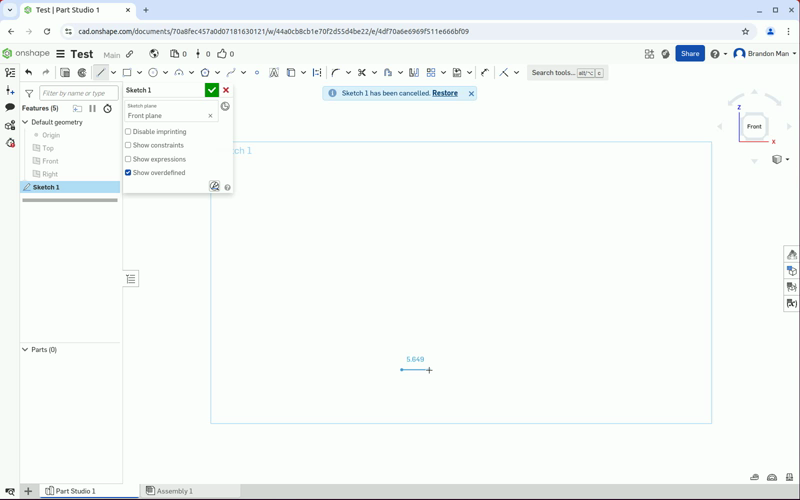
key_down(shift)
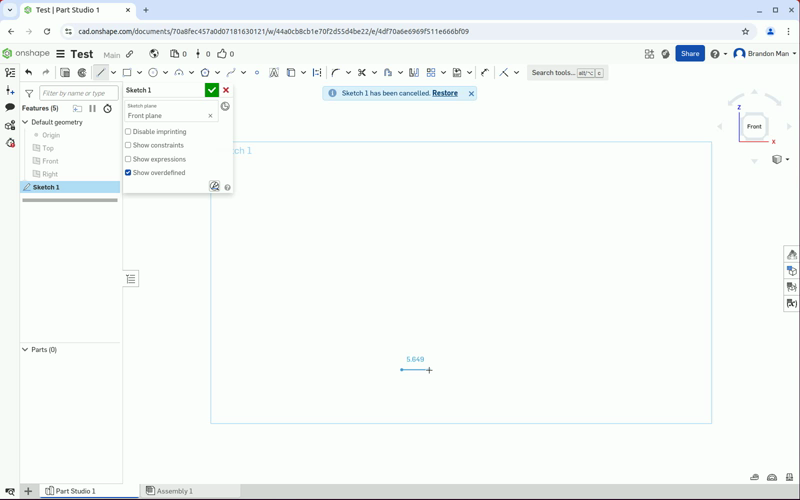
mouse_move(459, 369)
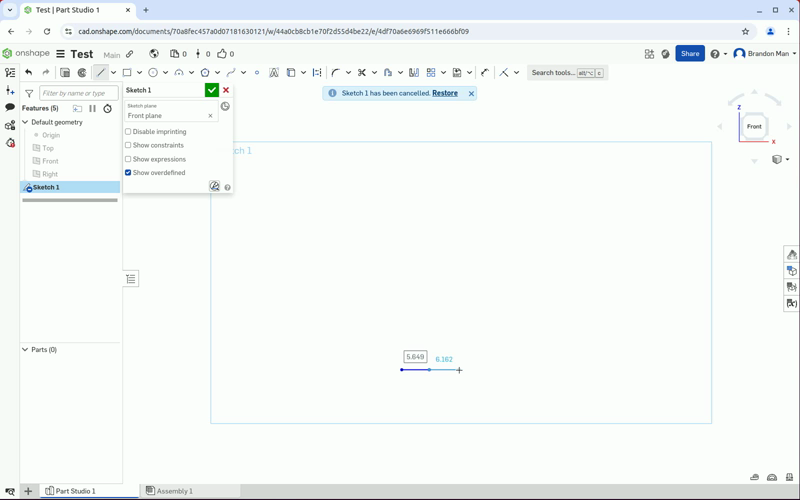
mouse_move(429, 361)
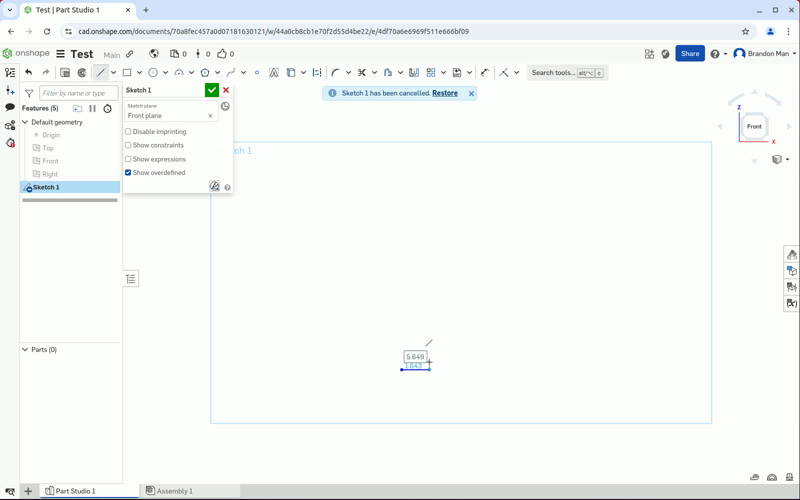
click(429, 361)
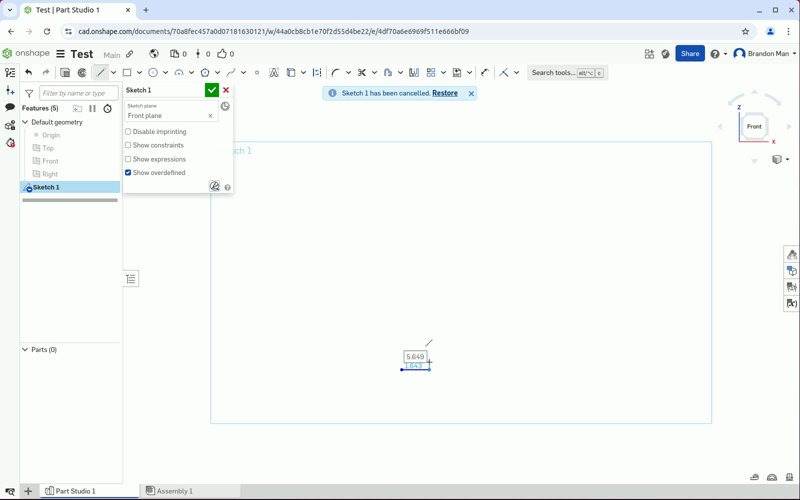
key_up(shift)
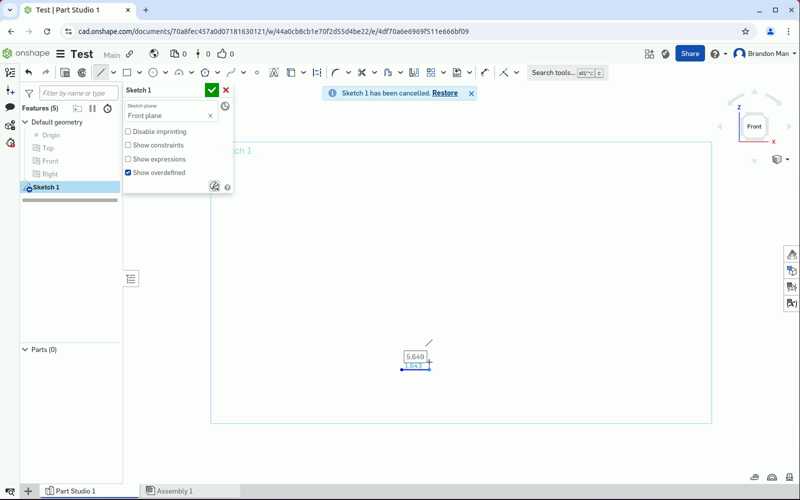
key_down(shift)
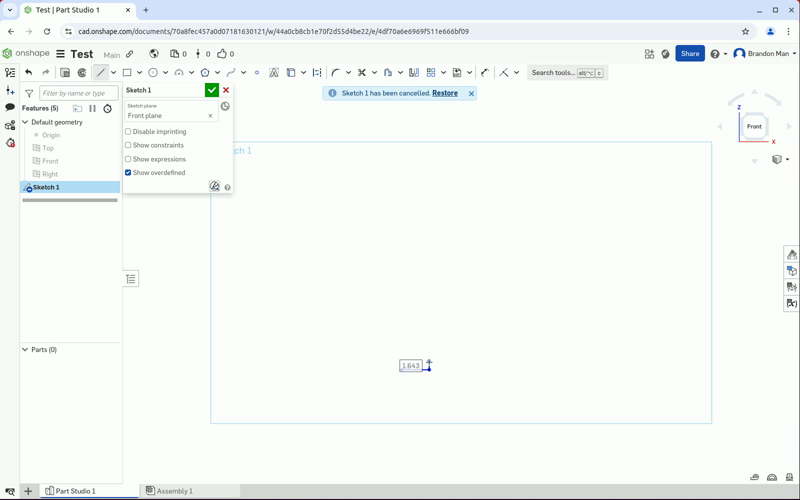
mouse_move(459, 361)
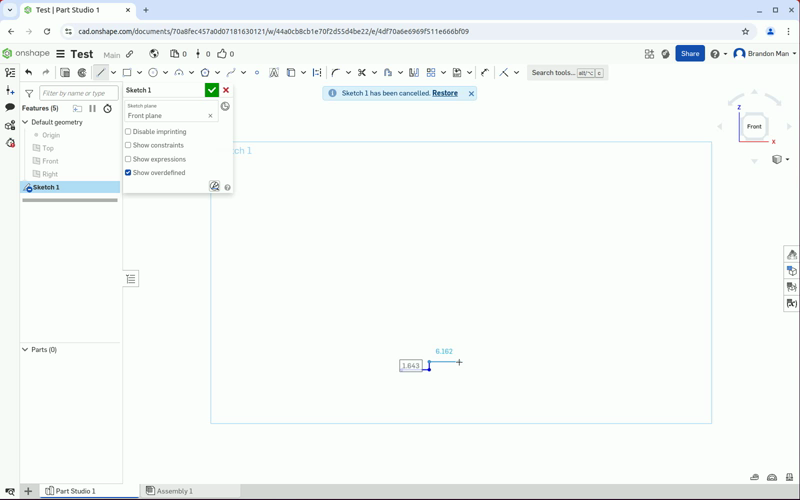
mouse_move(429, 348)
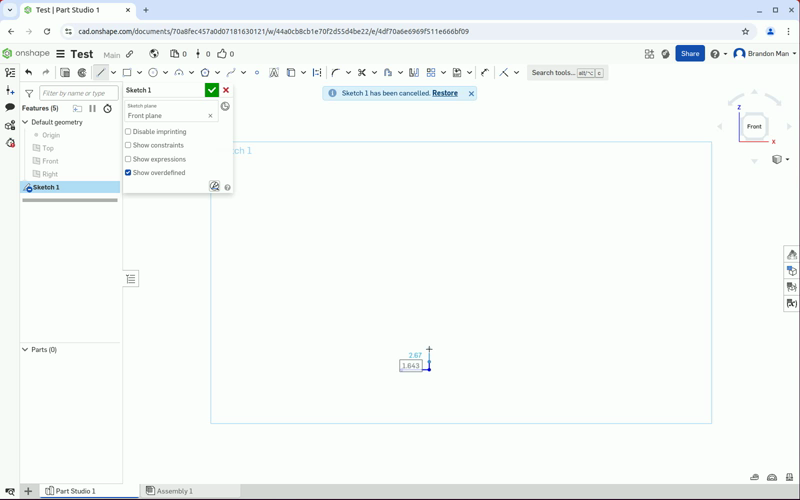
click(429, 348)
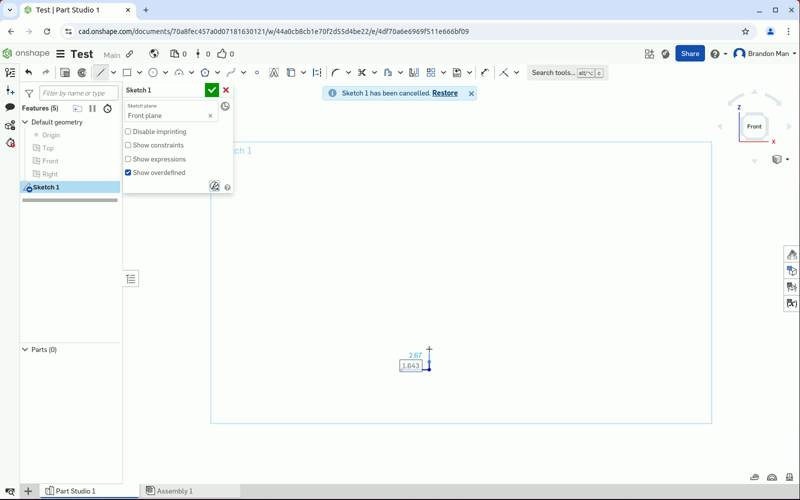
key_up(shift)
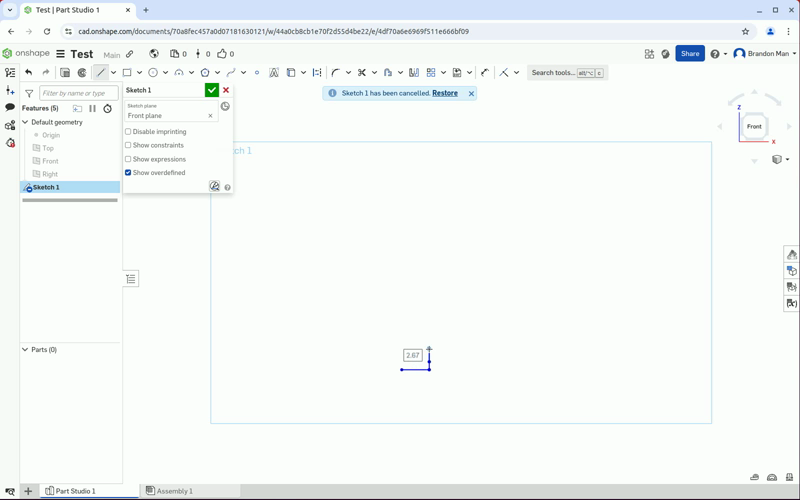
key_down(shift)
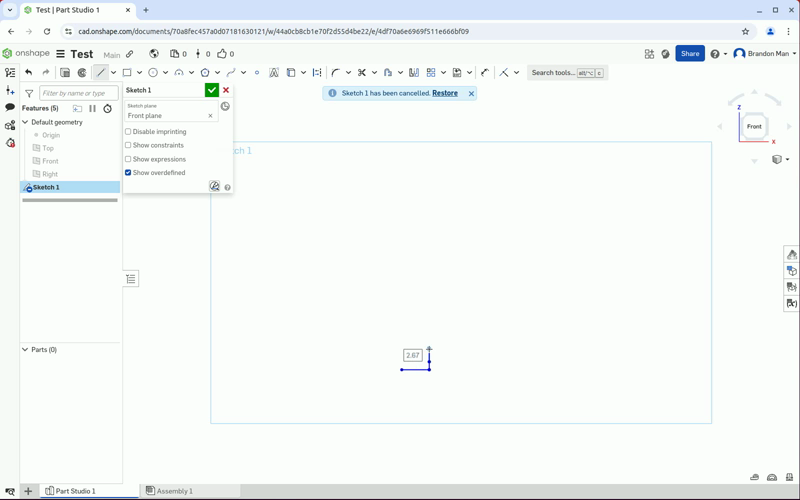
mouse_move(459, 348)
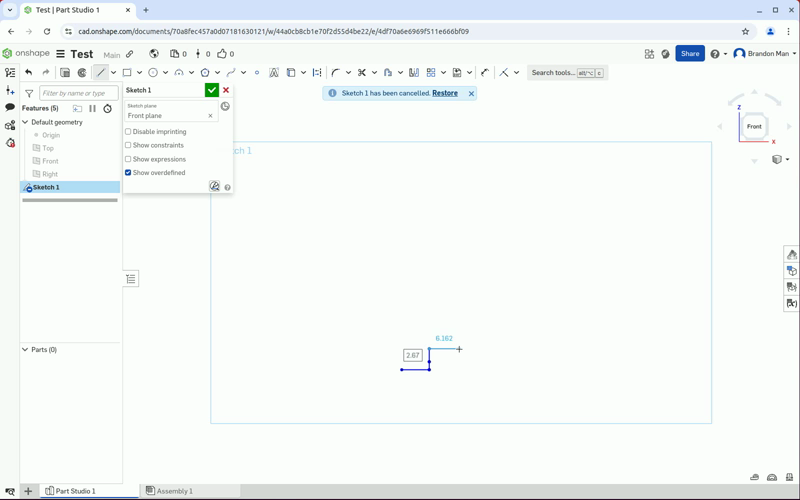
mouse_move(429, 327)
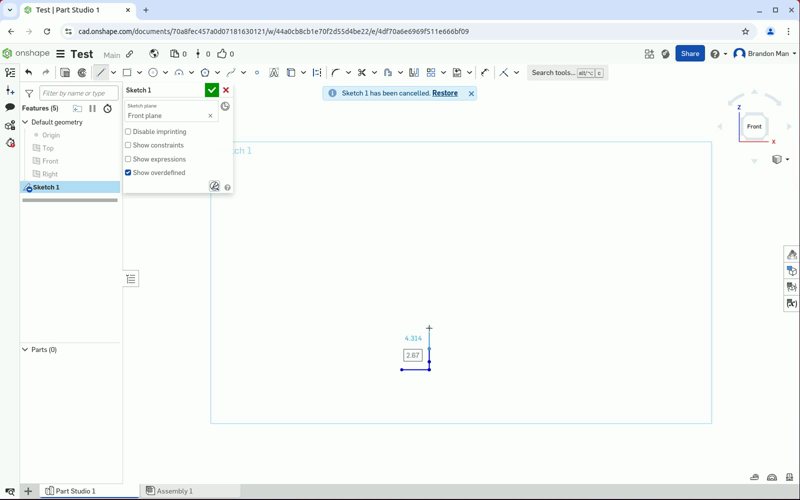
click(429, 327)
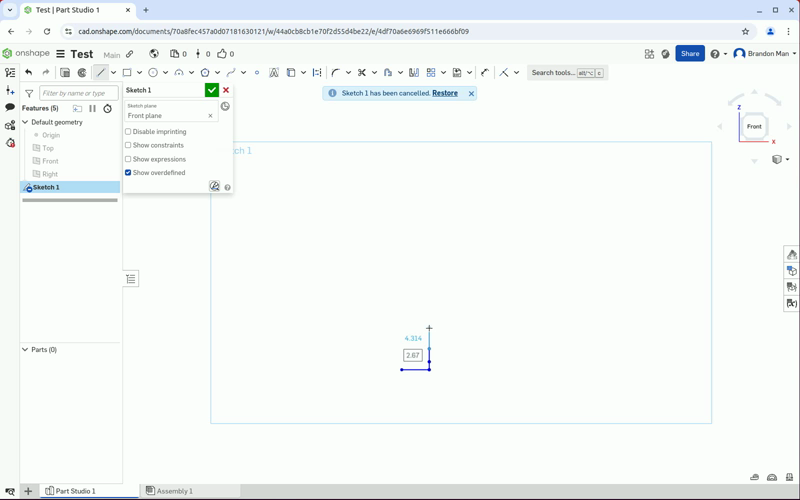
key_up(shift)
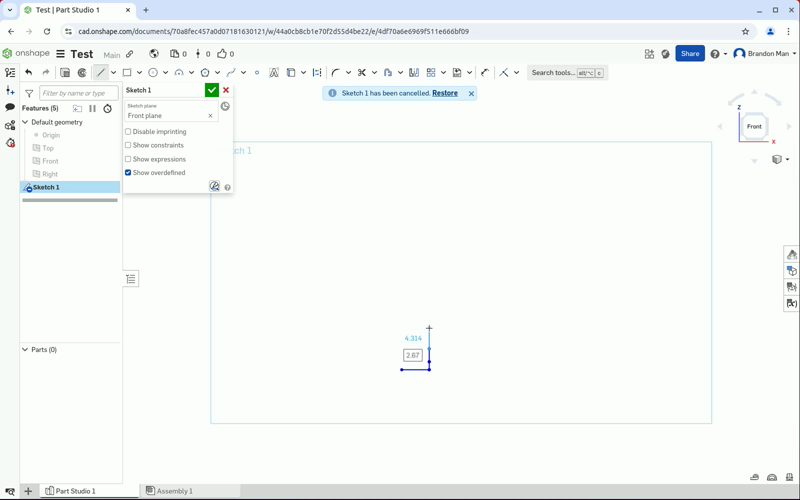
key_down(shift)
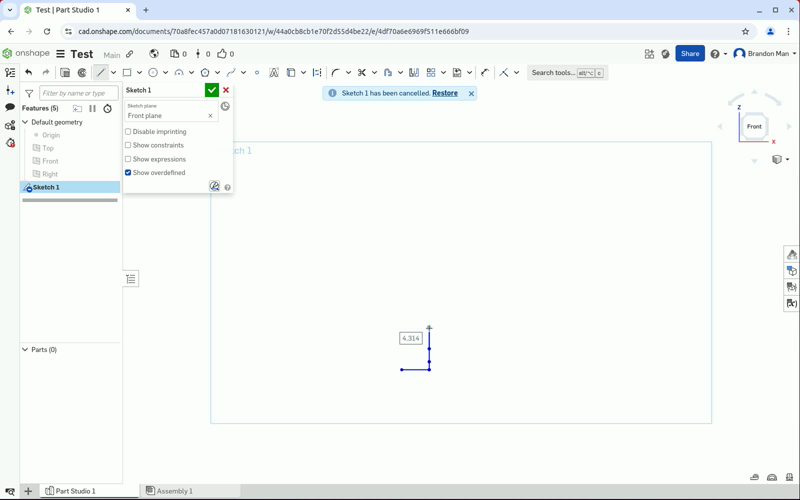
mouse_move(459, 327)
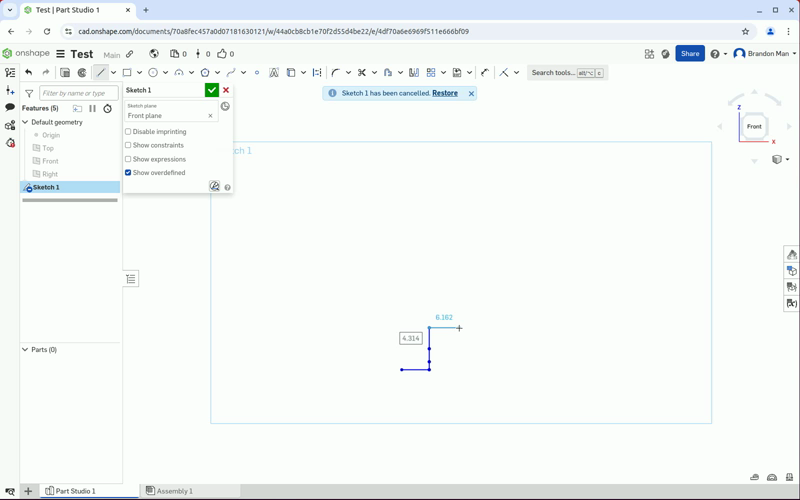
mouse_move(429, 316)
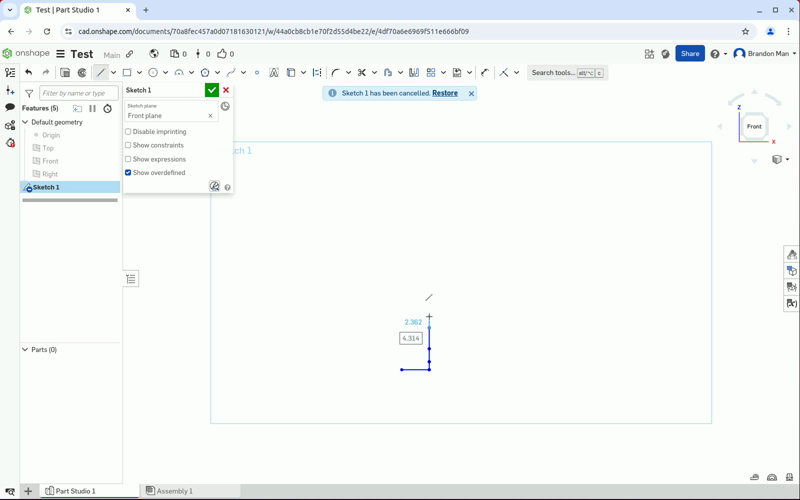
click(429, 316)
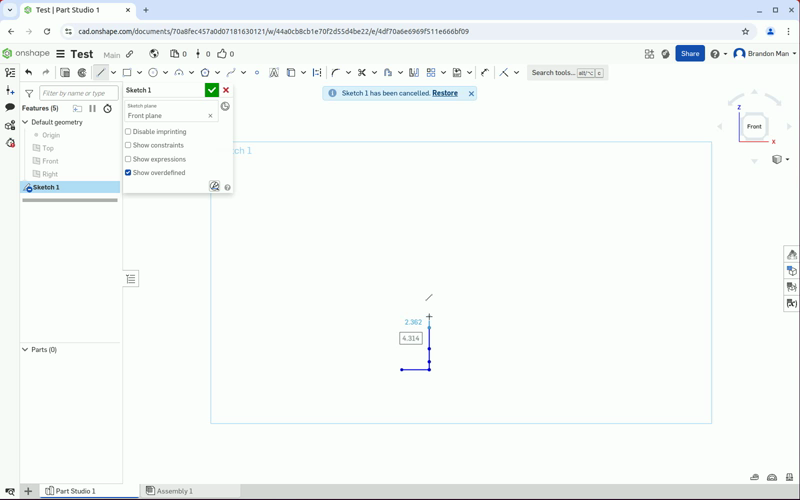
key_up(shift)
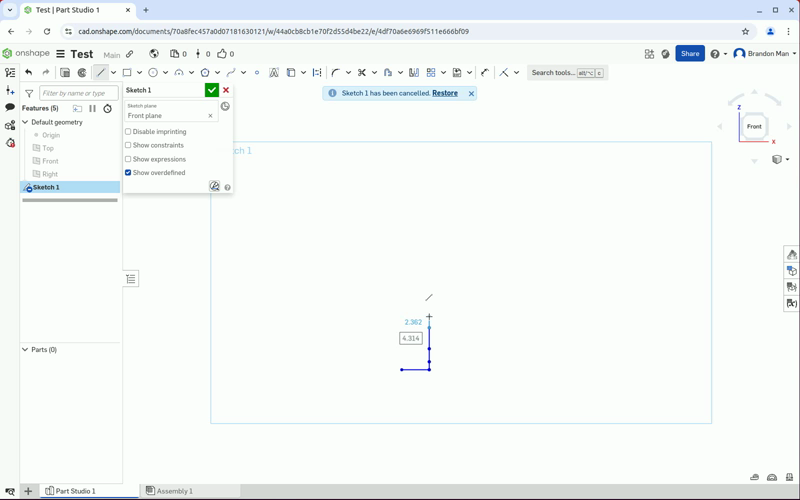
key_down(shift)
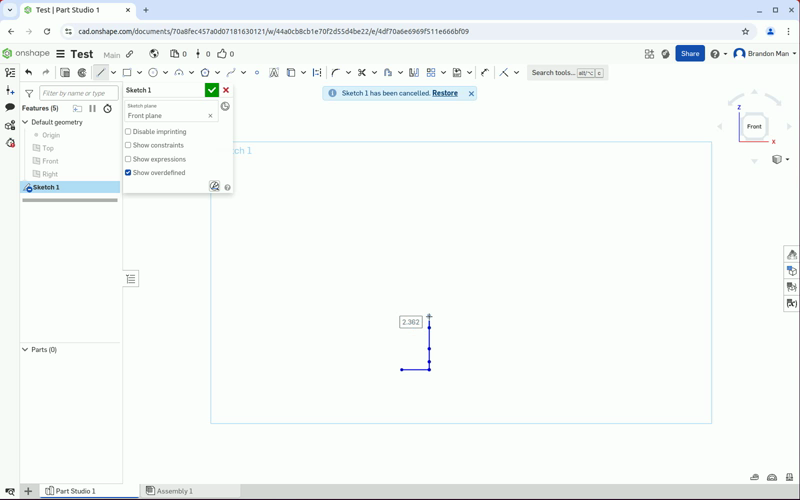
mouse_move(459, 316)
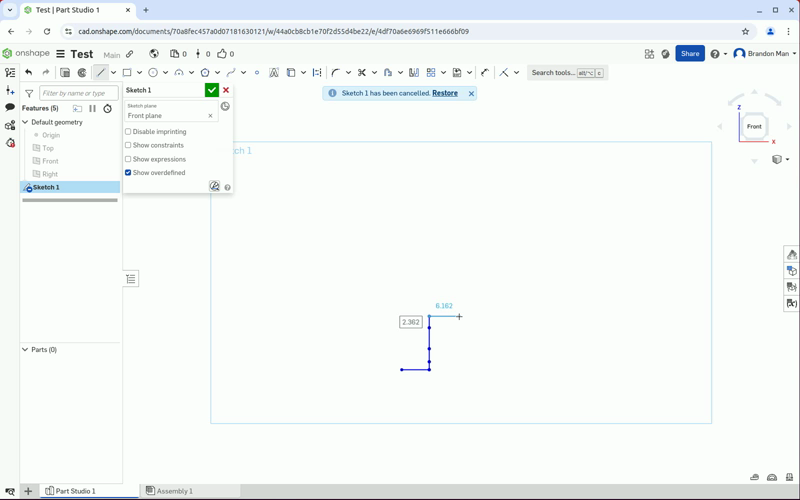
mouse_move(401, 316)
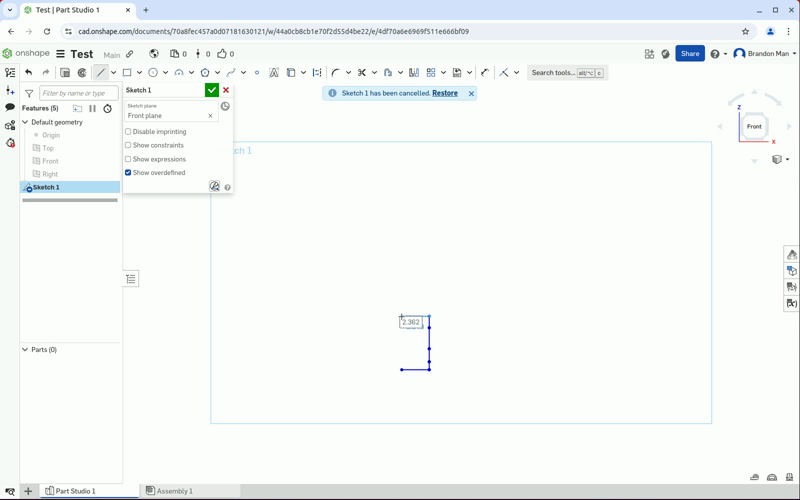
click(401, 316)
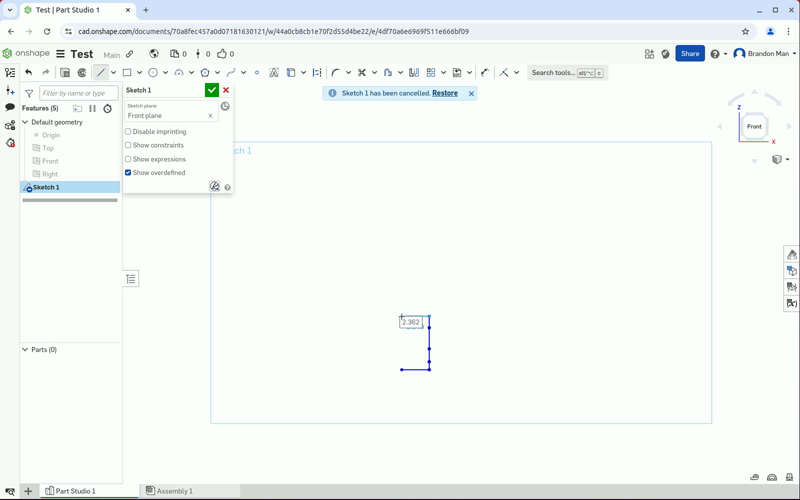
key_up(shift)
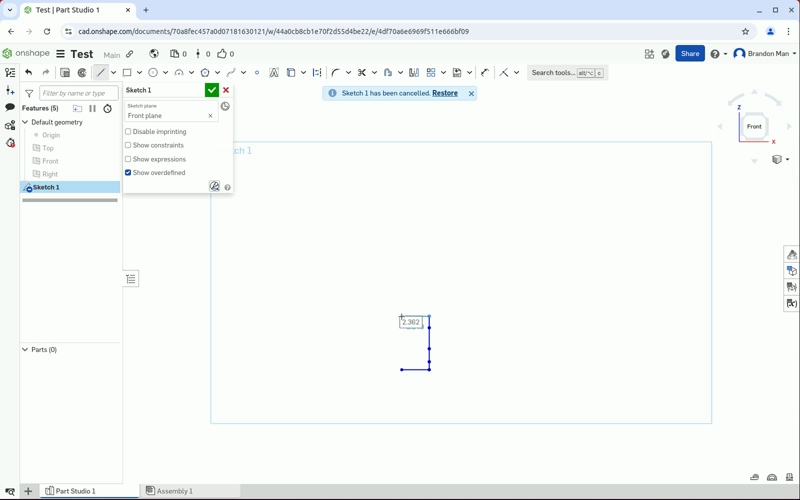
mouse_move(431, 316)
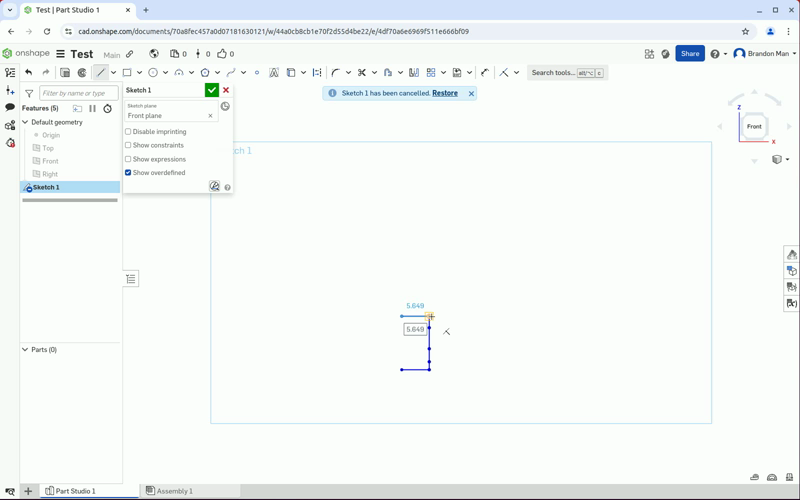
key_down(shift)
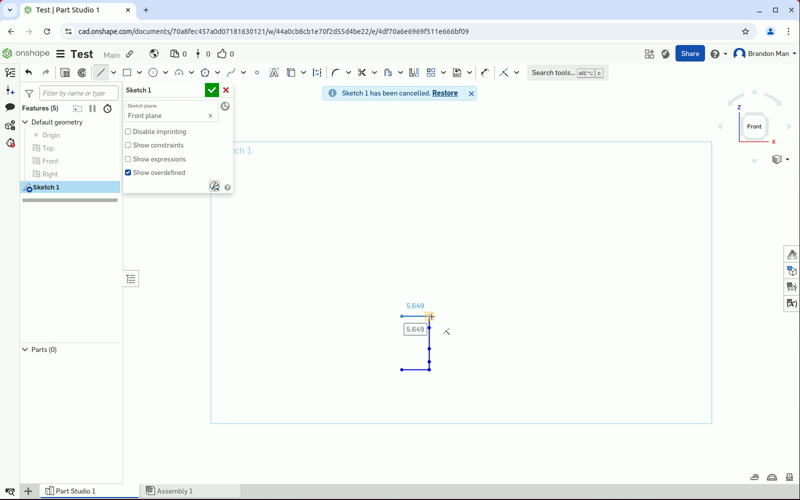
mouse_move(401, 369)
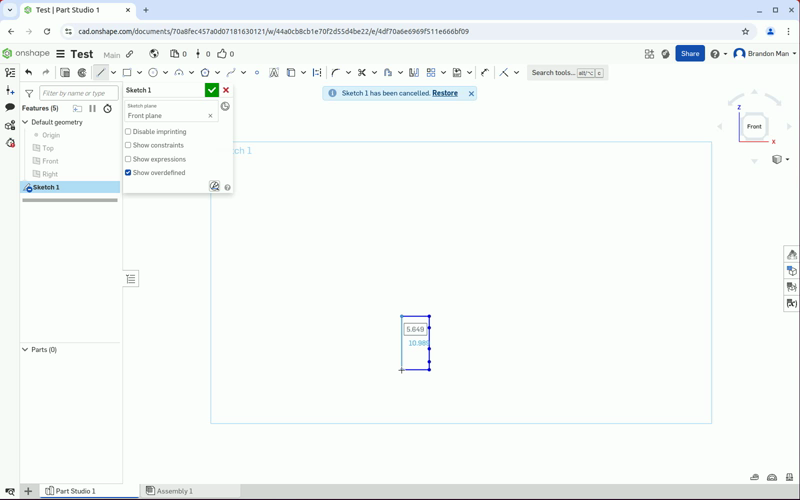
key_up(shift)
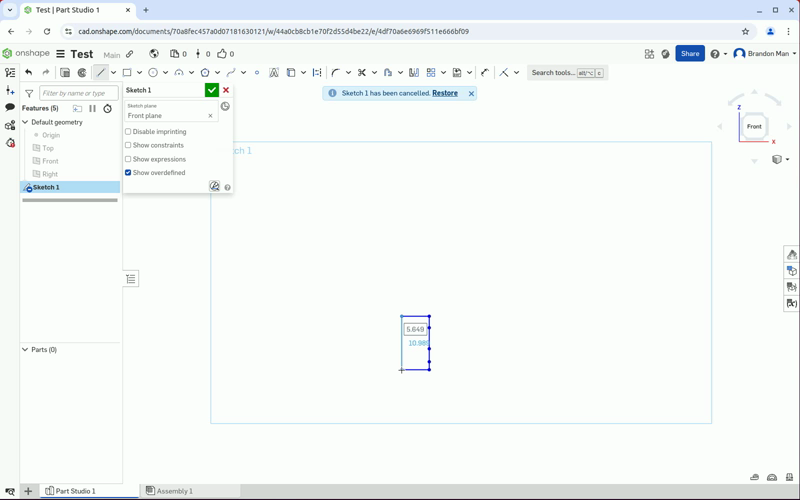
click(401, 369)
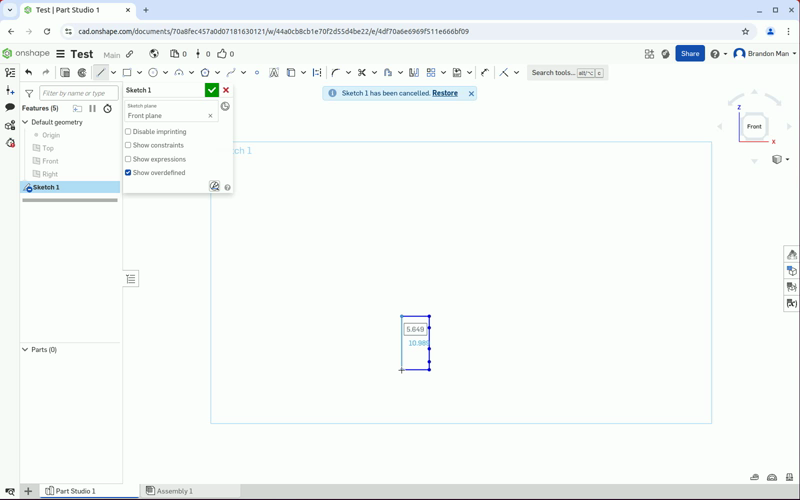
key(esc)
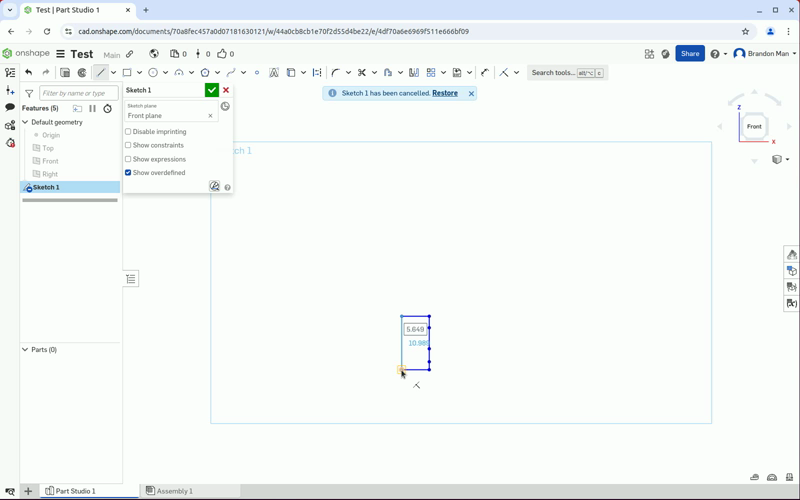
mouse_move(403, 334)
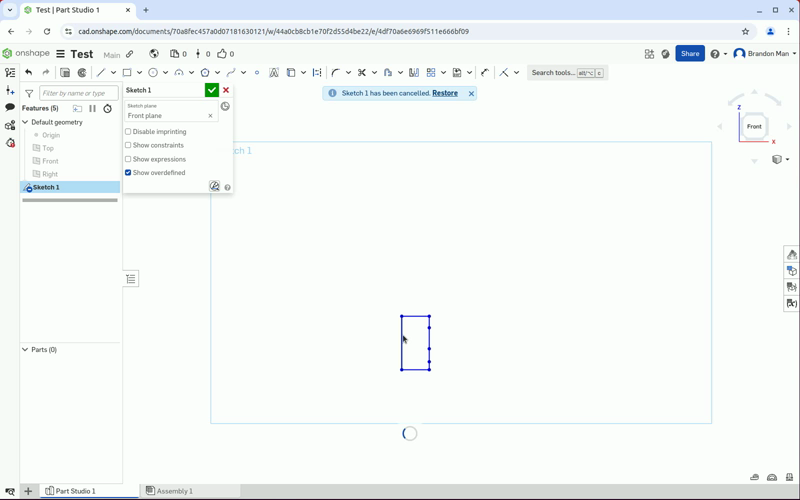
scroll(6)
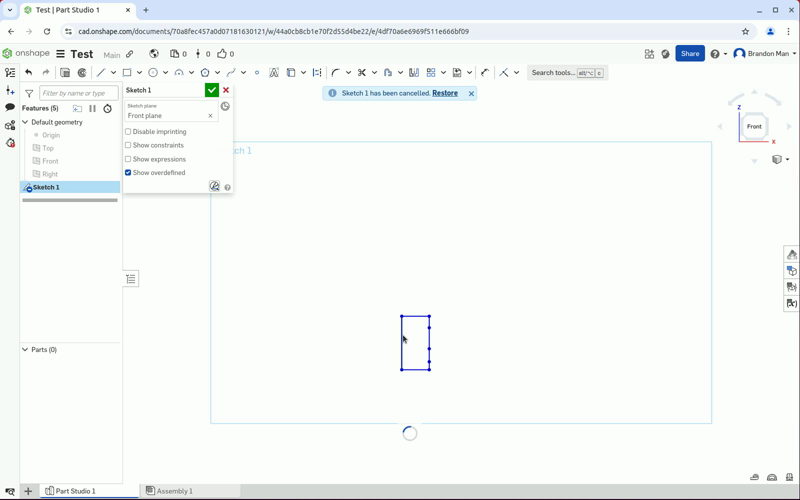
scroll(6)
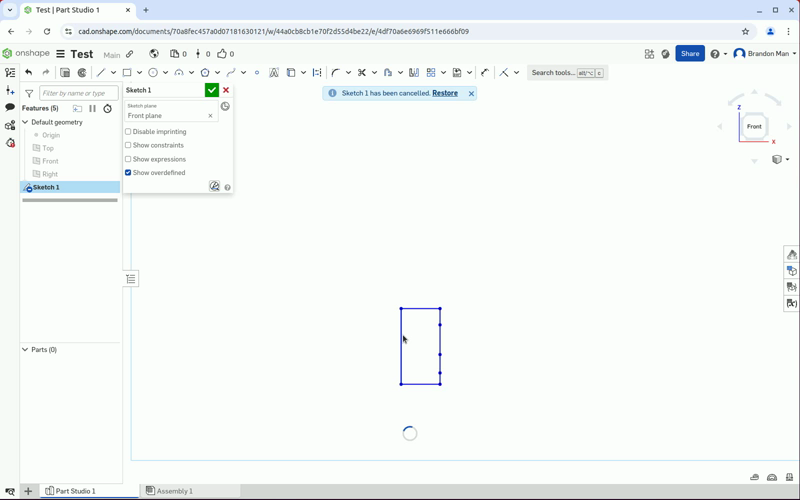
scroll(6)
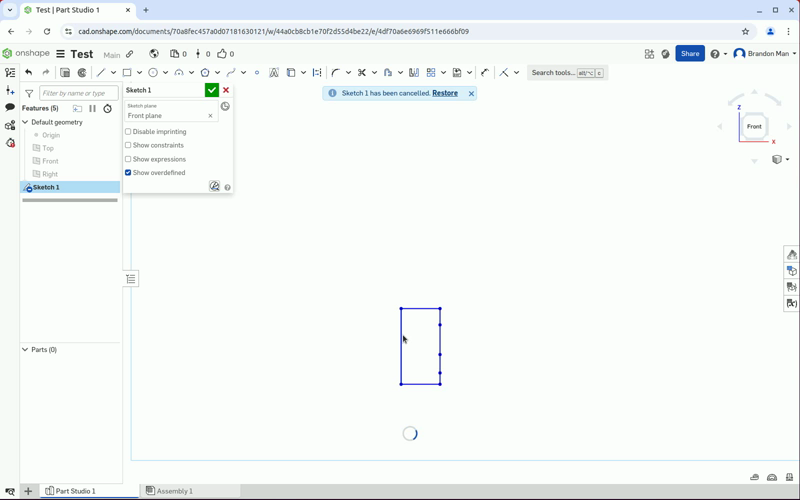
scroll(6)
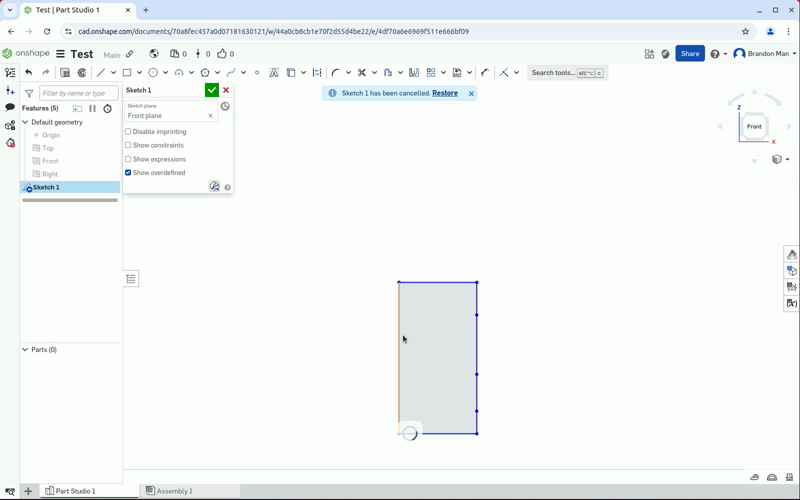
scroll(6)
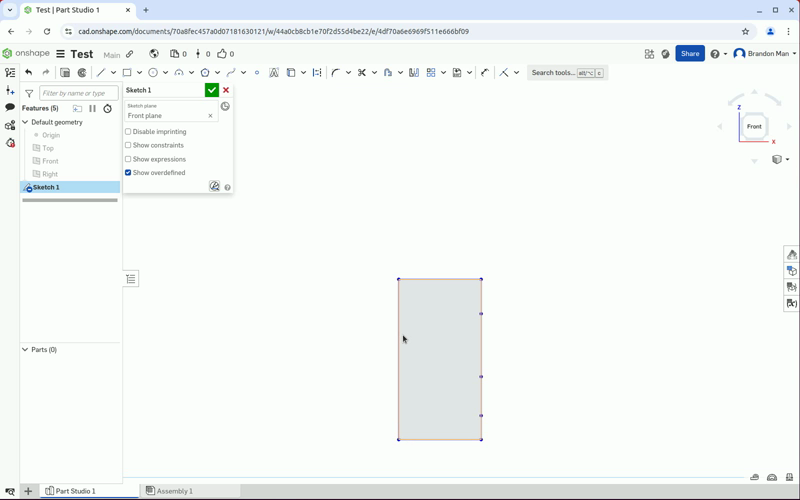
scroll(6)
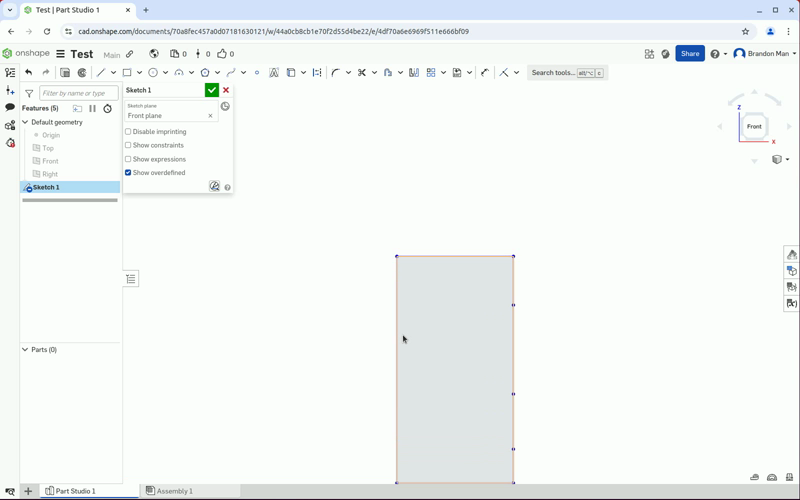
scroll(6)
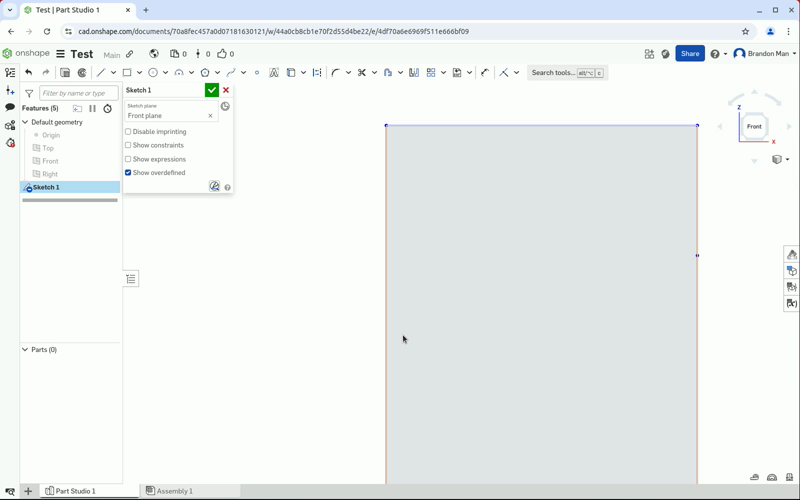
click(403, 334)
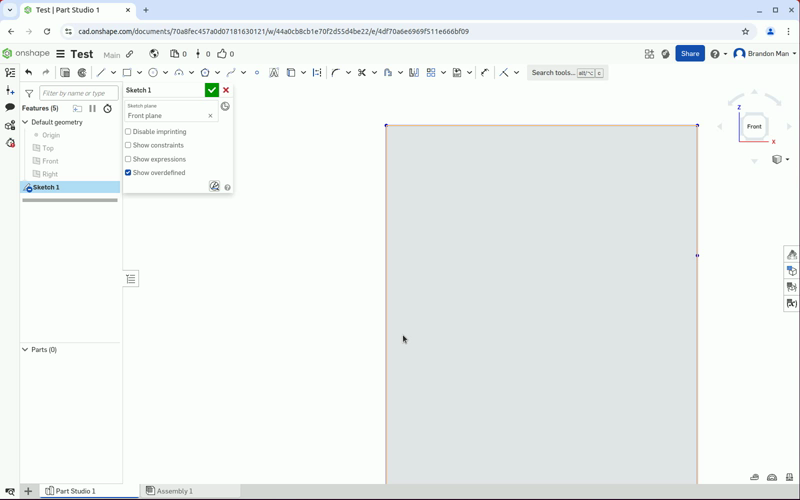
scroll(-6)
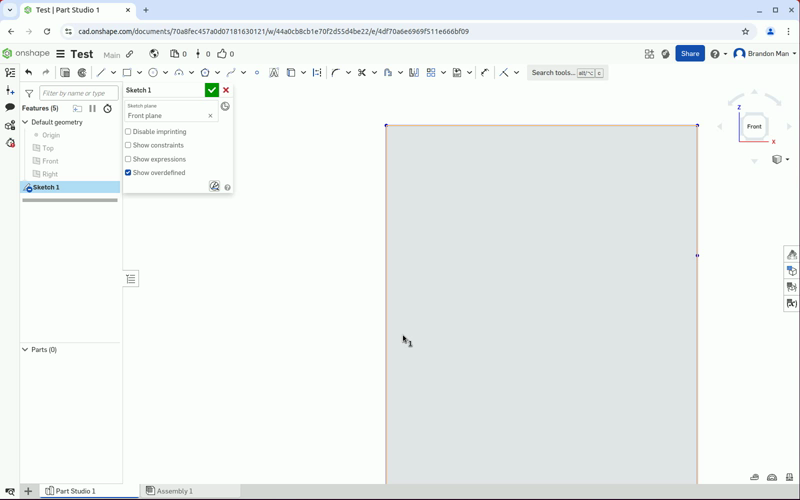
scroll(-6)
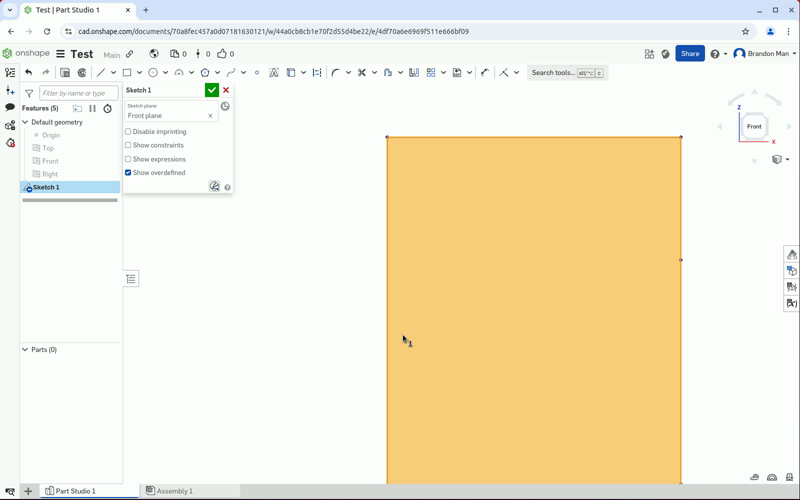
scroll(-6)
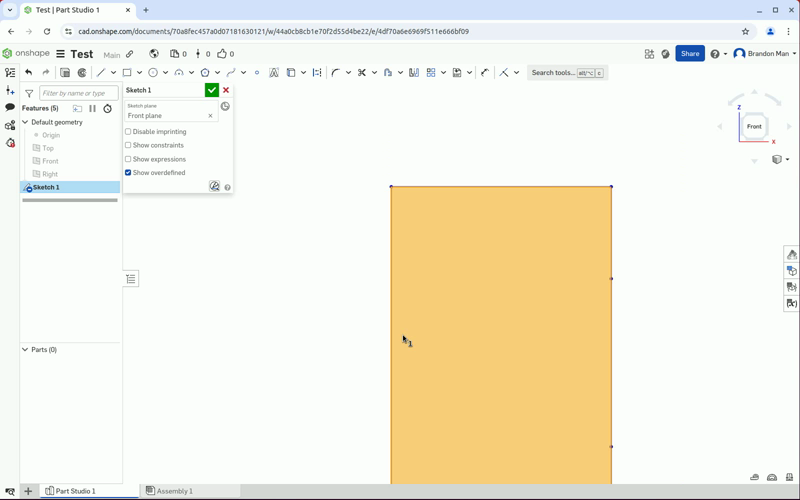
scroll(-6)
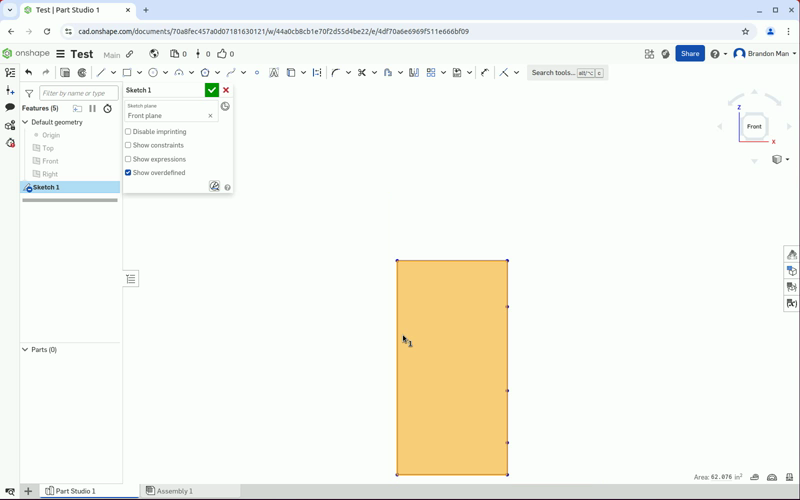
scroll(-6)
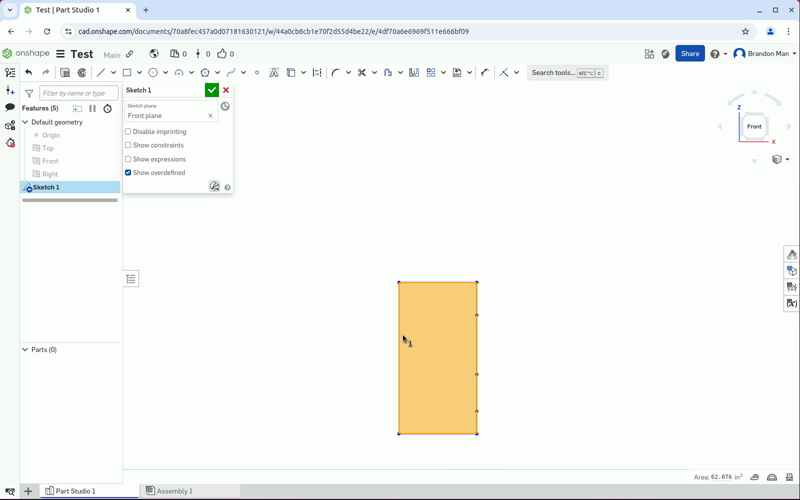
scroll(-6)
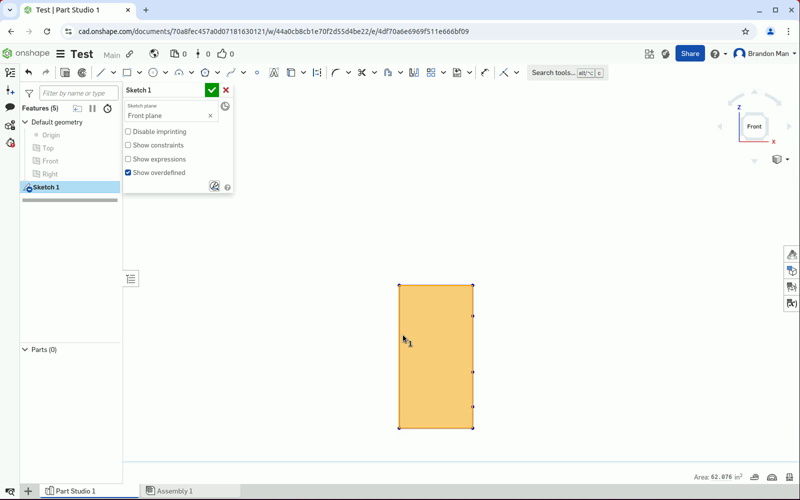
scroll(-6)
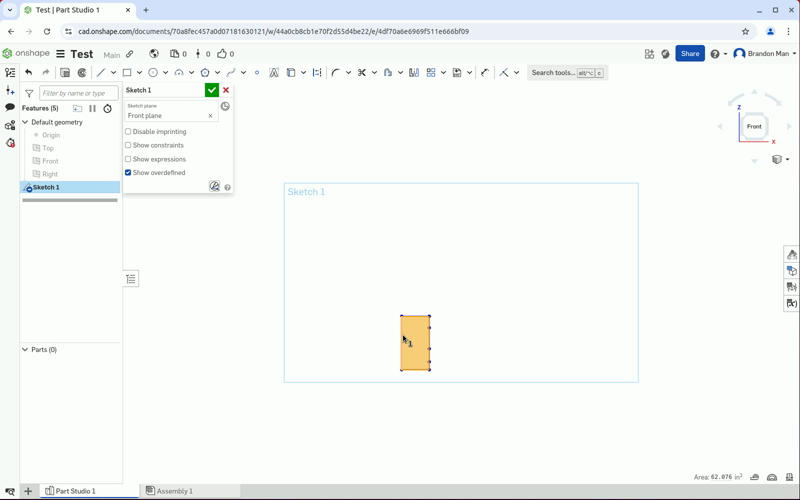
mouse_move(73, 352)
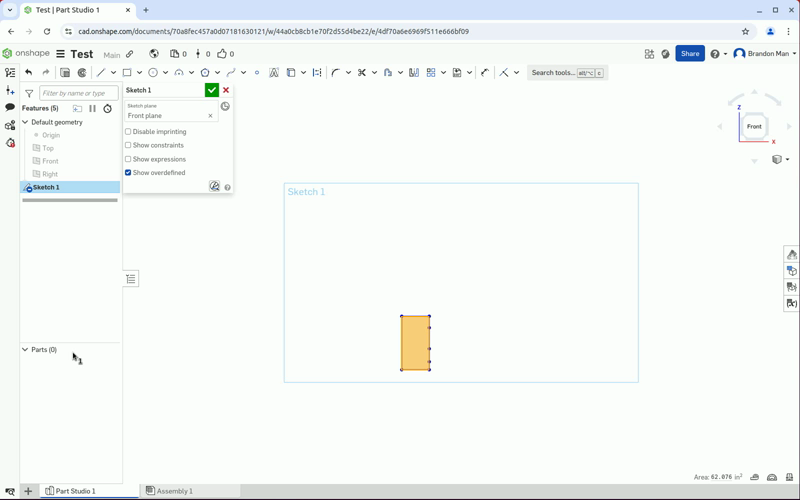
key(shift+y)
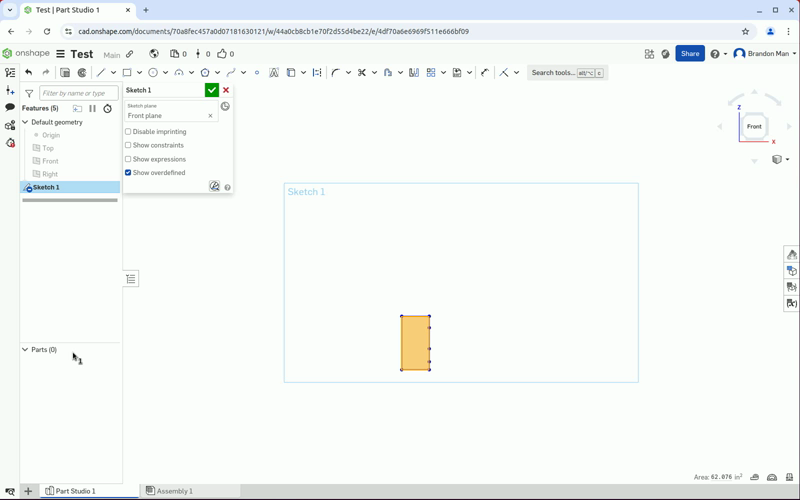
key(shift+e)
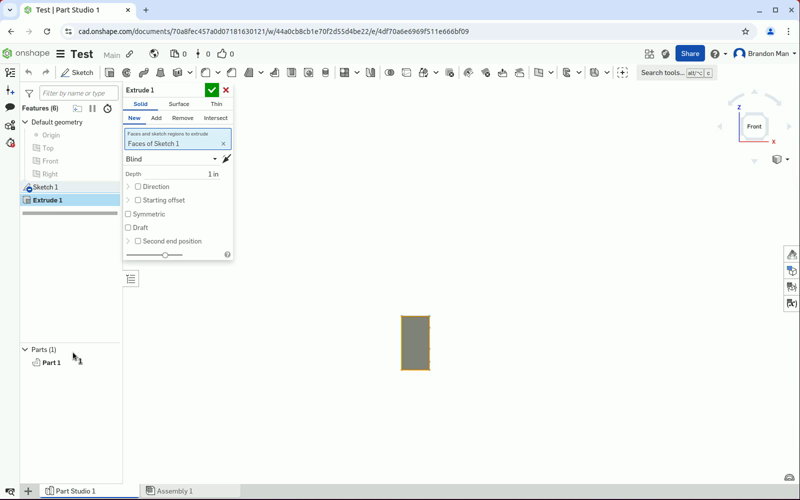
mouse_move(143, 106)
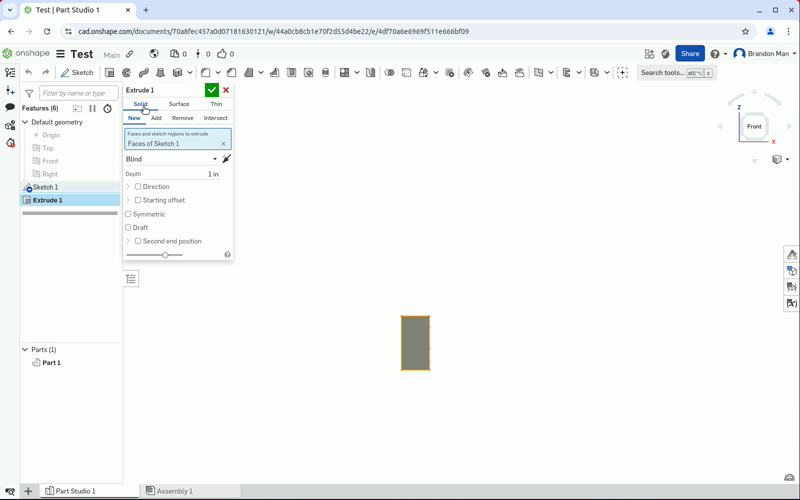
click(143, 106)
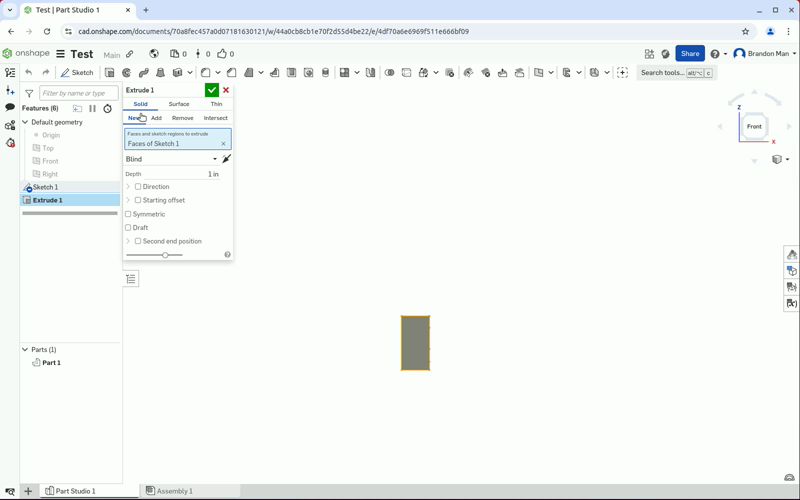
mouse_move(137, 120)
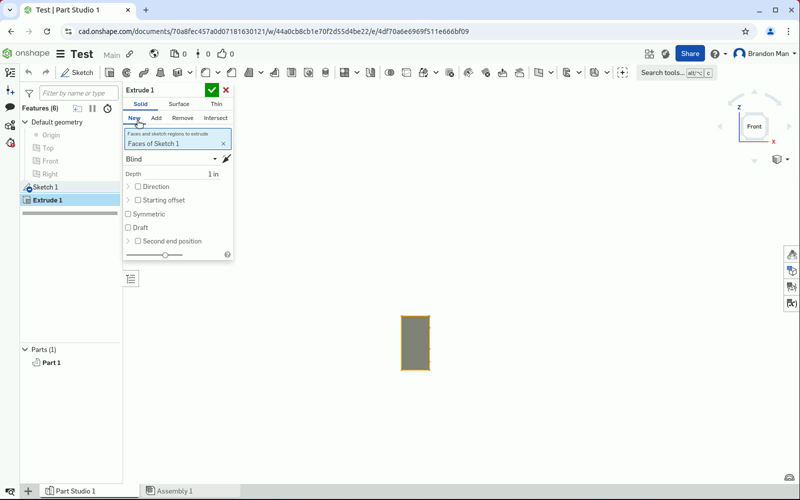
click(137, 120)
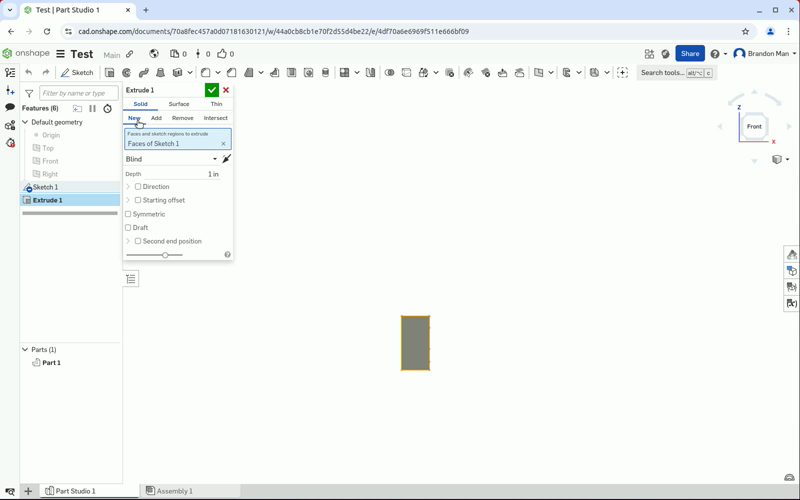
key(tab, 4)
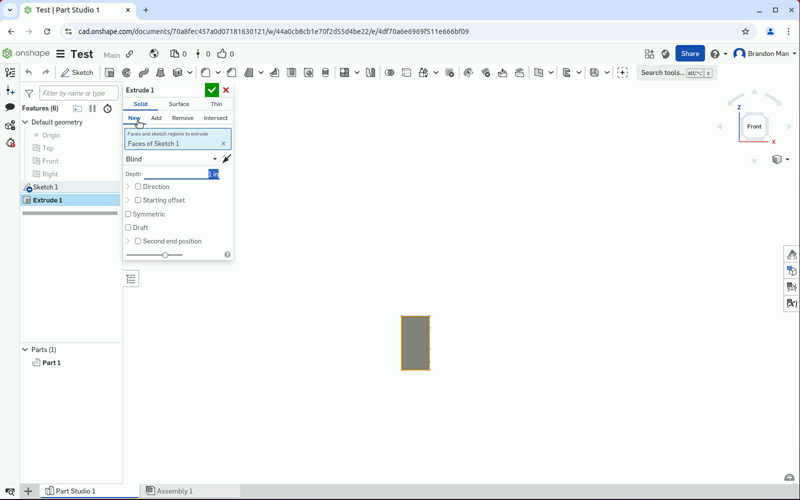
text(5.296)
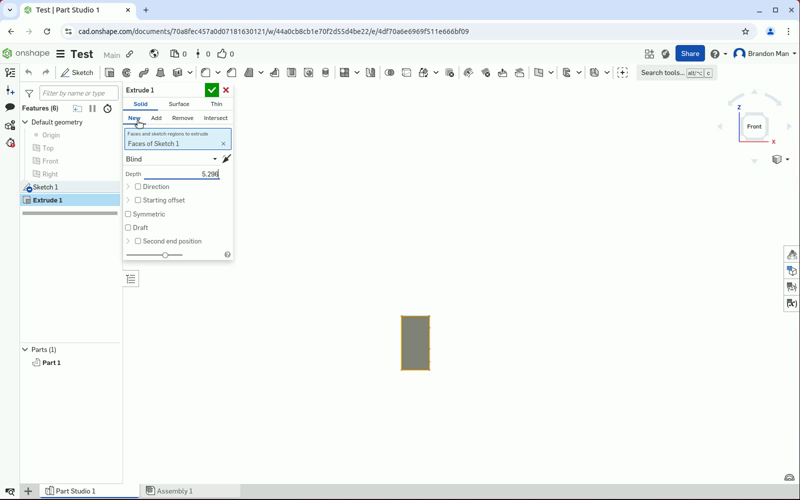
key(enter)
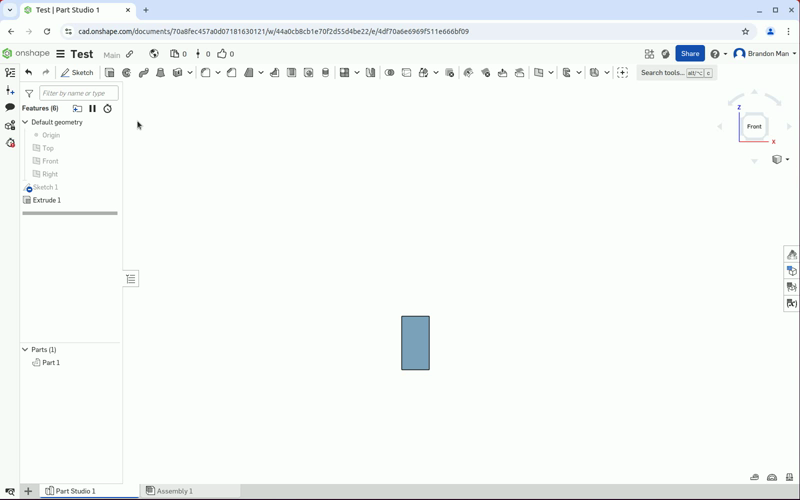
key(shift+h)
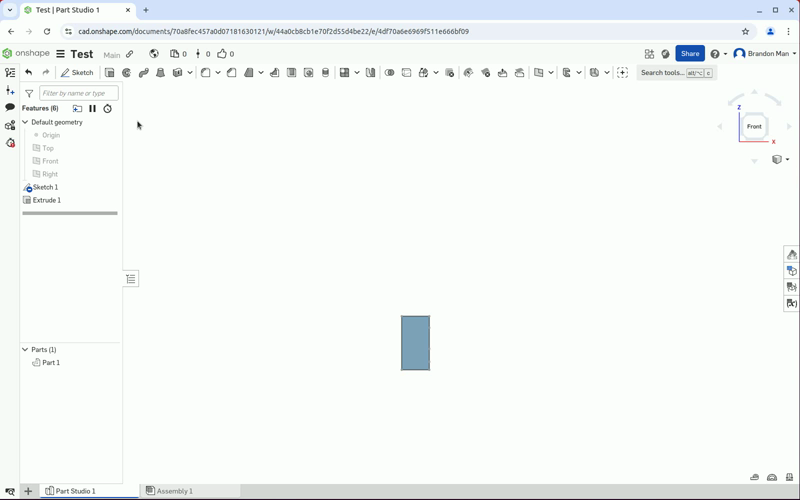
key(shift+h)
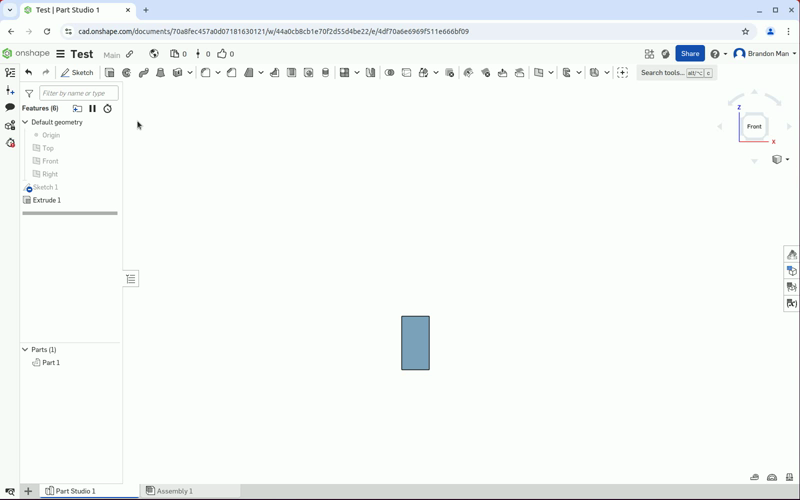
mouse_move(73, 189)
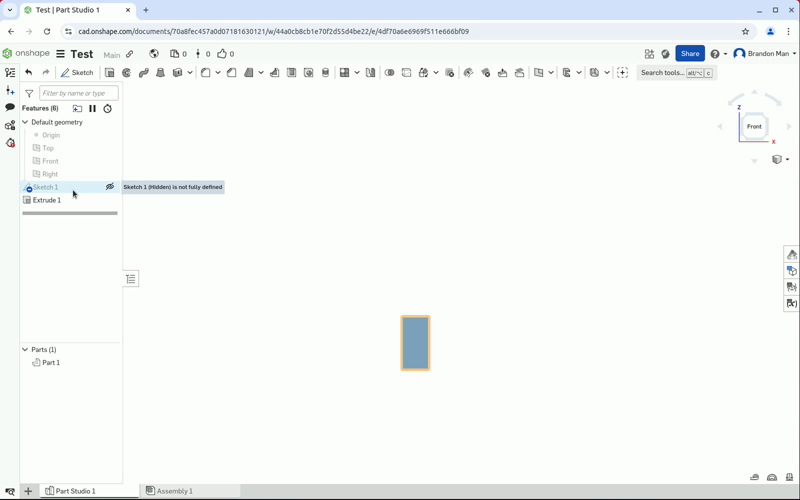
click(73, 189)
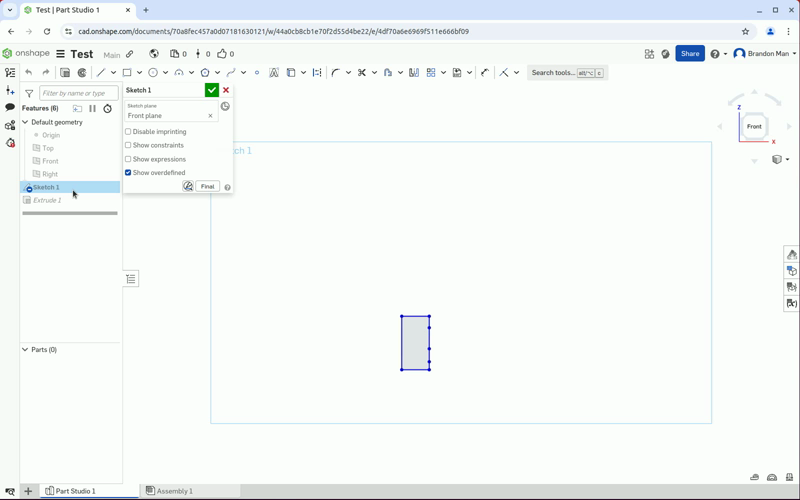
mouse_move(229, 92)
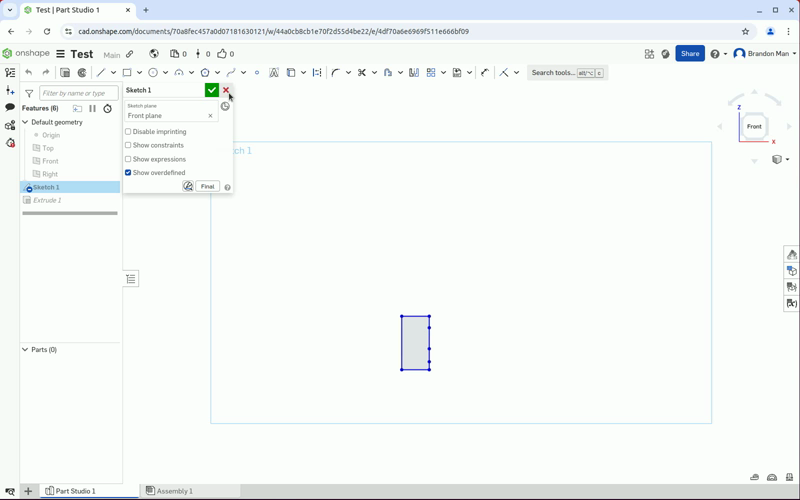
click(229, 92)
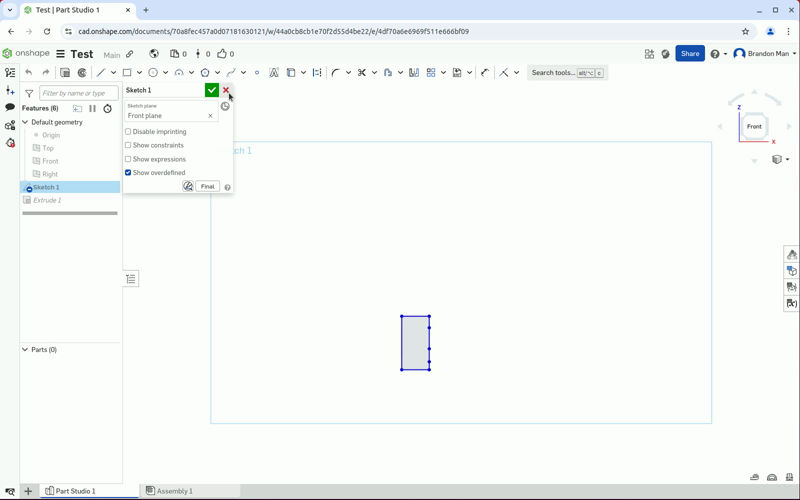
key(shift+s)
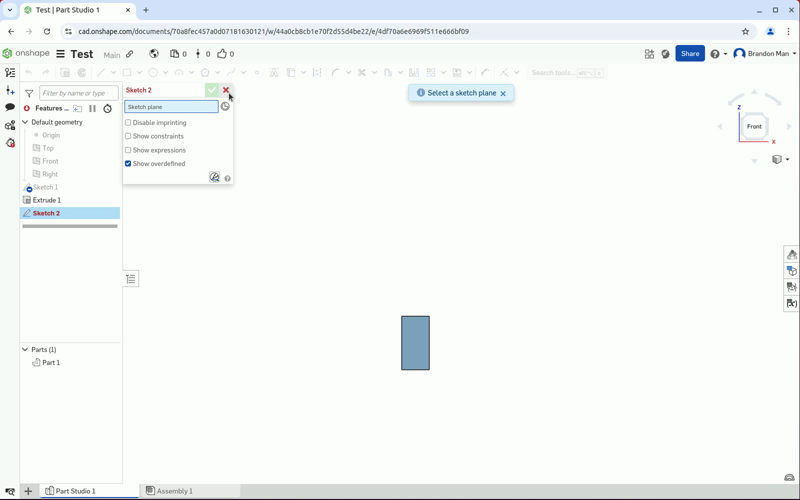
mouse_move(73, 163)
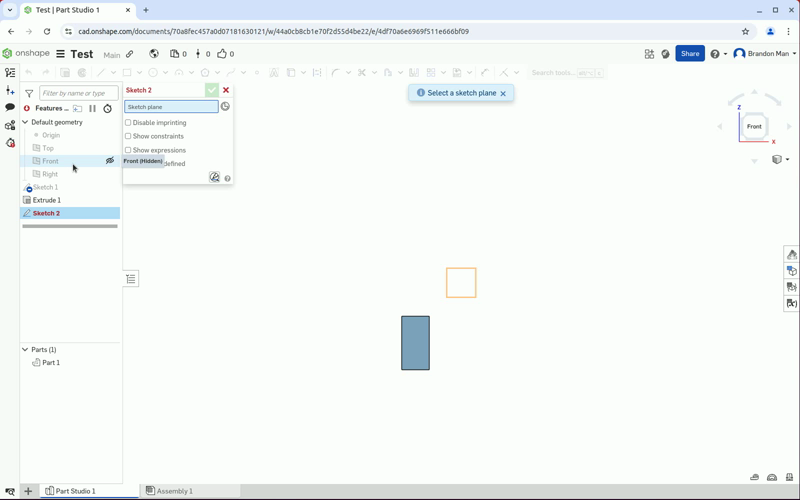
click(73, 163)
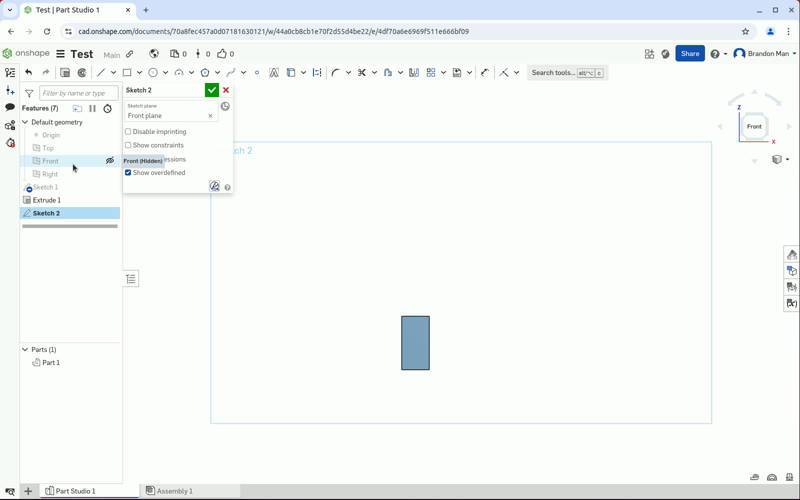
mouse_move(73, 352)
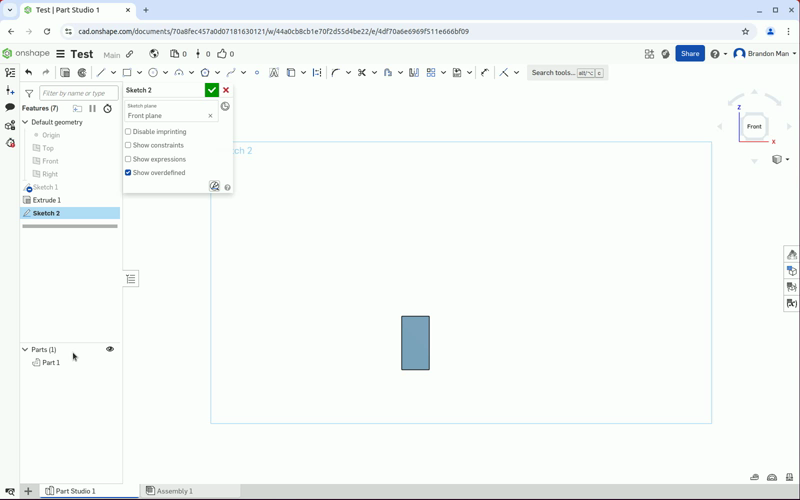
key(y)
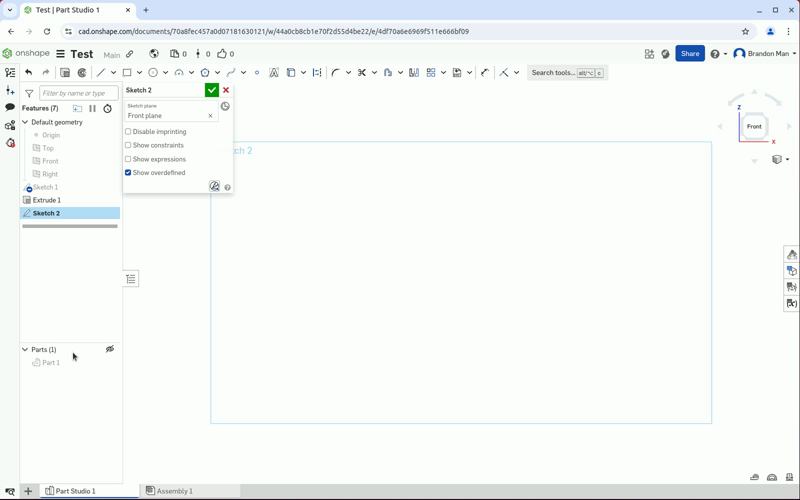
key(l)
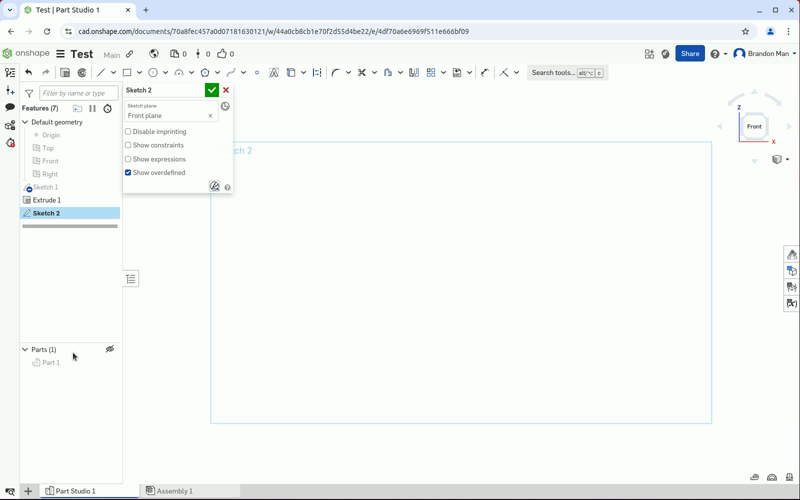
key_down(shift)
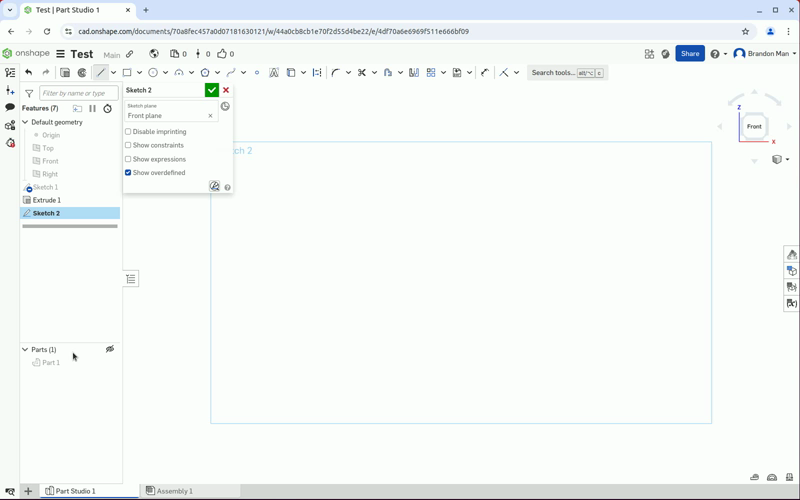
mouse_move(427, 362)
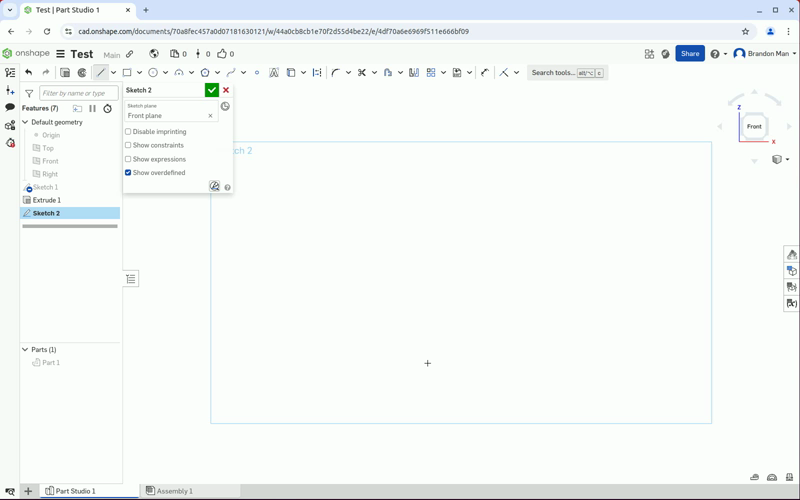
click(427, 362)
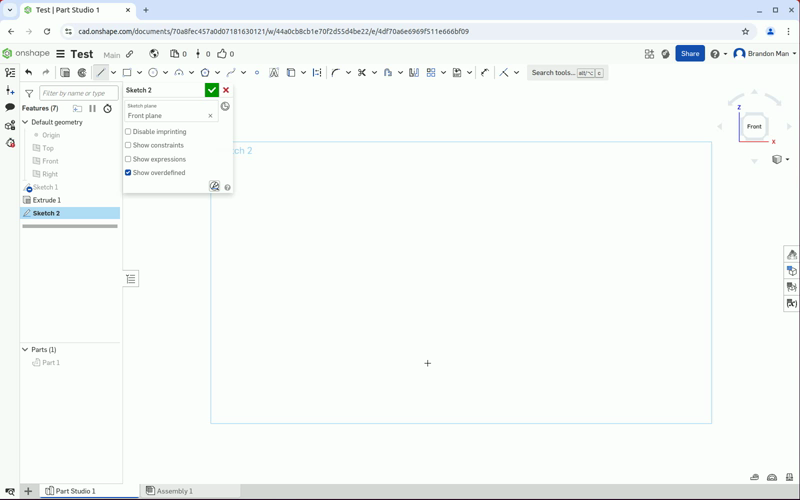
key_up(shift)
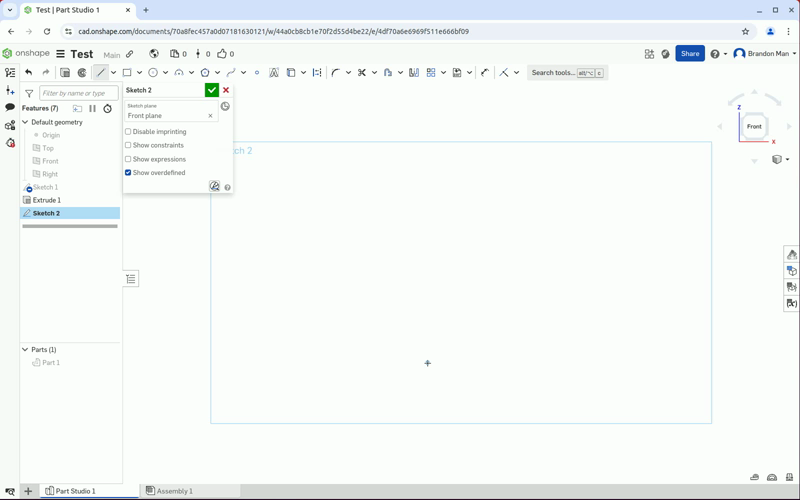
key_down(shift)
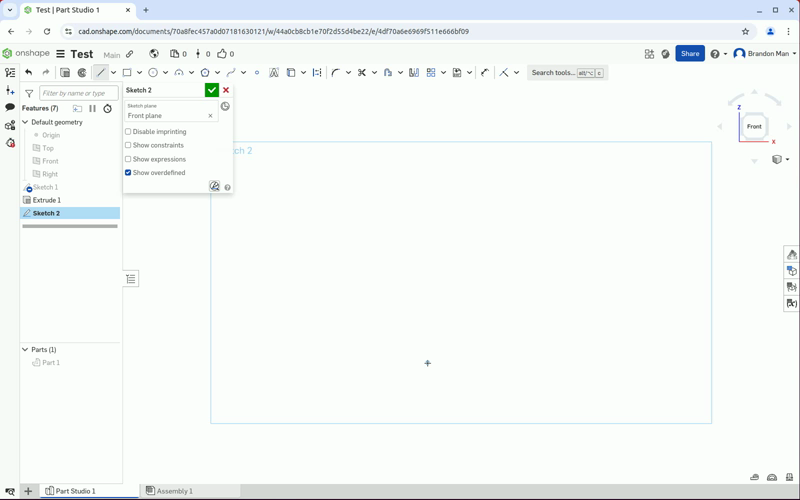
mouse_move(506, 362)
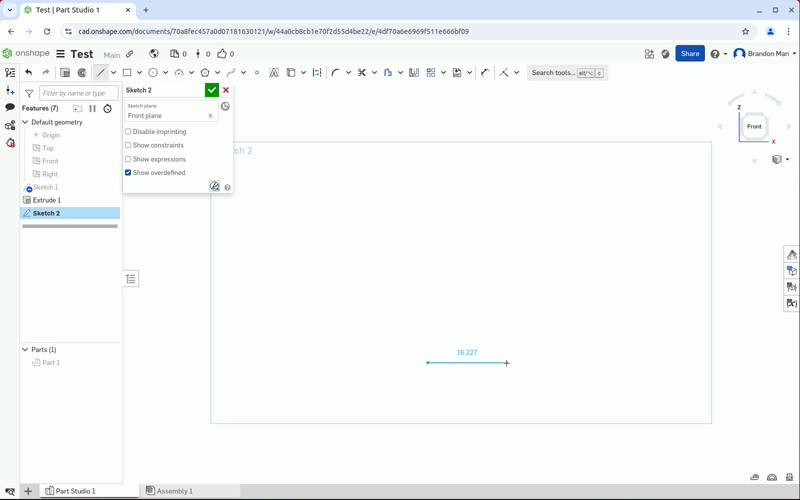
click(506, 362)
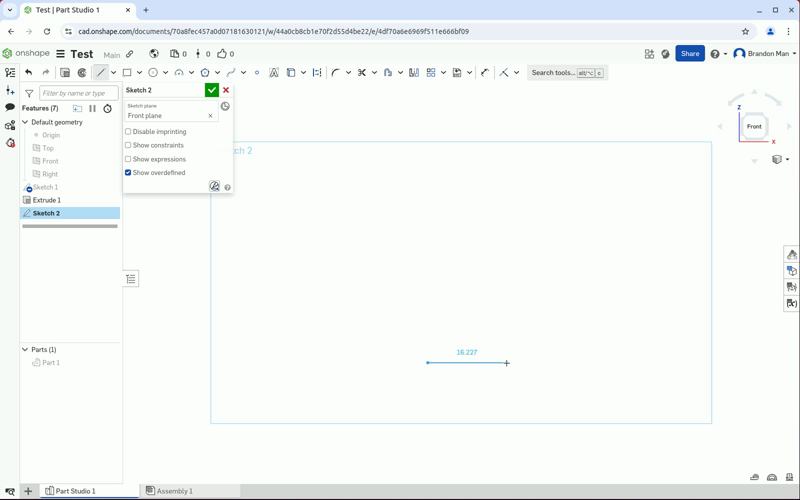
key_up(shift)
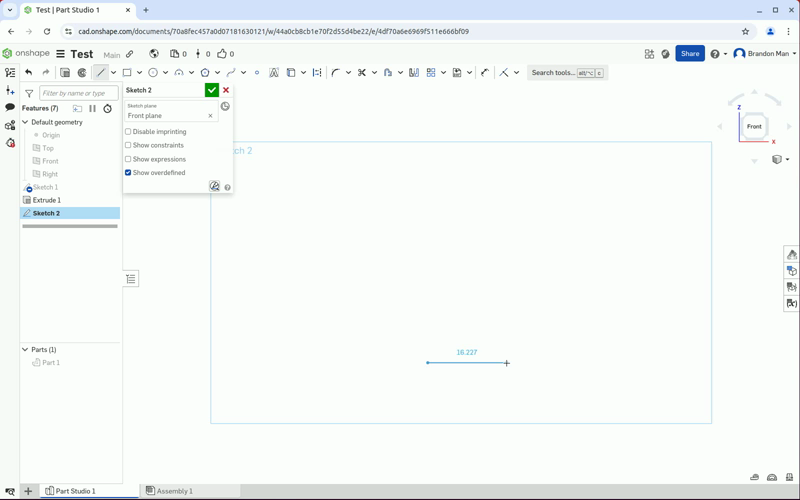
key_down(shift)
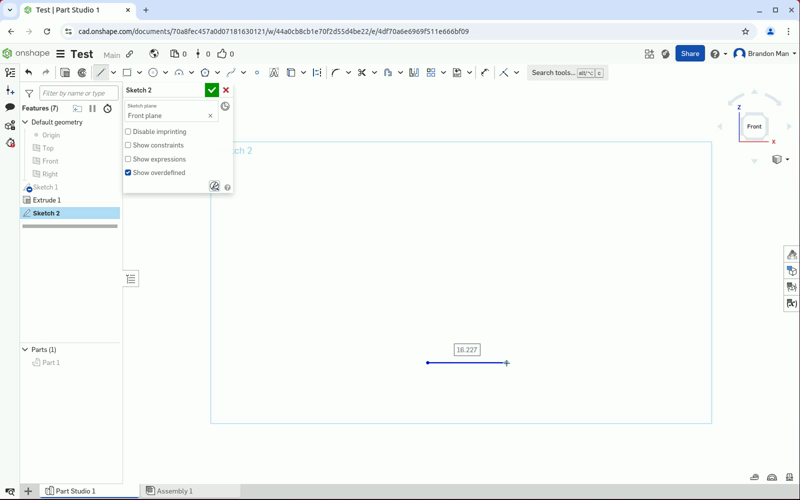
mouse_move(536, 362)
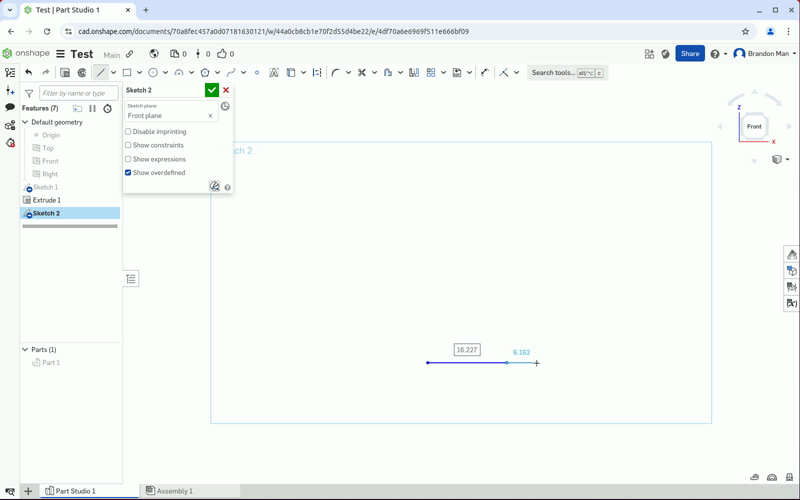
mouse_move(527, 362)
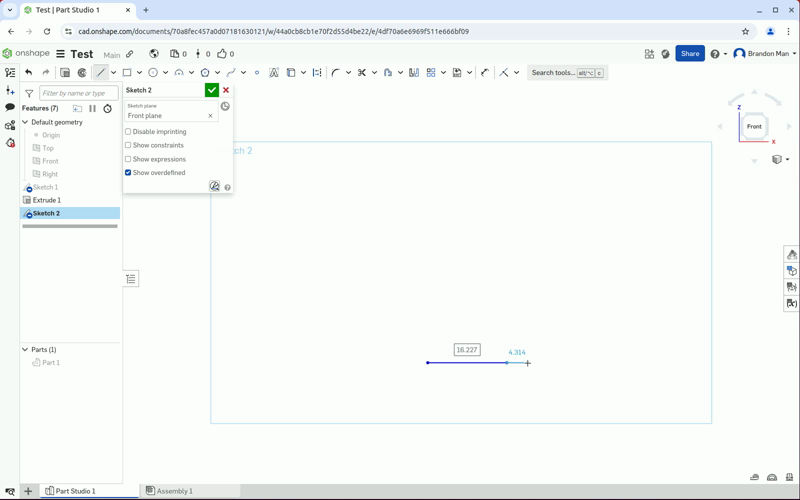
click(527, 362)
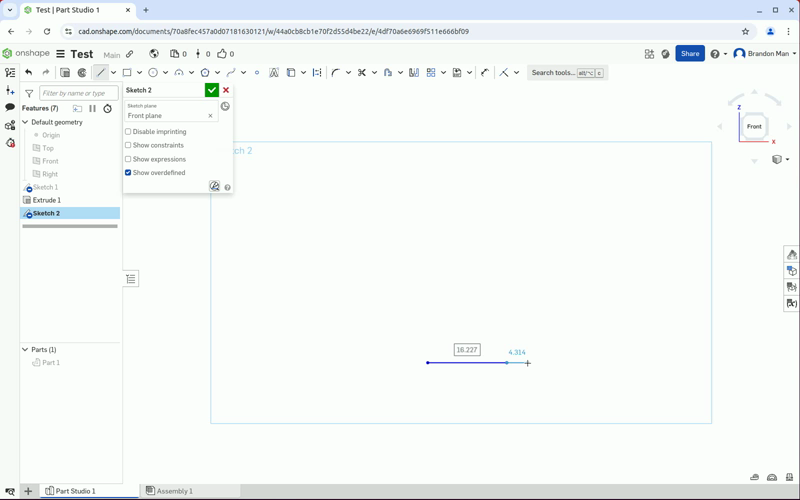
key_up(shift)
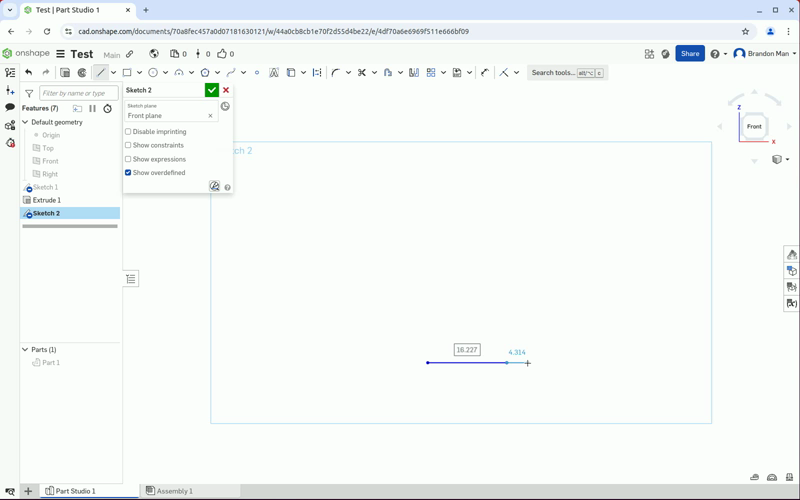
key_down(shift)
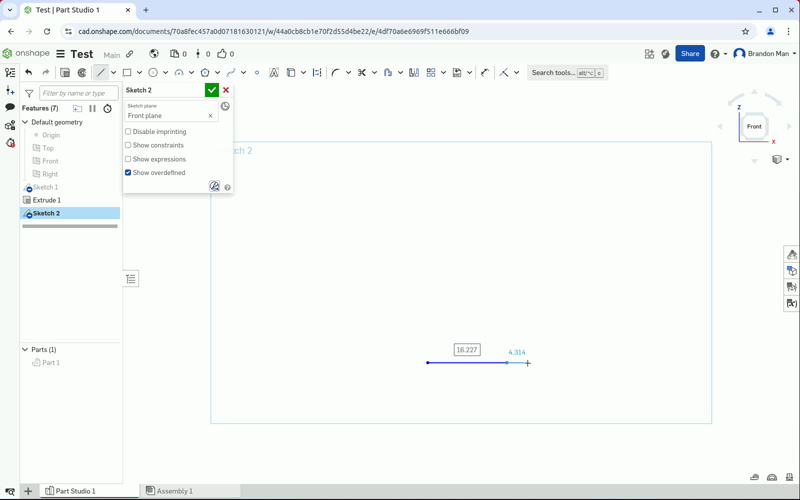
mouse_move(557, 362)
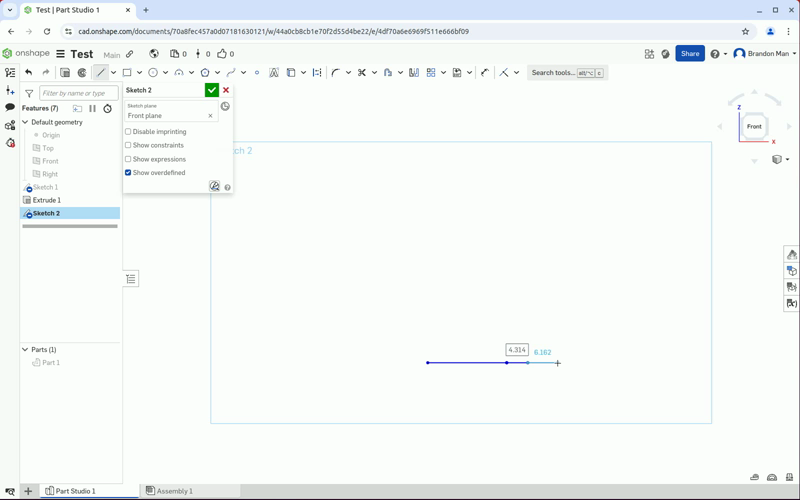
mouse_move(527, 348)
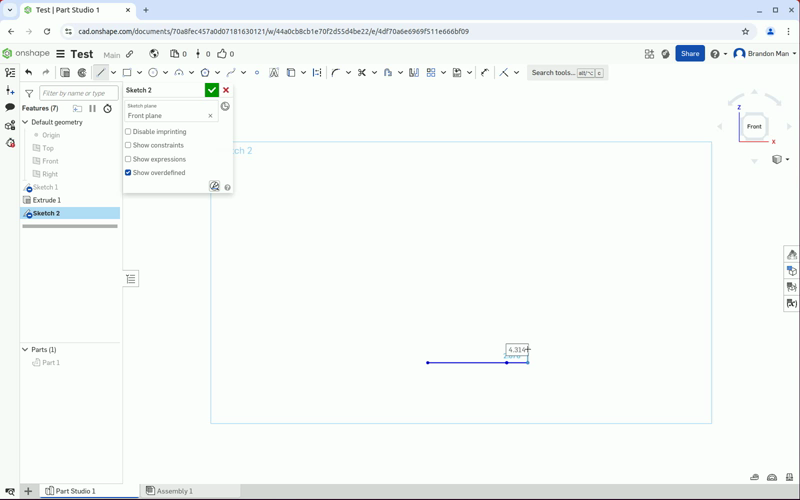
click(527, 348)
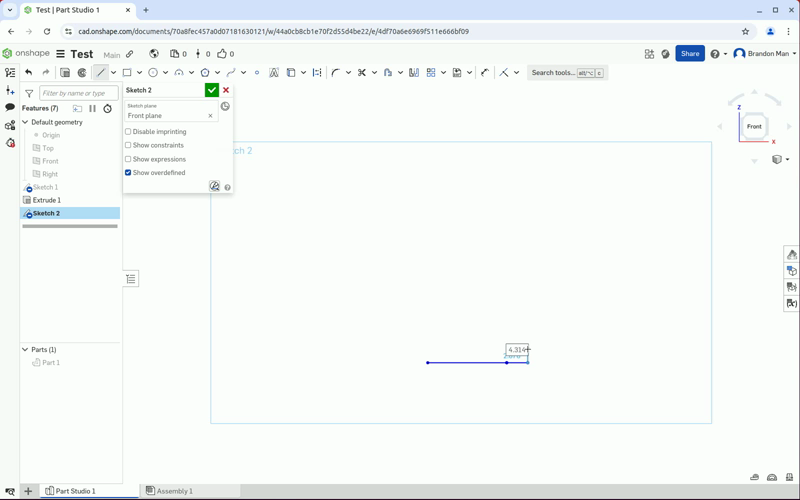
key_up(shift)
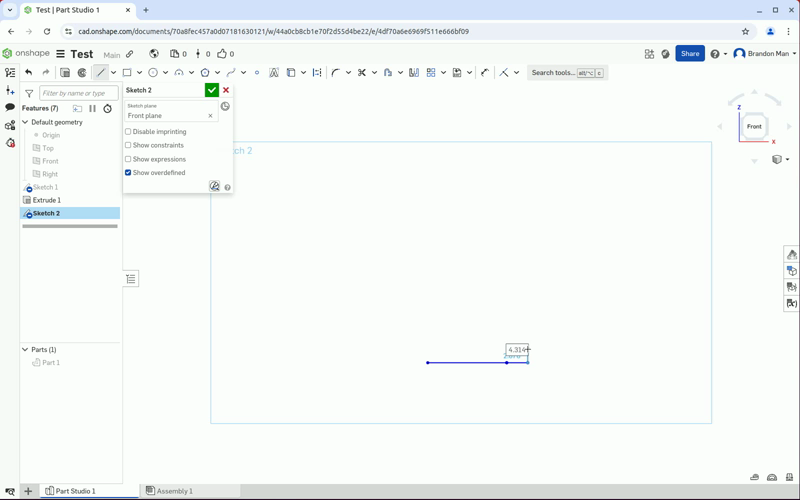
key_down(shift)
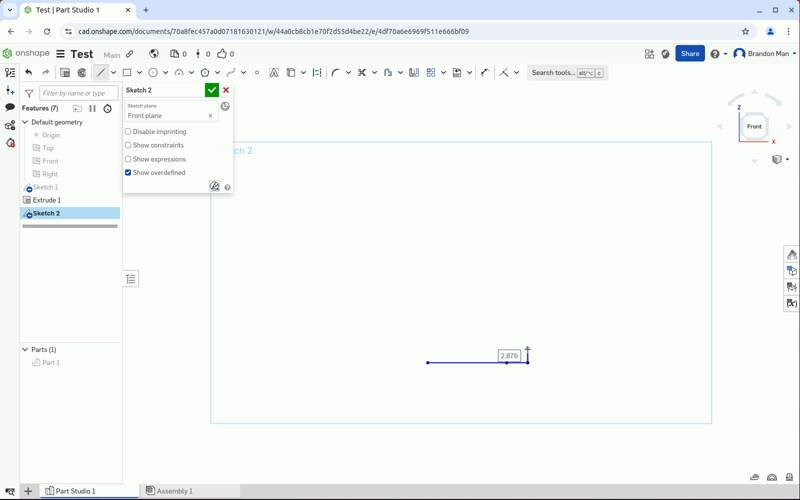
mouse_move(427, 348)
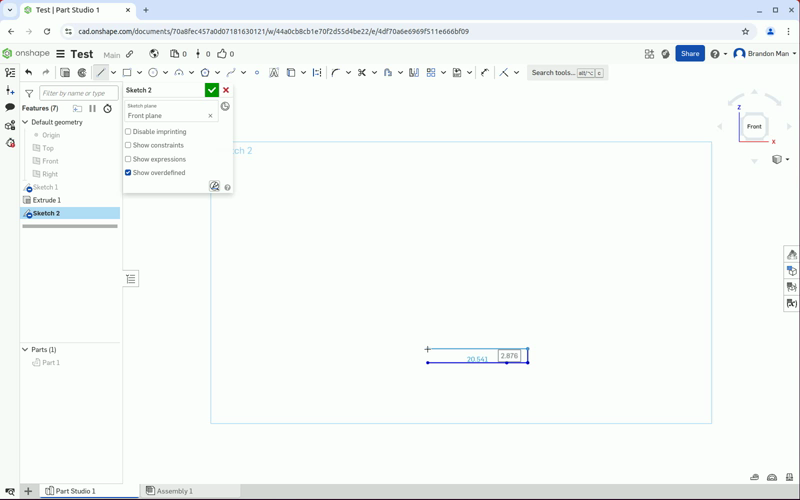
click(427, 348)
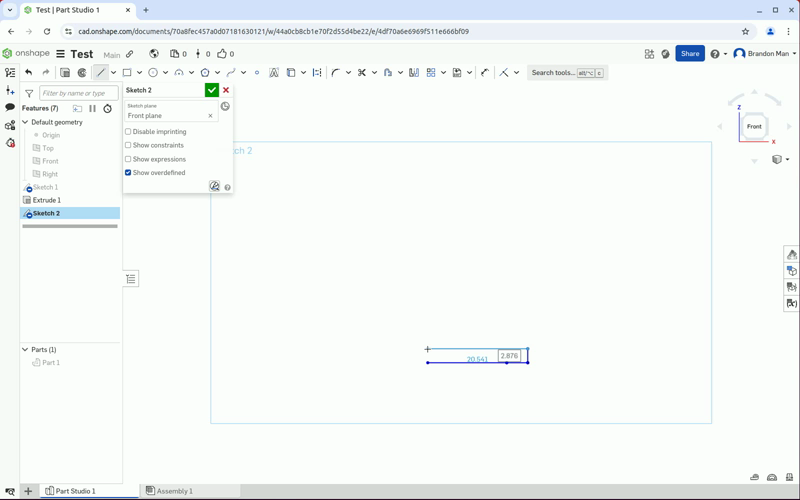
key_up(shift)
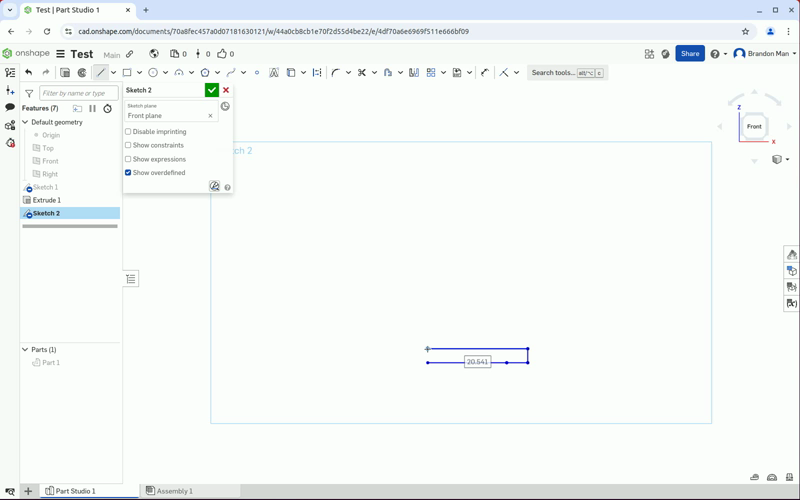
mouse_move(457, 348)
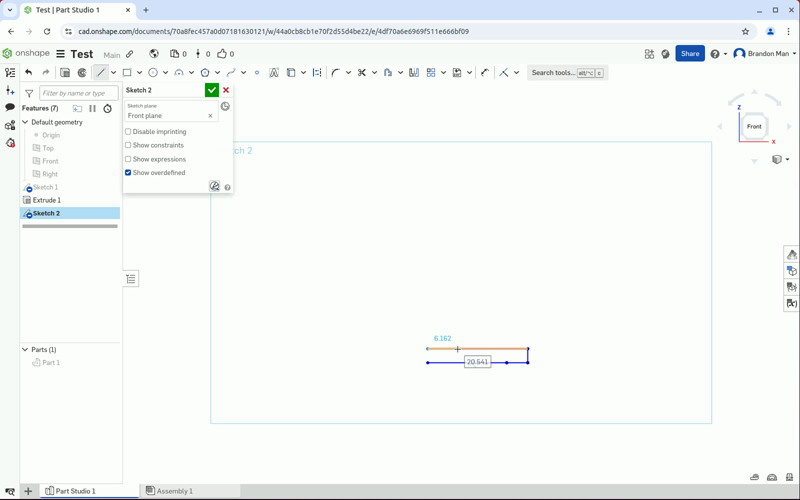
key_down(shift)
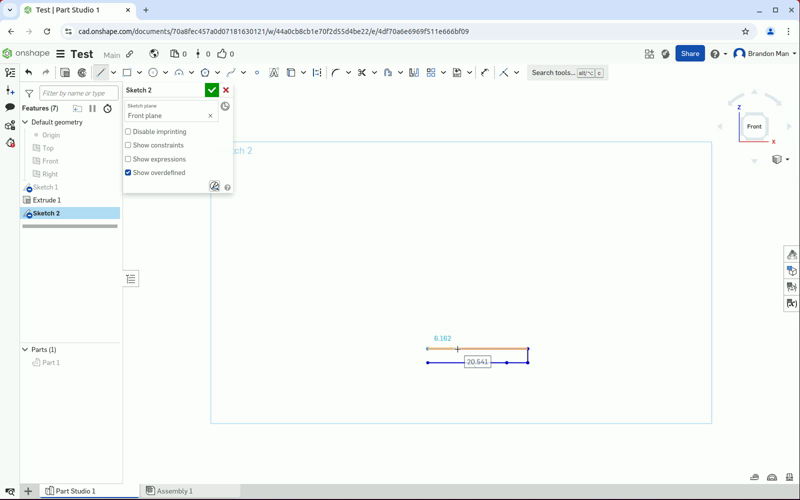
mouse_move(427, 362)
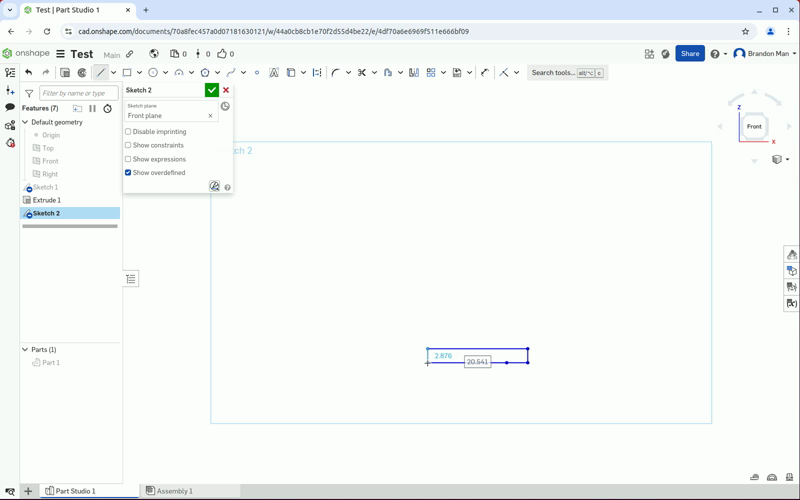
key_up(shift)
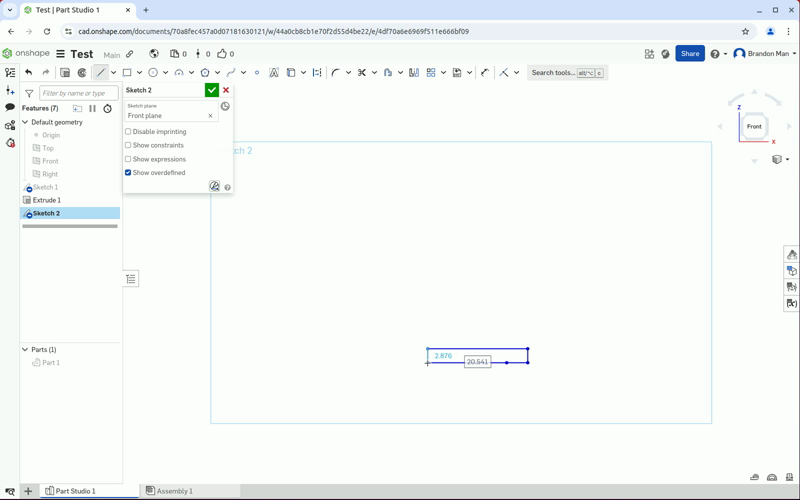
click(427, 362)
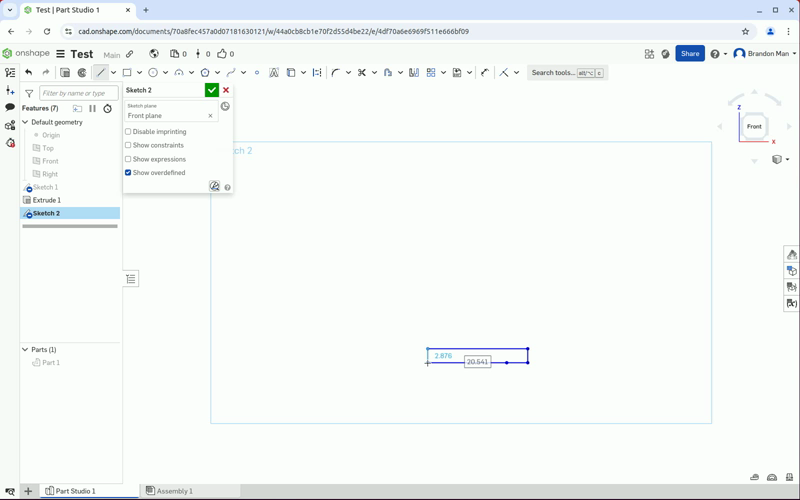
key(esc)
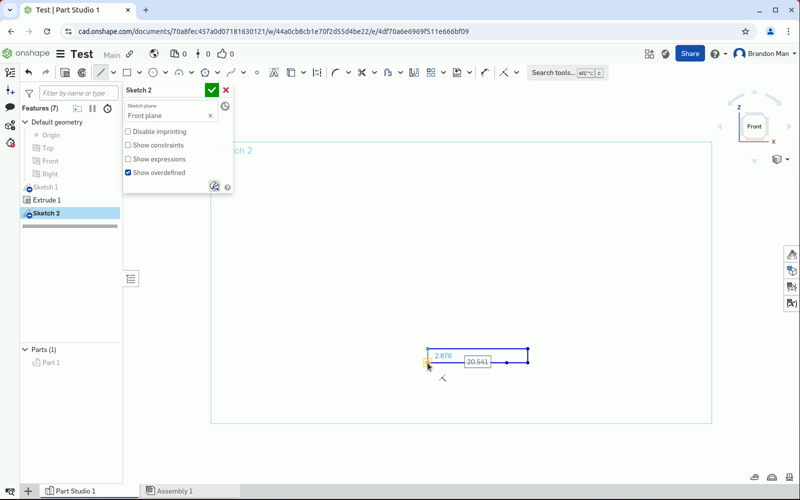
mouse_move(444, 357)
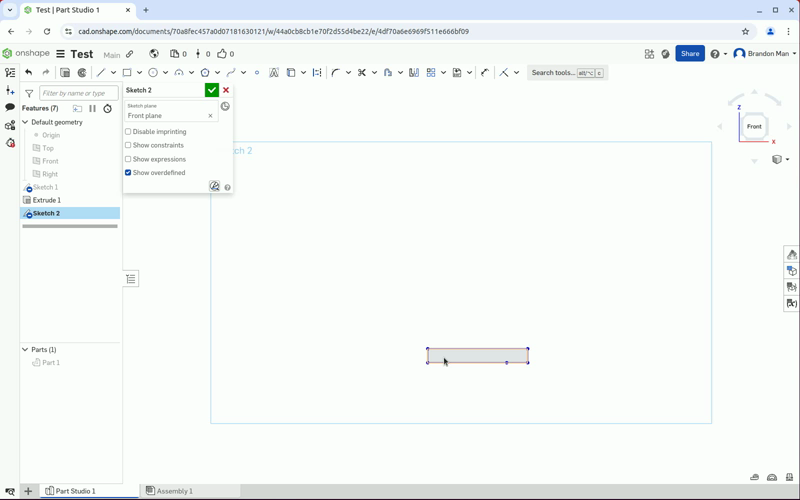
scroll(6)
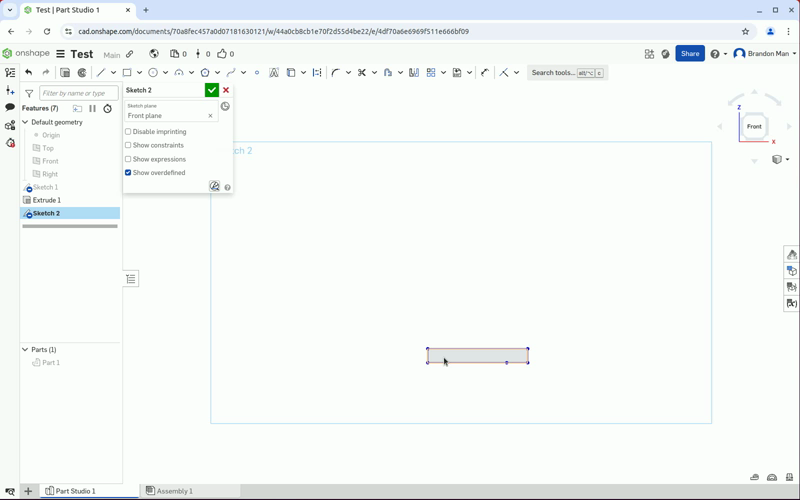
scroll(6)
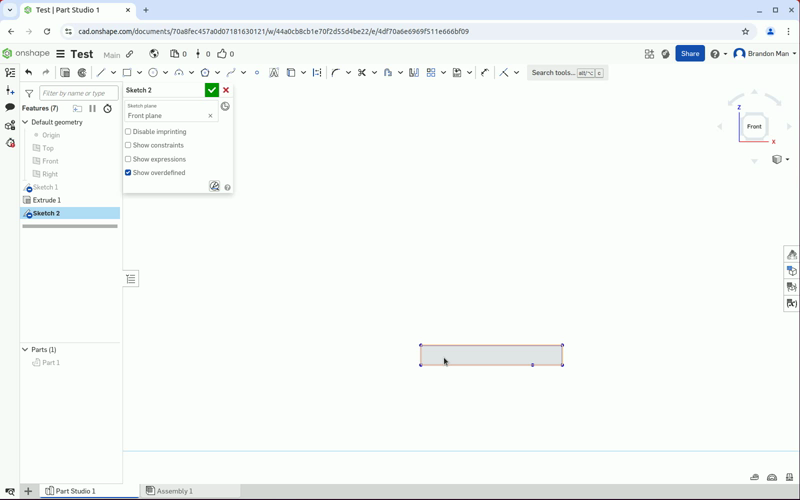
scroll(6)
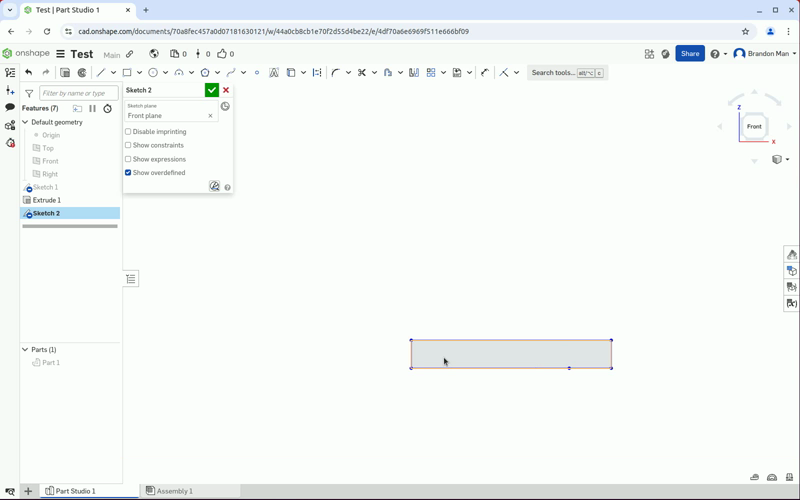
scroll(6)
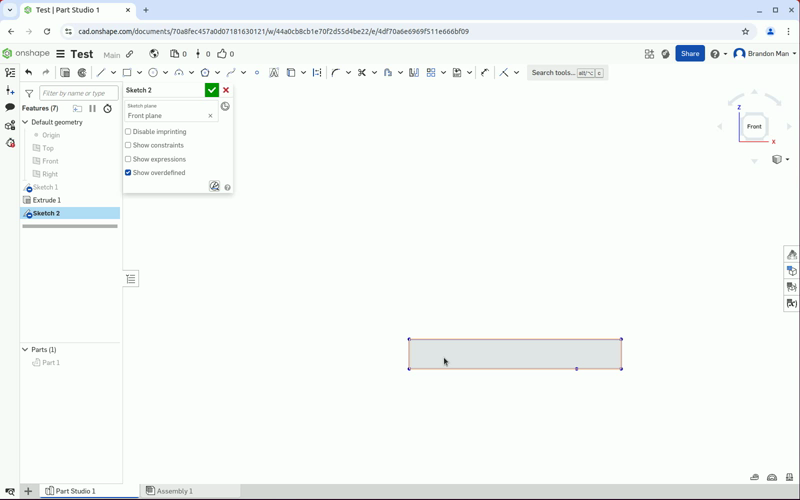
scroll(6)
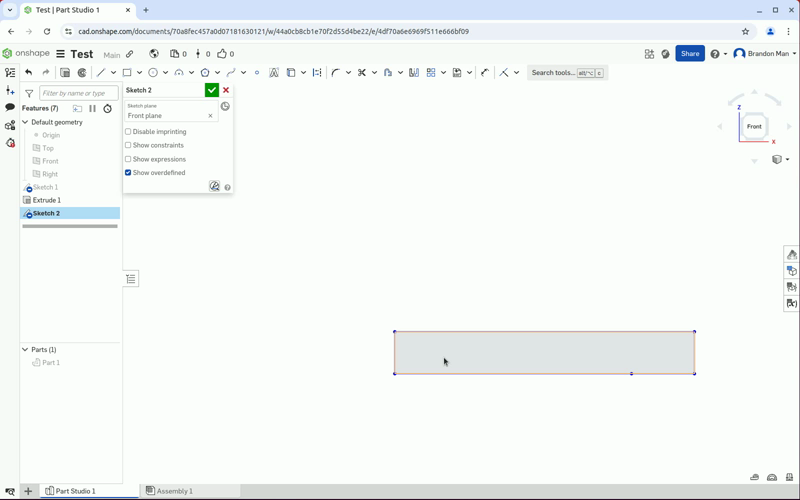
scroll(6)
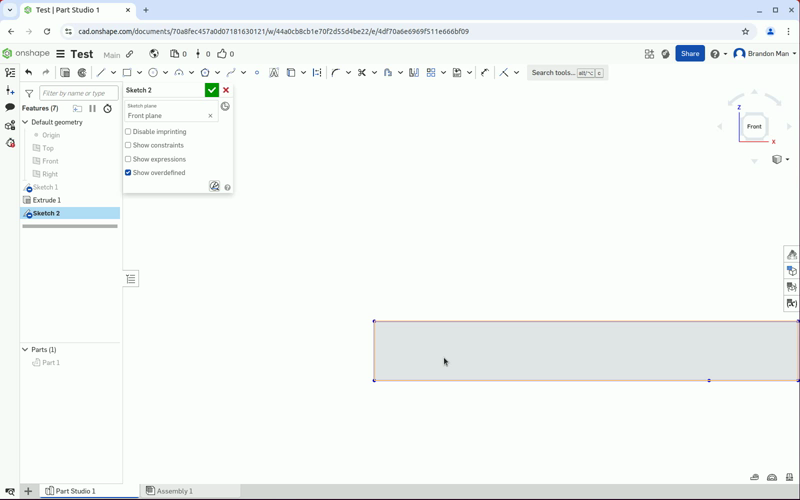
scroll(6)
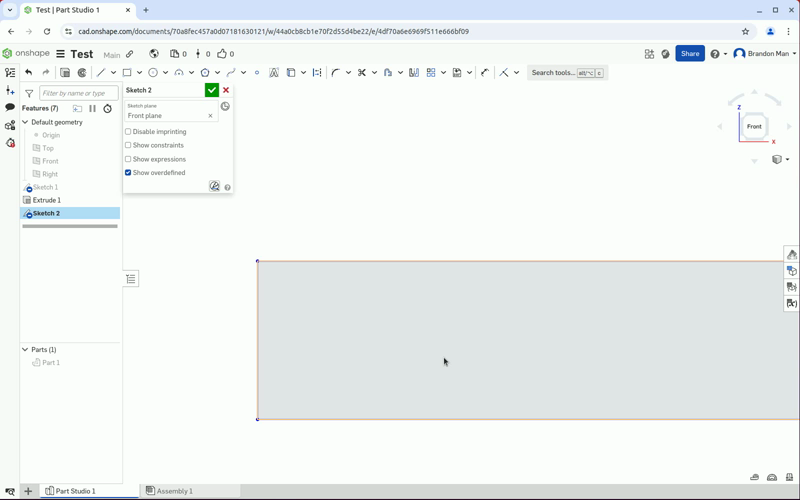
click(444, 357)
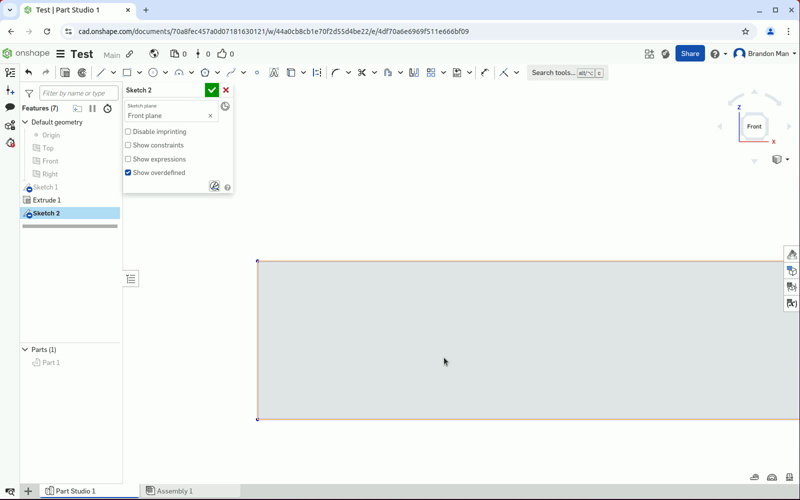
scroll(-6)
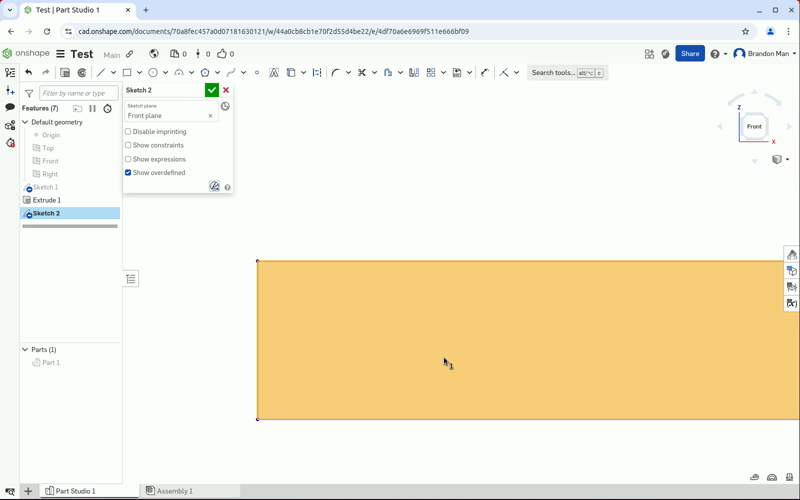
scroll(-6)
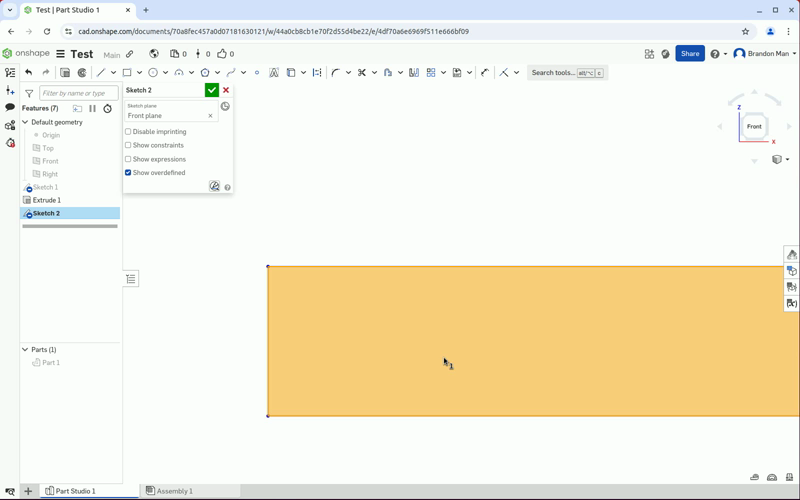
scroll(-6)
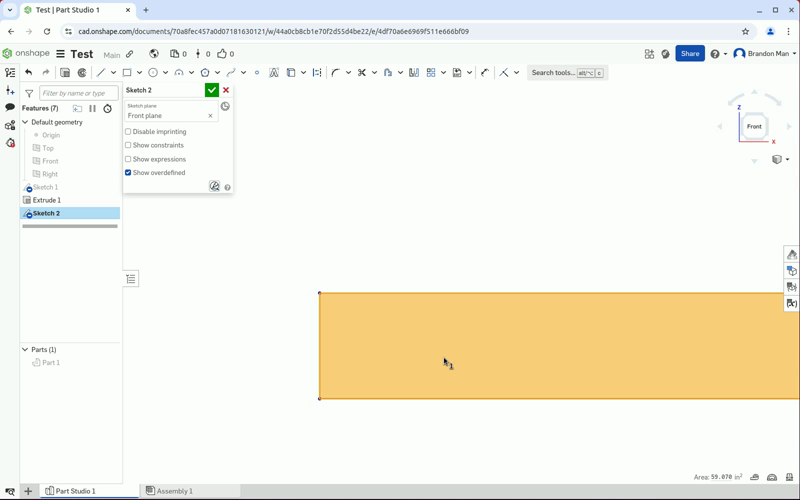
scroll(-6)
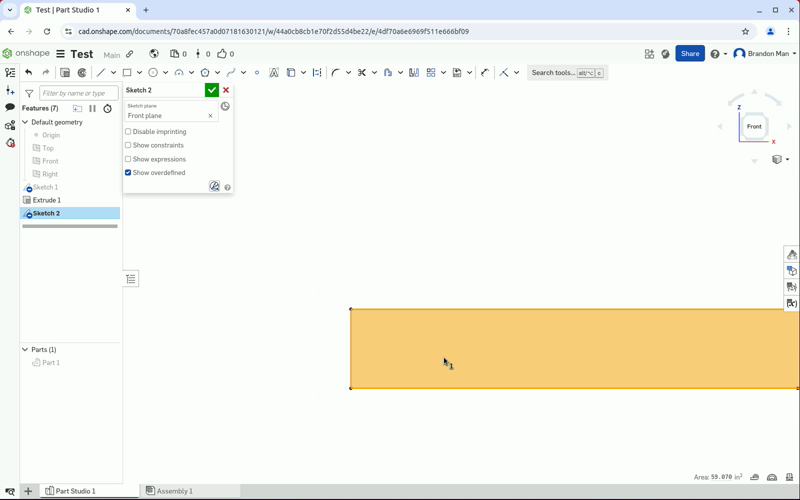
scroll(-6)
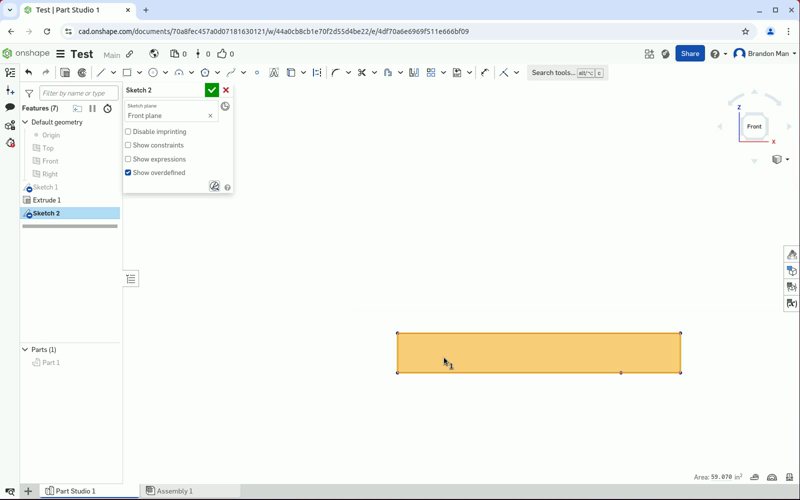
scroll(-6)
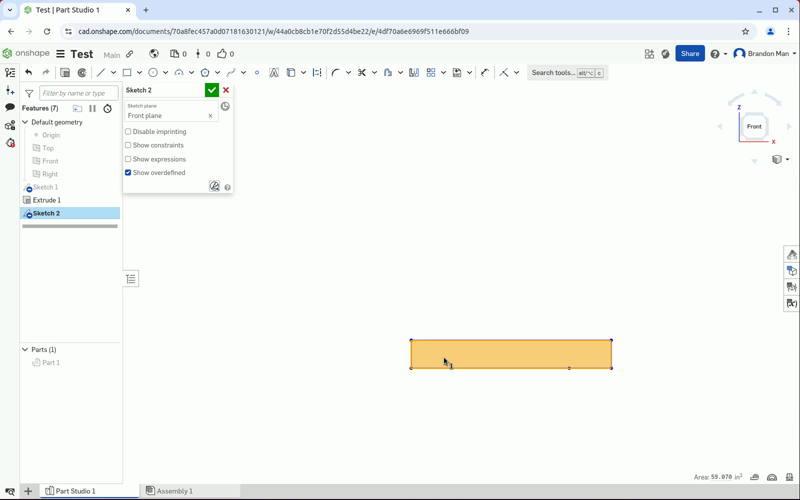
scroll(-6)
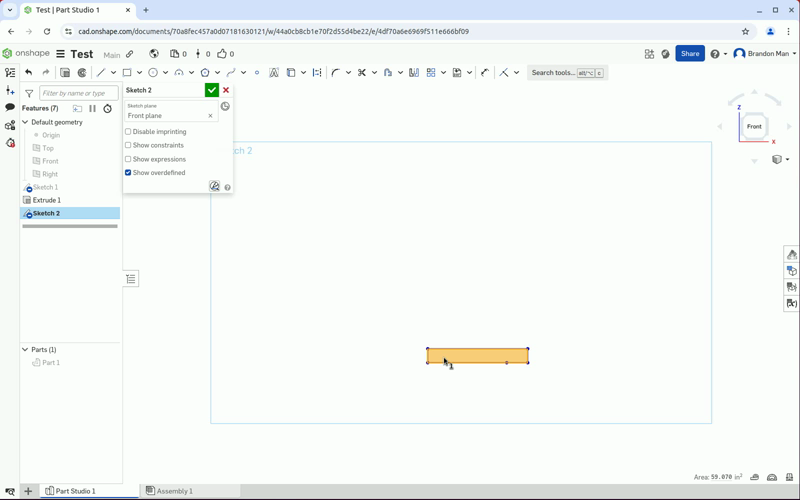
mouse_move(73, 352)
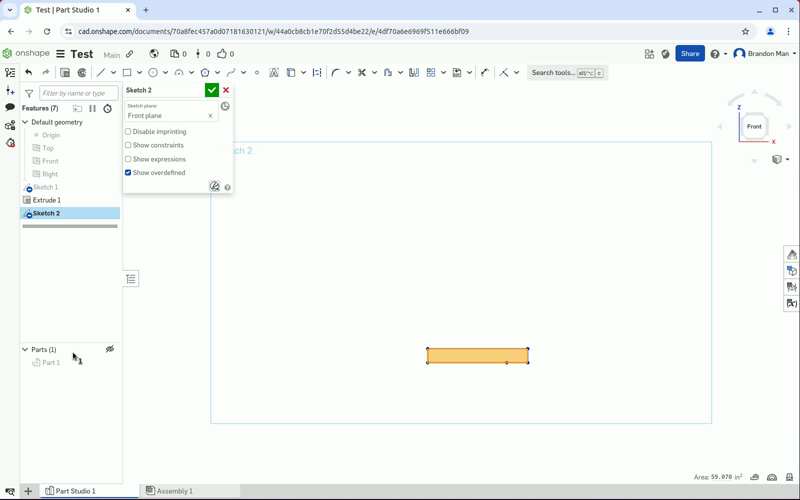
key(shift+y)
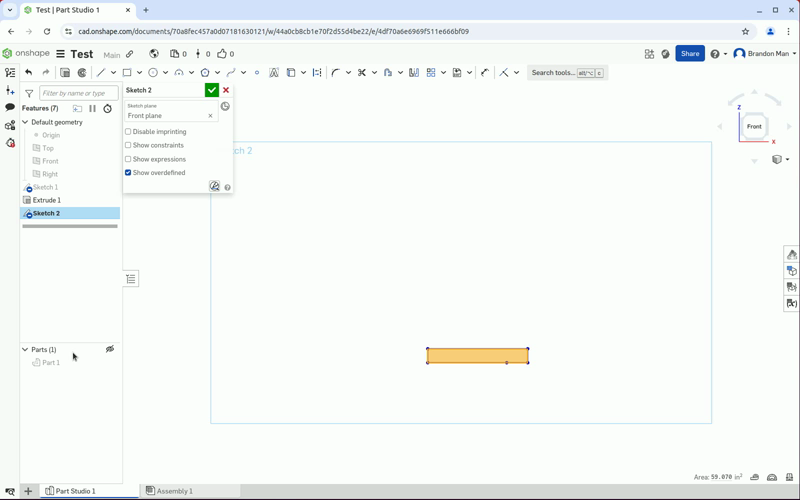
key(shift+e)
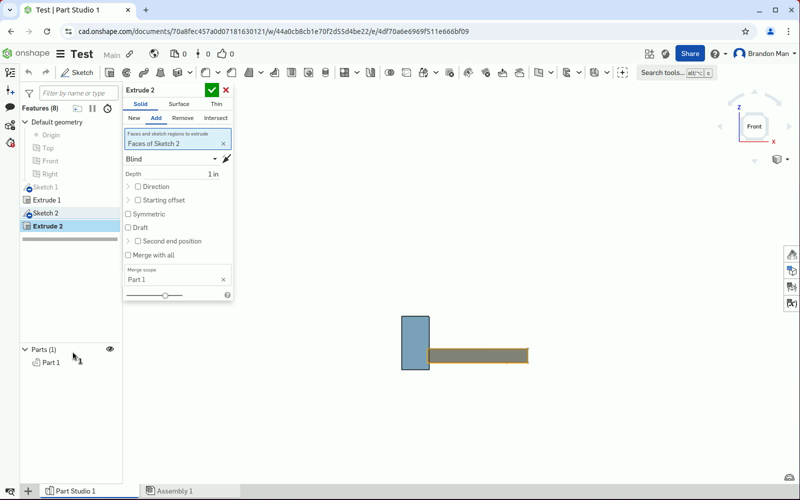
mouse_move(143, 106)
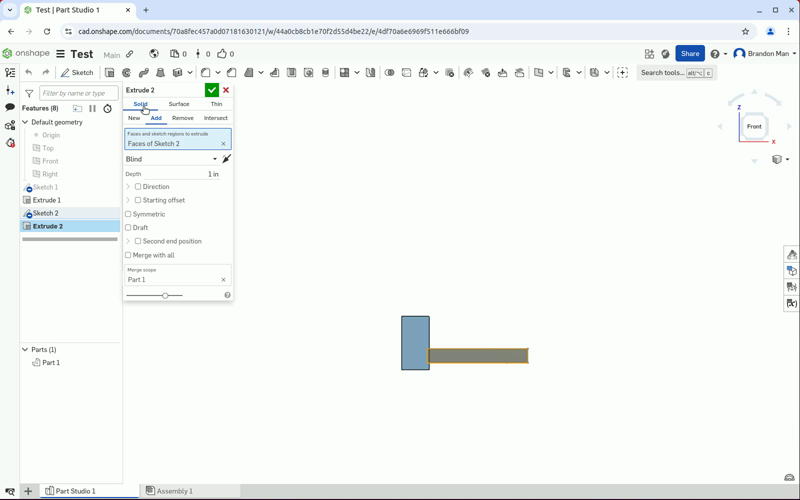
click(143, 106)
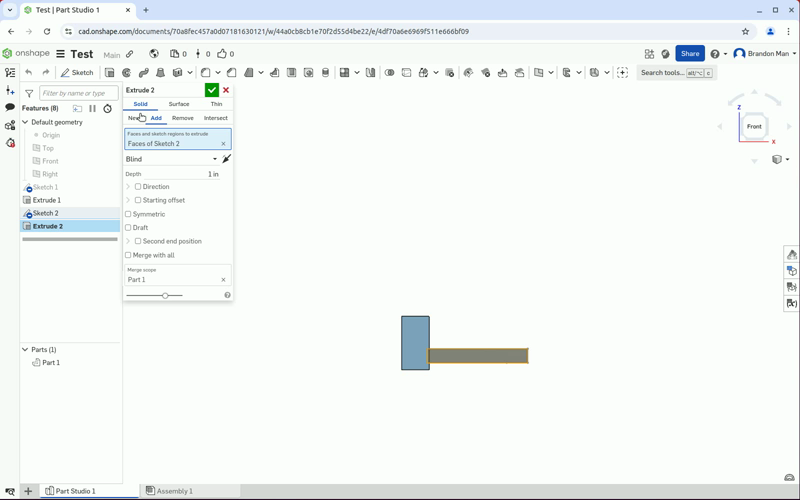
mouse_move(137, 120)
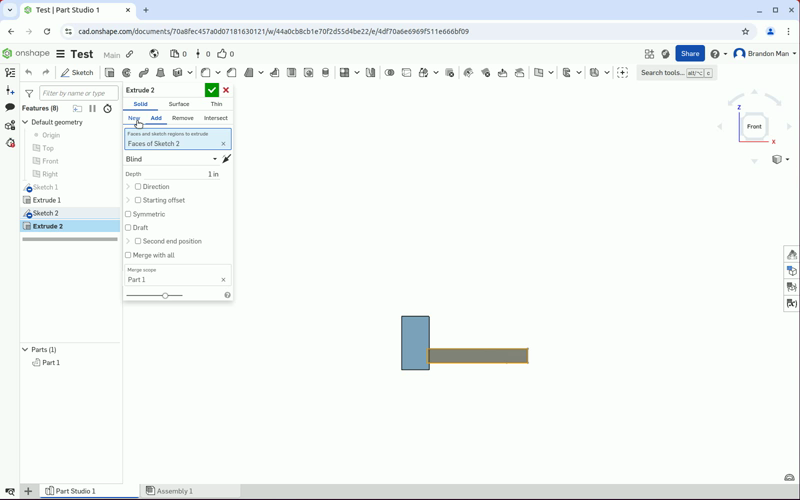
click(137, 120)
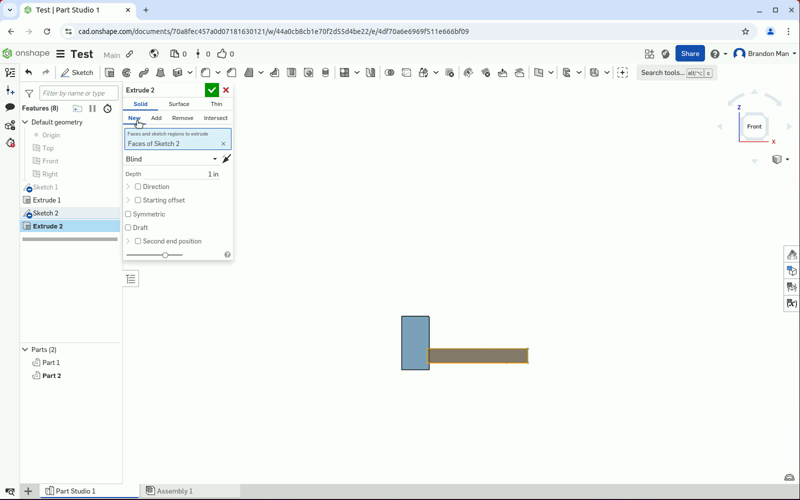
key(tab, 4)
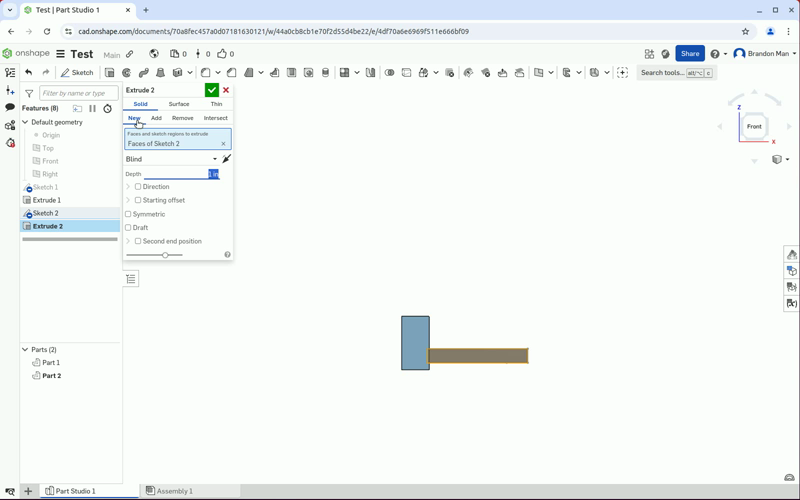
text(5.296)
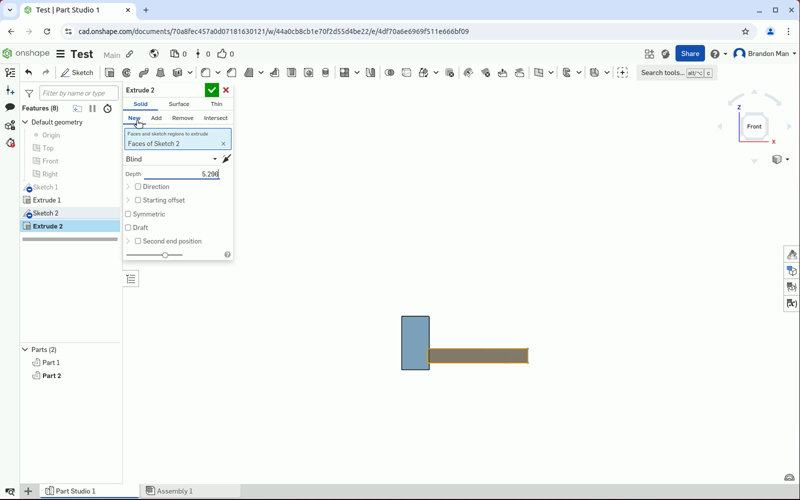
key(enter)
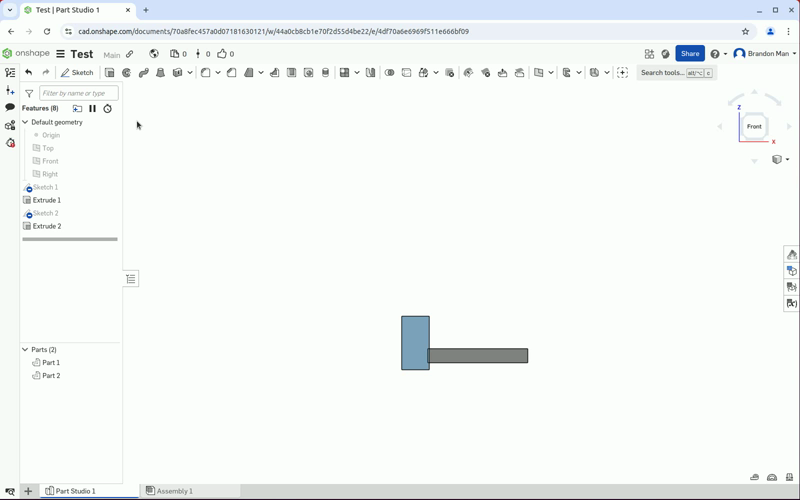
key(shift+h)
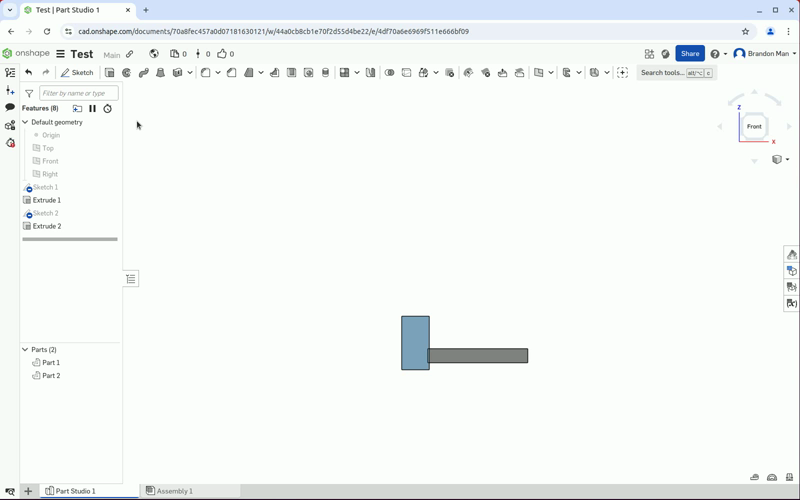
key(shift+h)
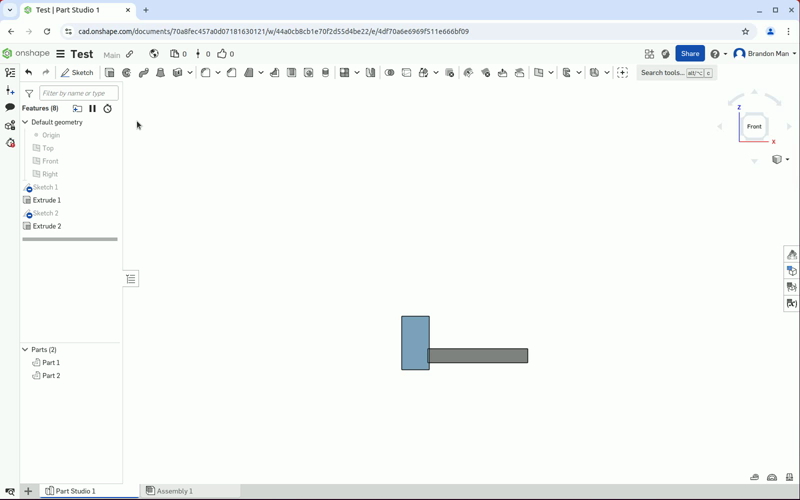
mouse_move(73, 189)
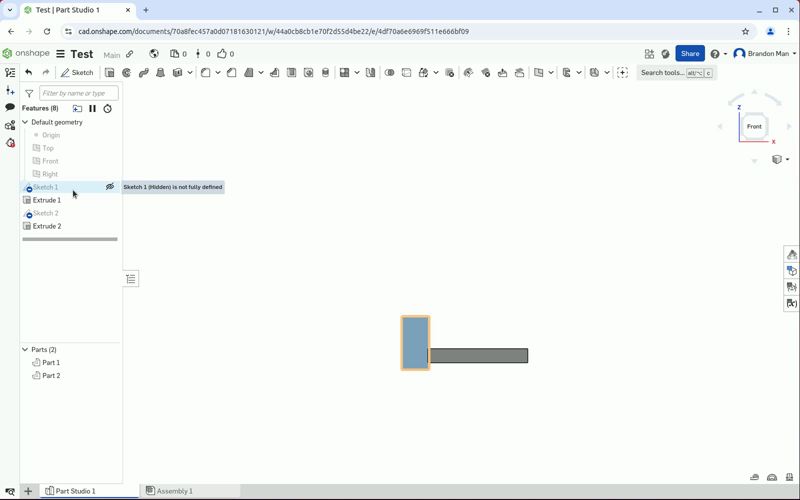
click(73, 189)
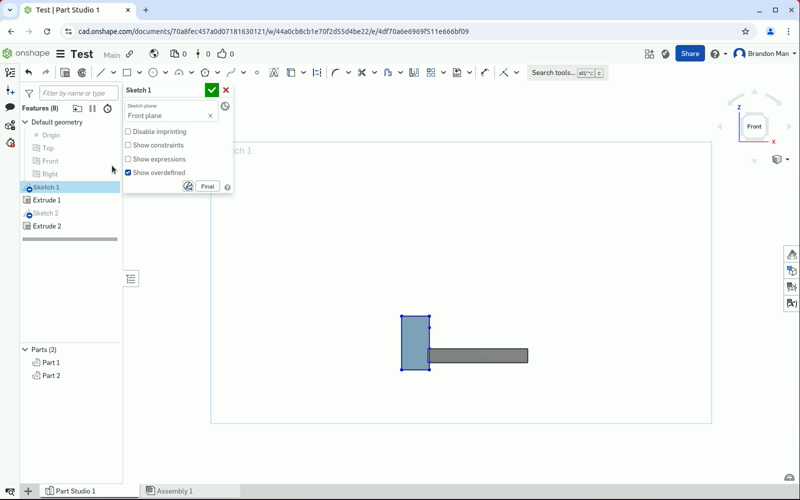
mouse_move(229, 92)
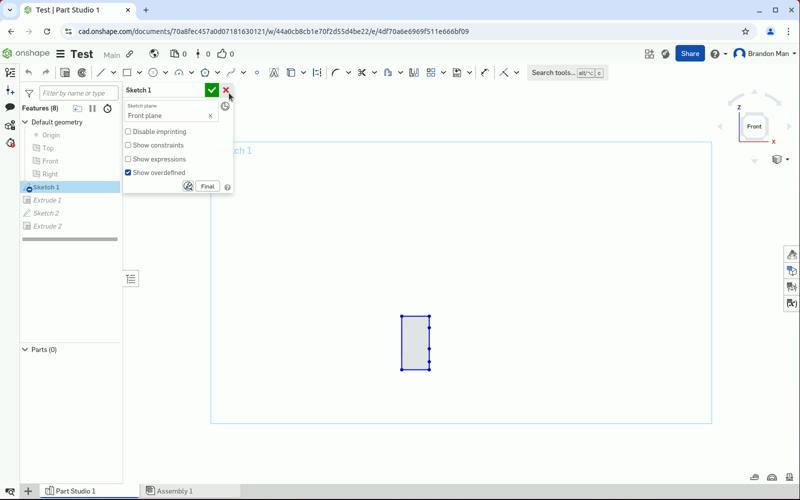
click(229, 92)
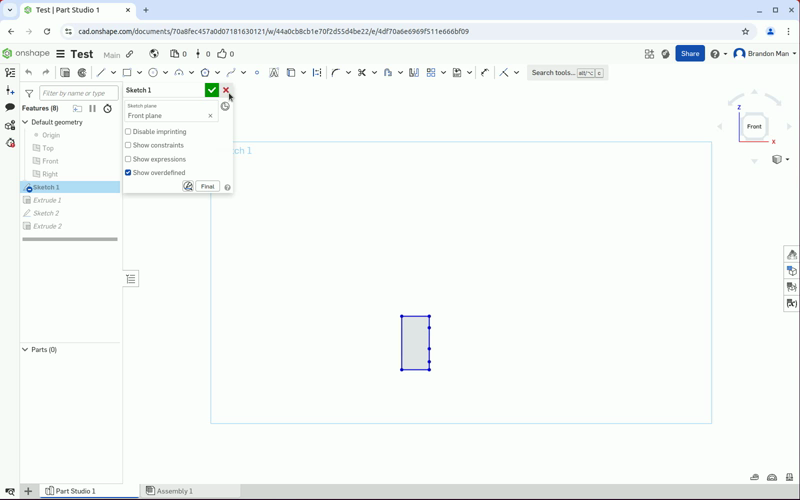
key(shift+s)
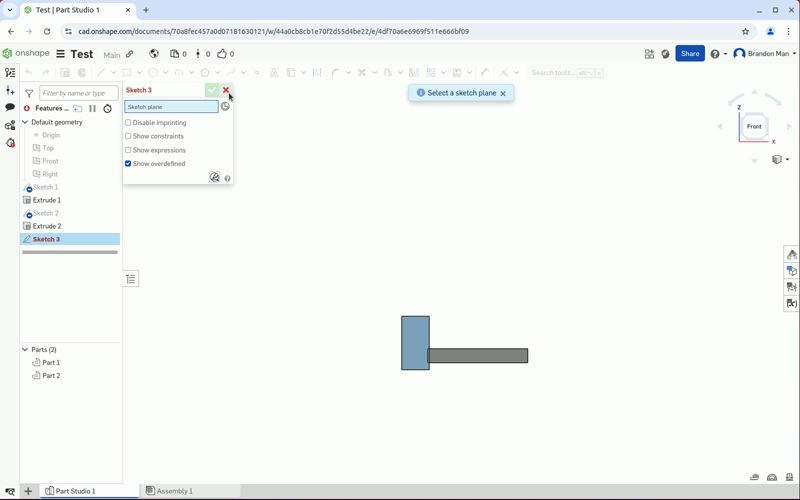
mouse_move(73, 163)
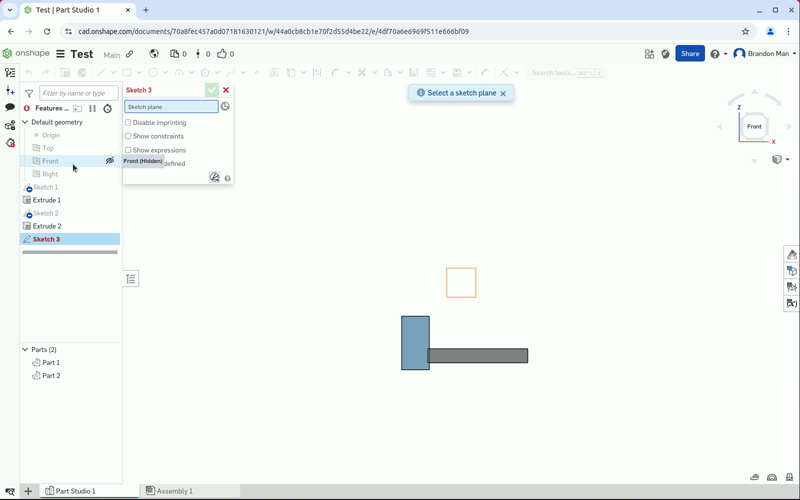
click(73, 163)
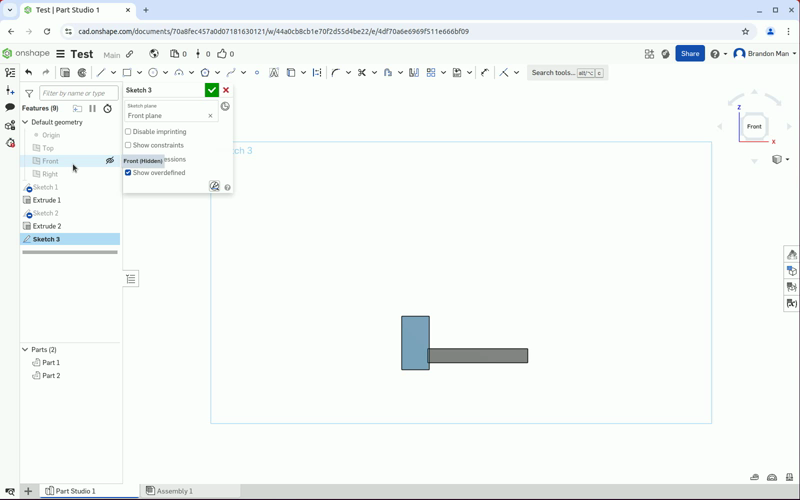
mouse_move(73, 352)
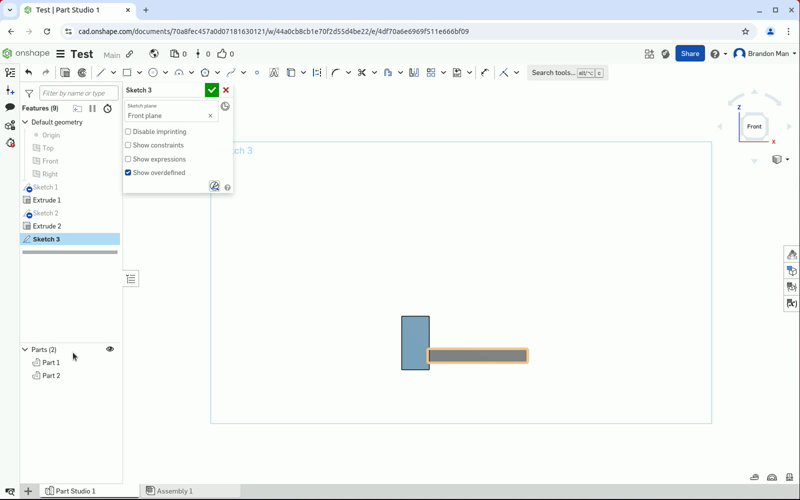
key(y)
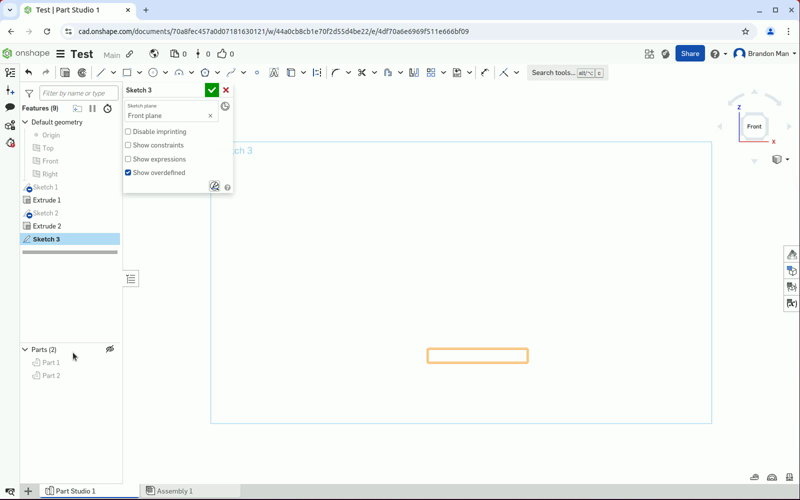
key(l)
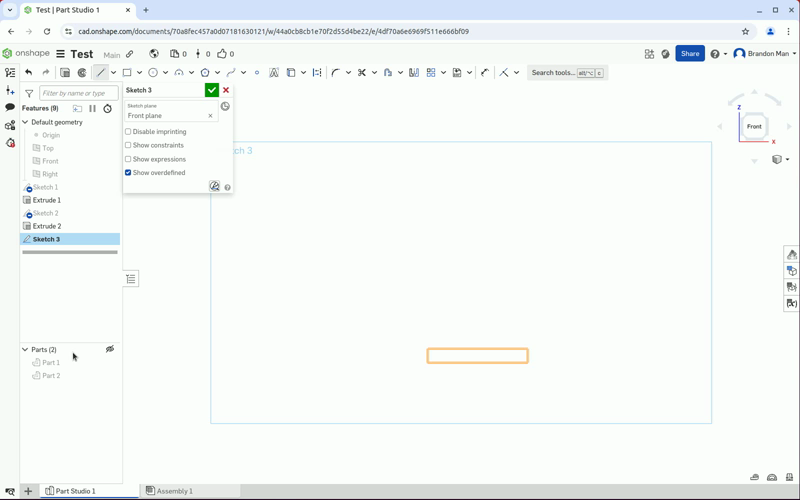
key_down(shift)
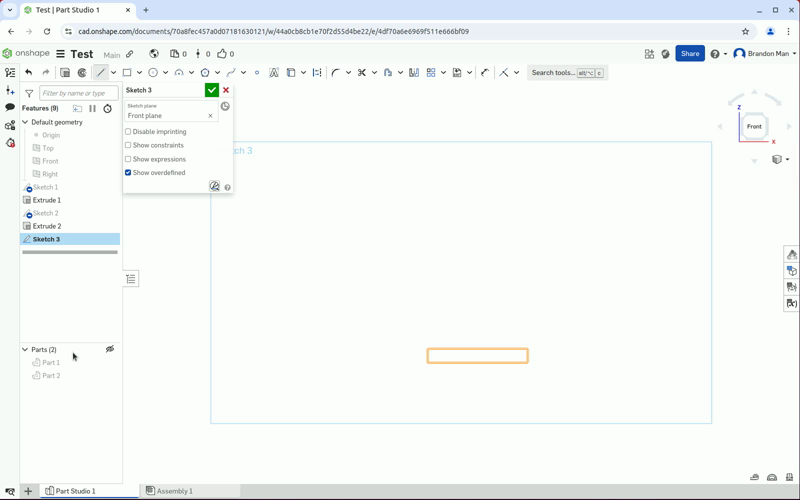
mouse_move(401, 316)
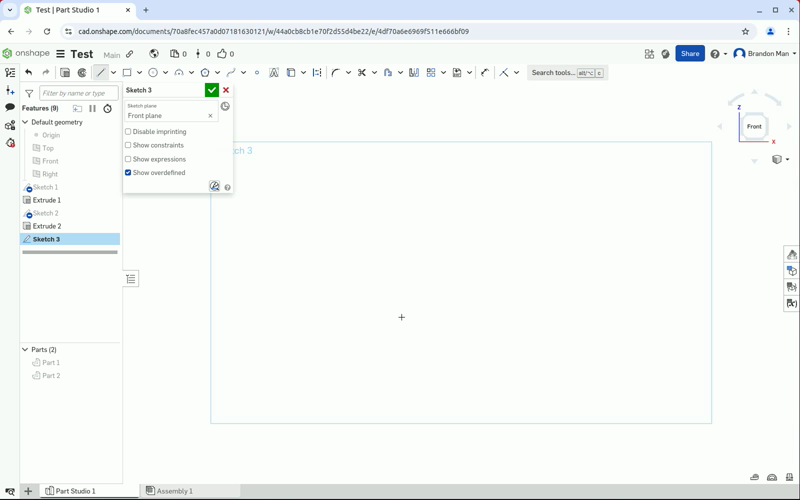
click(401, 316)
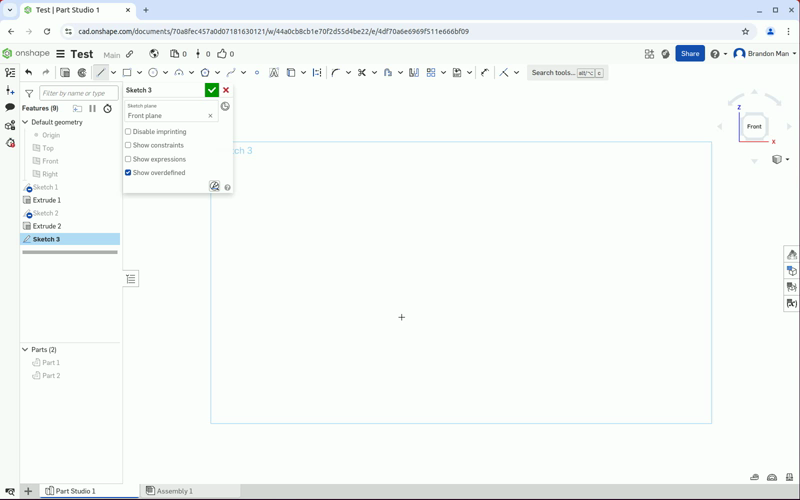
key_up(shift)
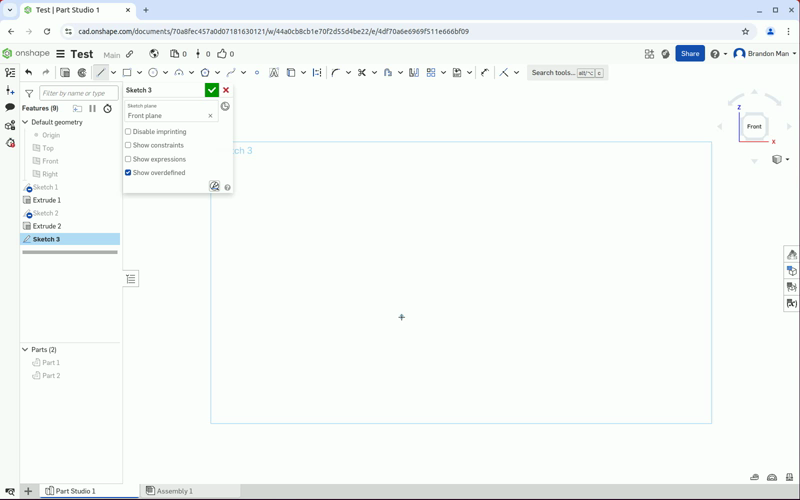
key_down(shift)
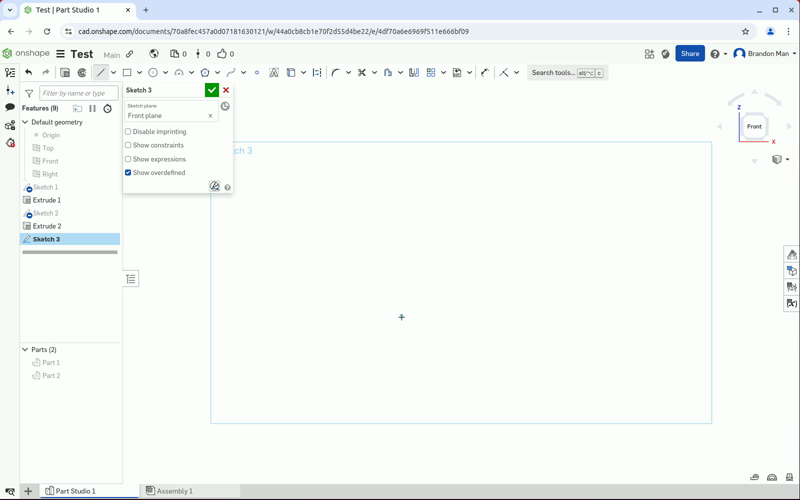
mouse_move(431, 316)
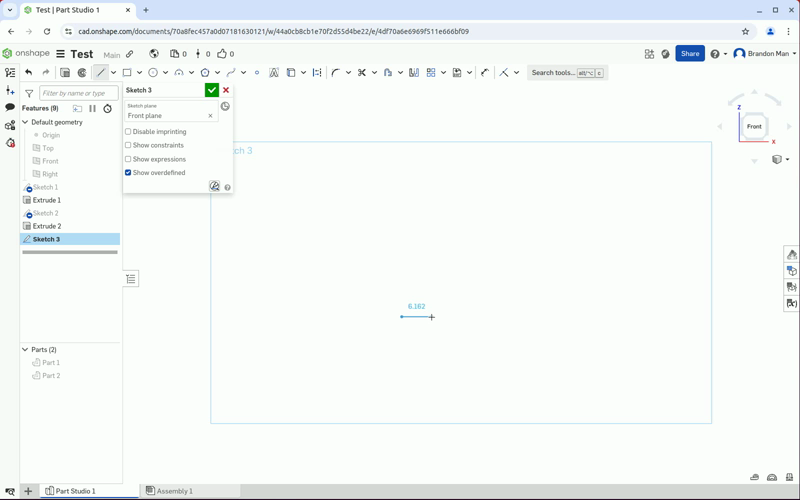
mouse_move(429, 316)
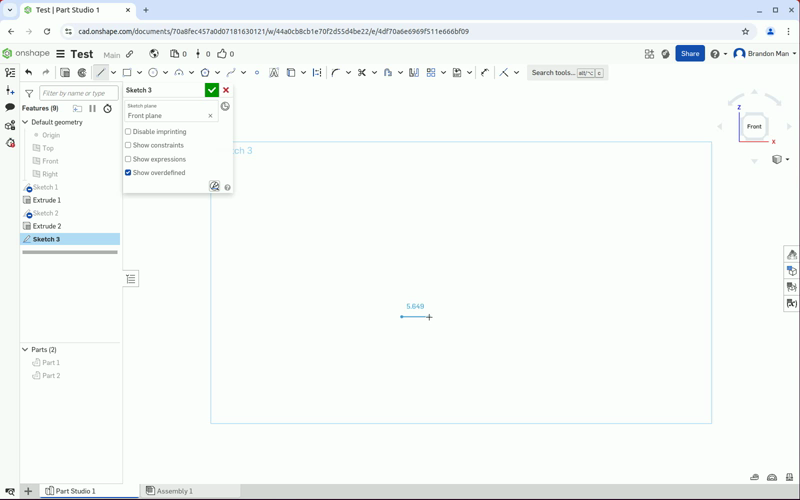
click(429, 316)
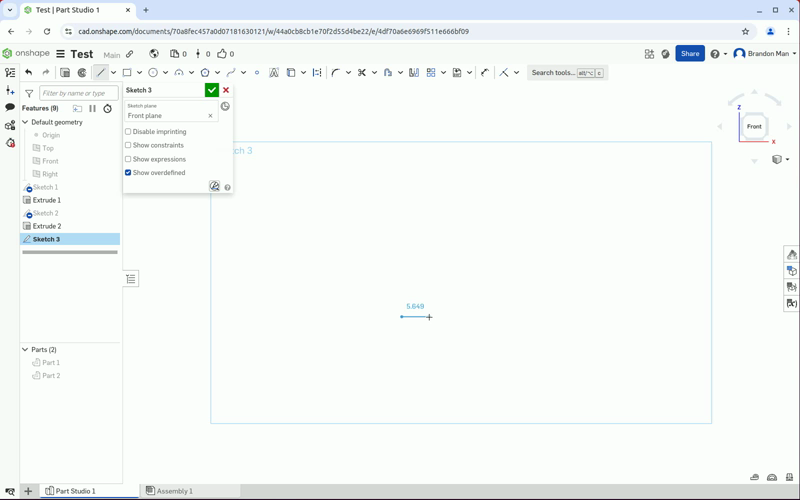
key_up(shift)
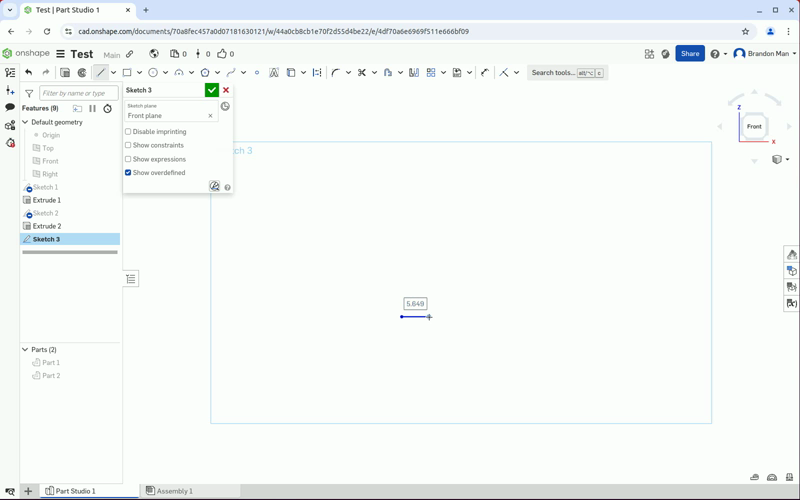
key_down(shift)
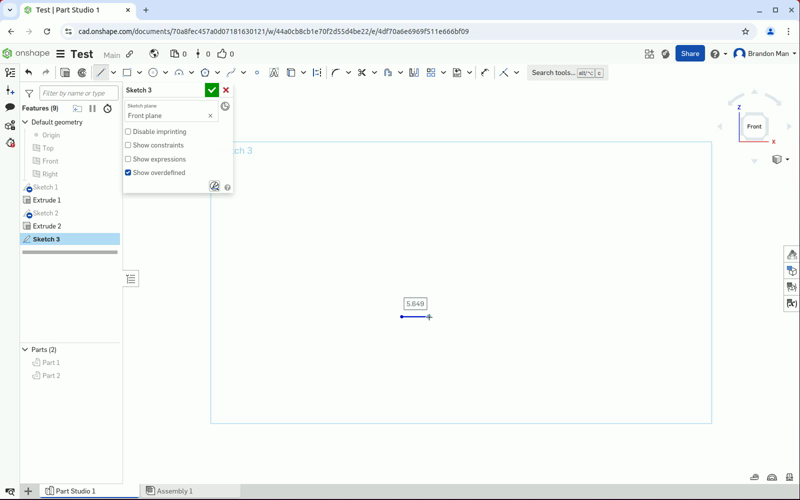
mouse_move(459, 316)
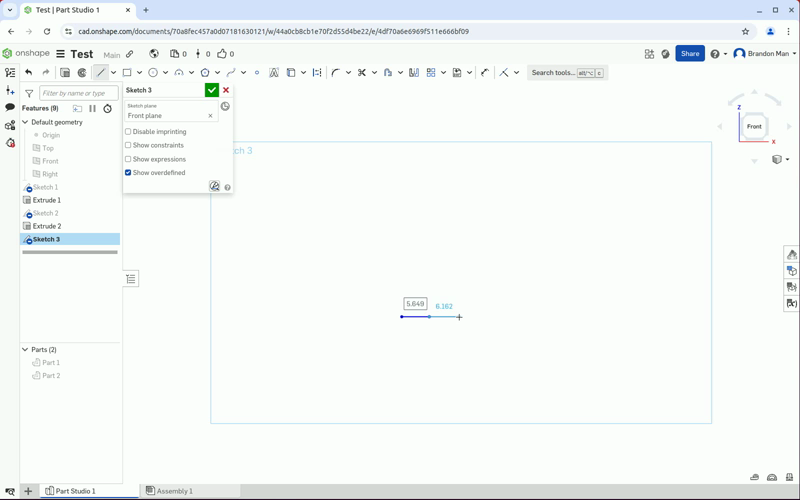
mouse_move(429, 327)
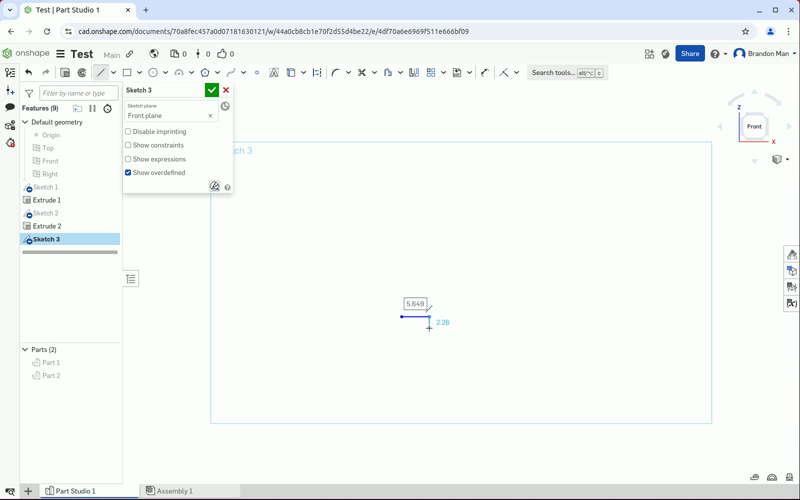
click(429, 327)
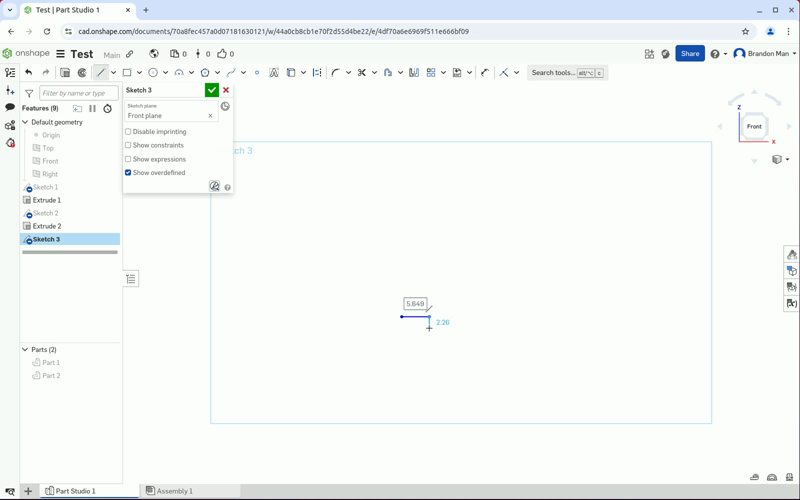
key_up(shift)
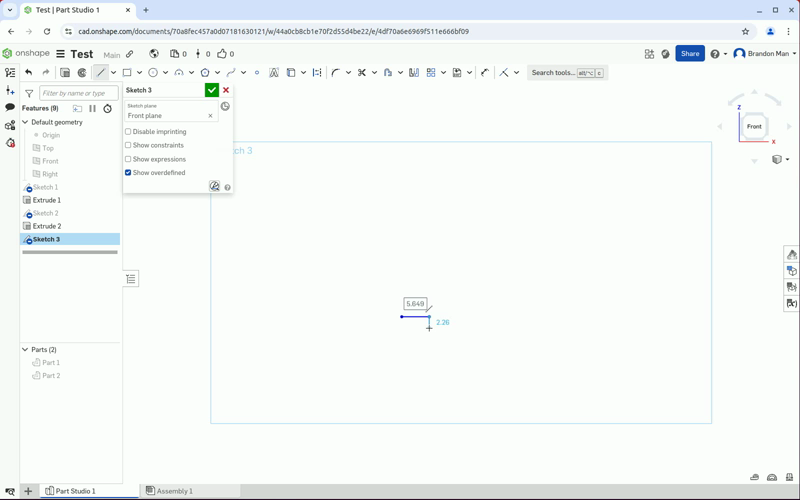
key_down(shift)
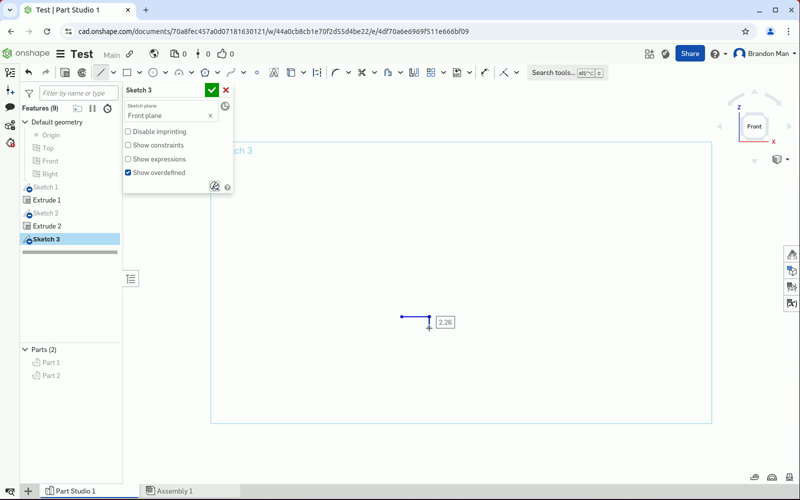
mouse_move(459, 327)
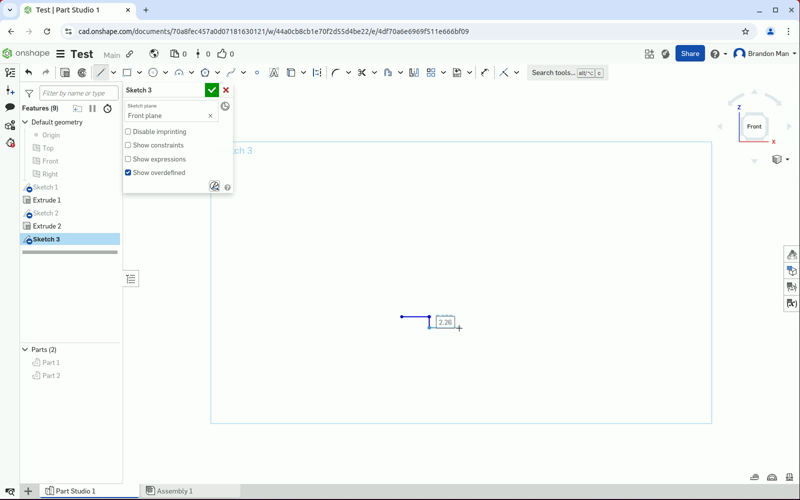
mouse_move(429, 349)
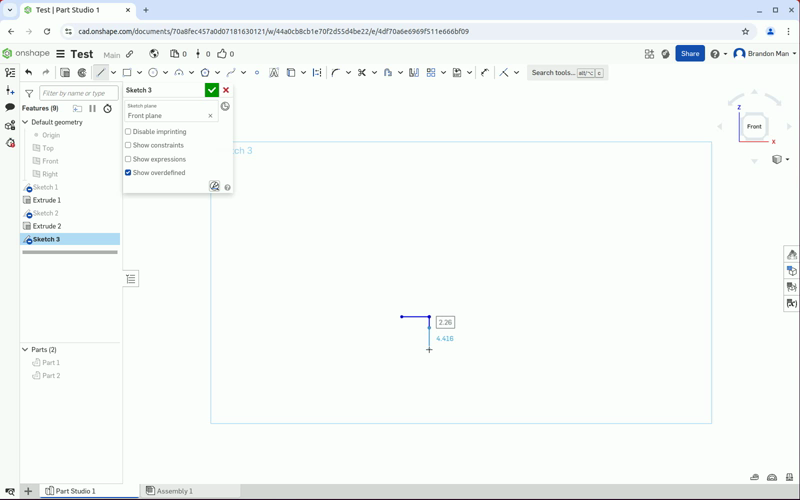
click(429, 349)
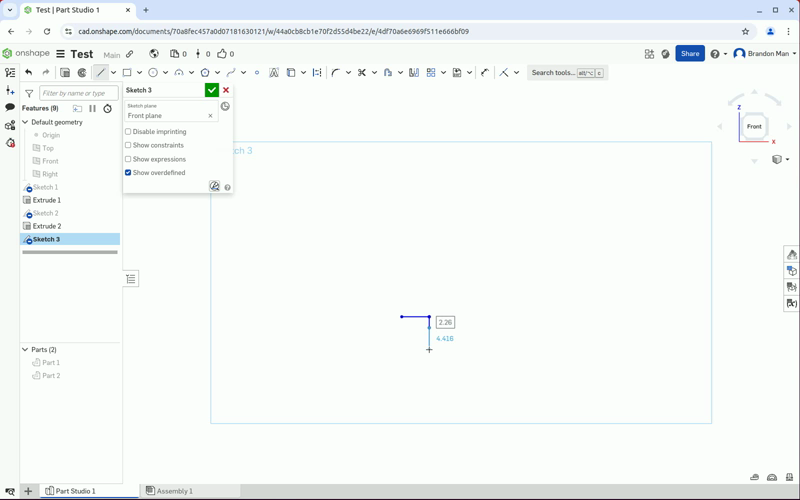
key_up(shift)
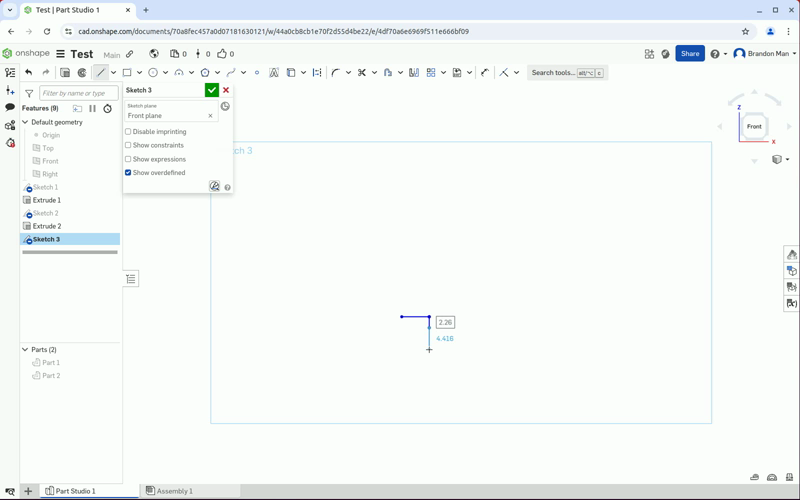
key_down(shift)
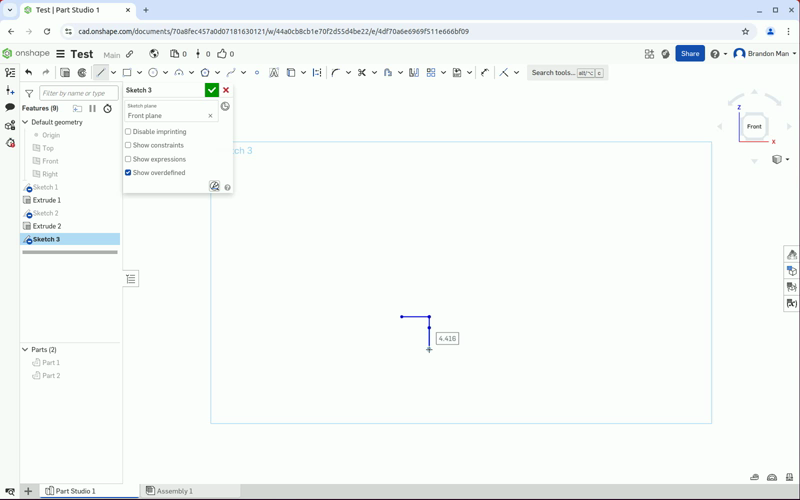
mouse_move(527, 349)
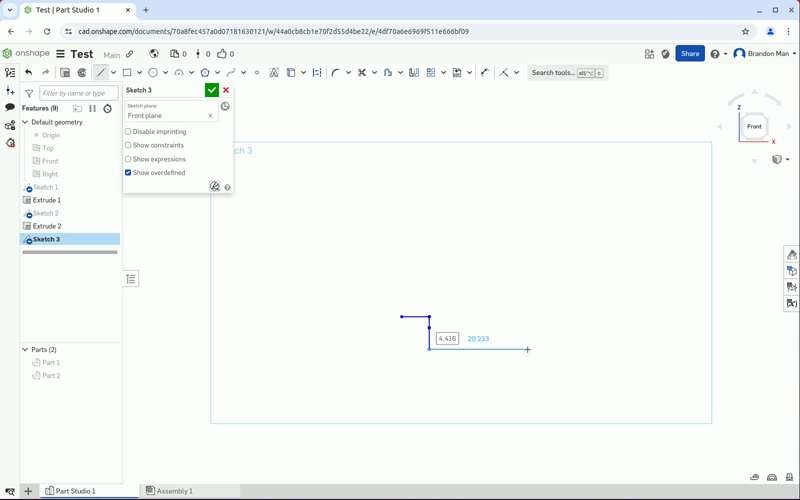
click(527, 349)
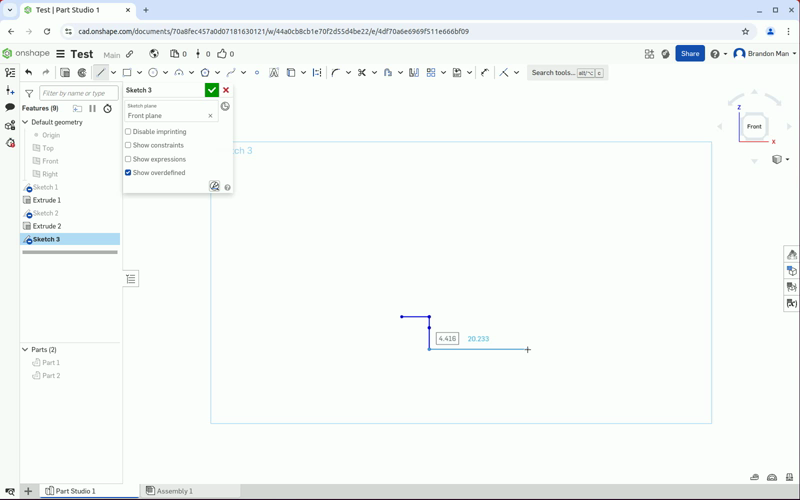
key_up(shift)
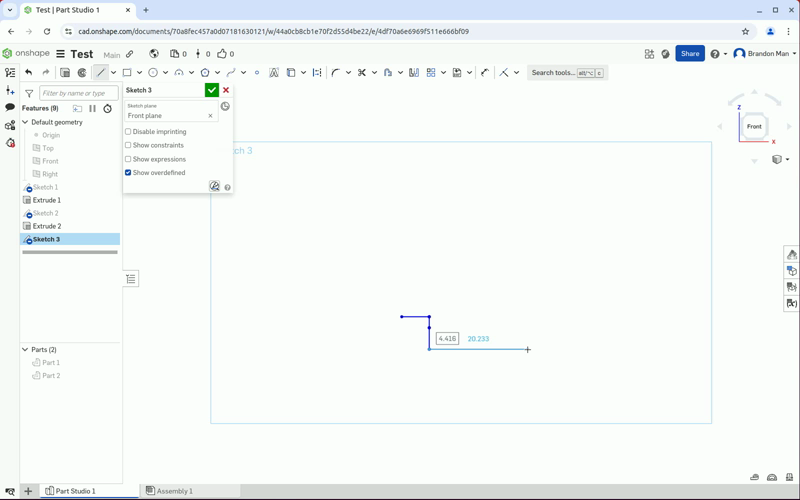
key_down(shift)
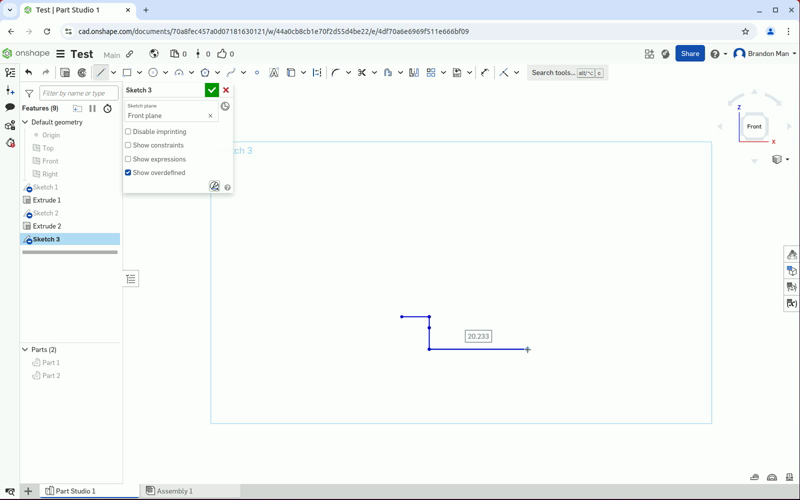
mouse_move(557, 349)
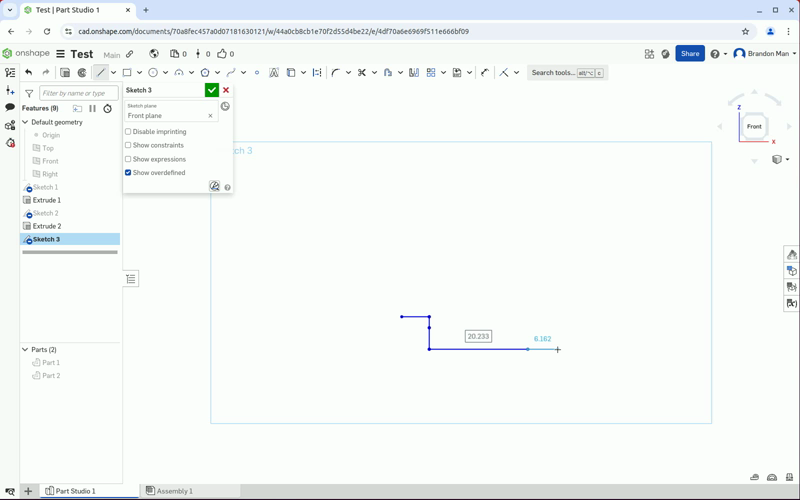
mouse_move(527, 361)
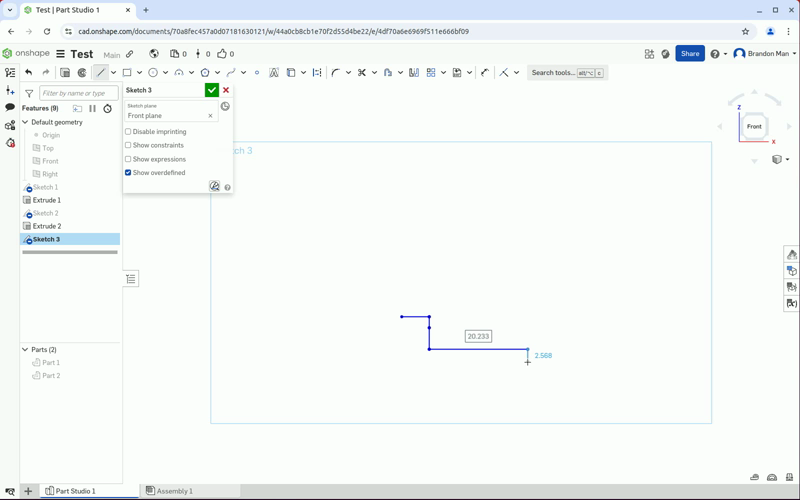
click(527, 361)
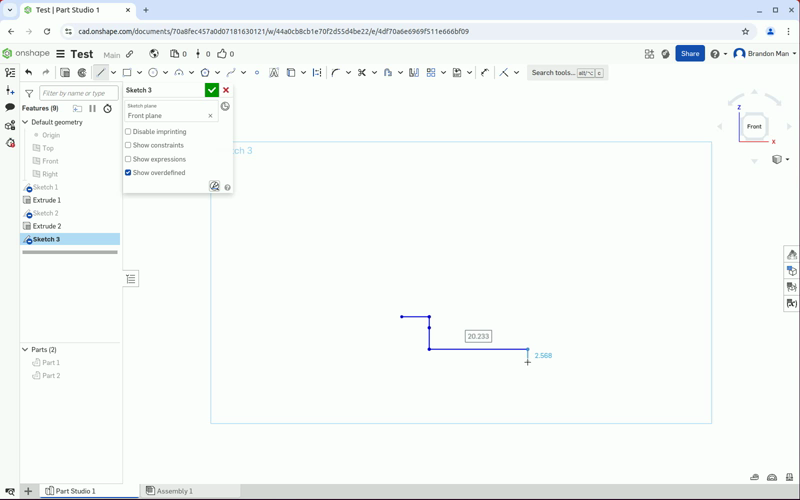
key_up(shift)
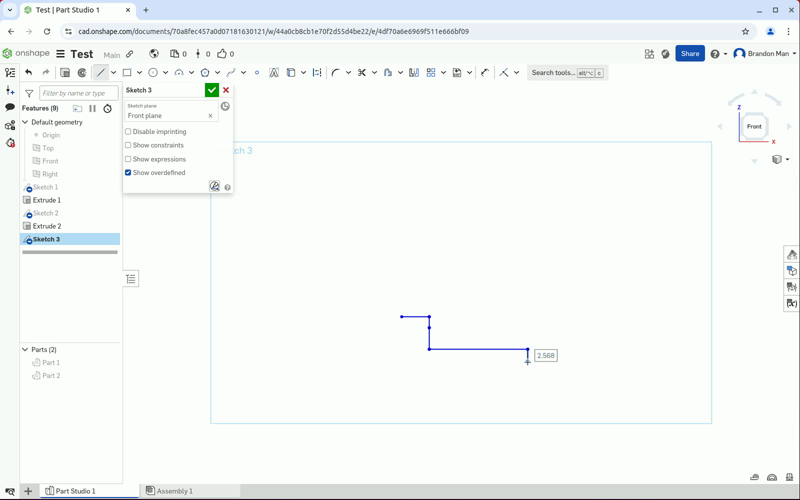
key_down(shift)
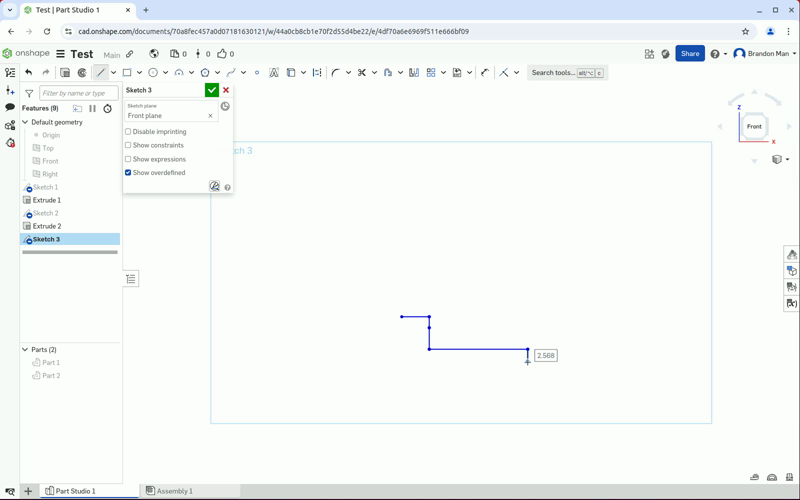
mouse_move(557, 361)
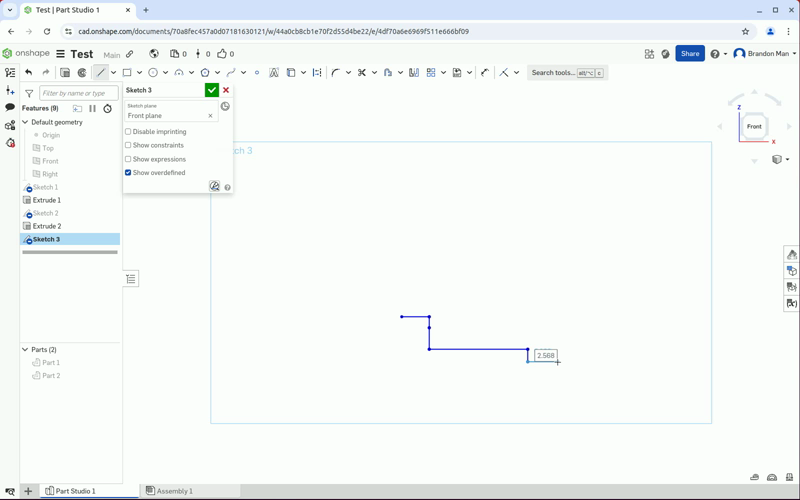
mouse_move(506, 361)
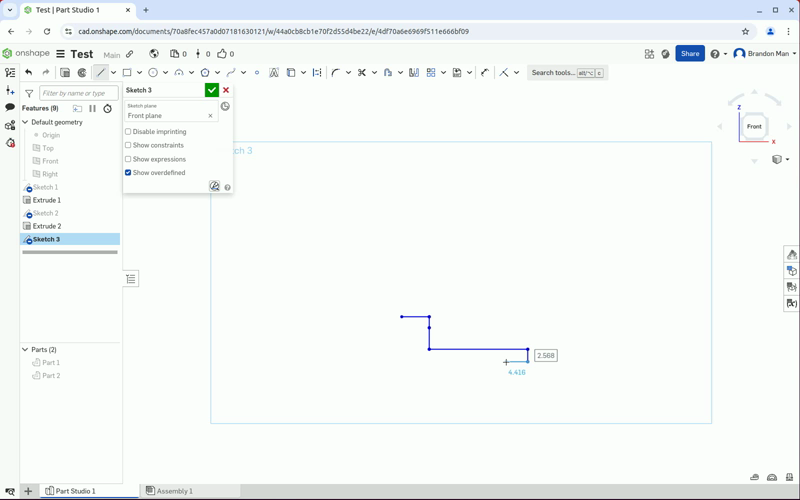
click(506, 361)
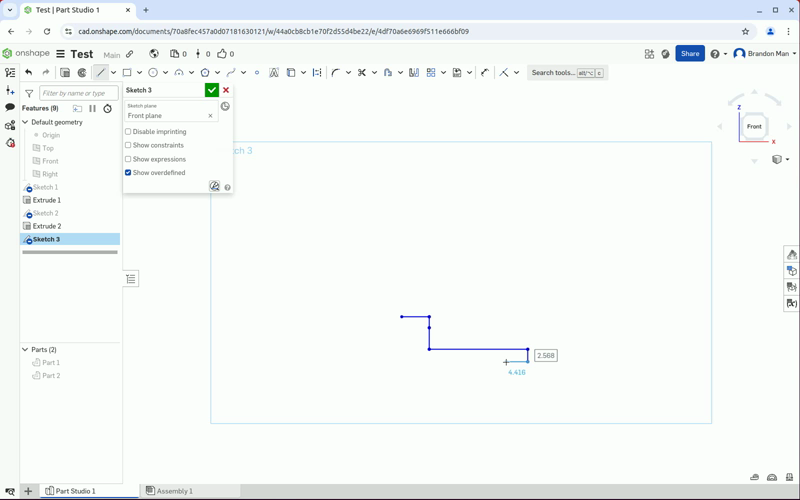
key_up(shift)
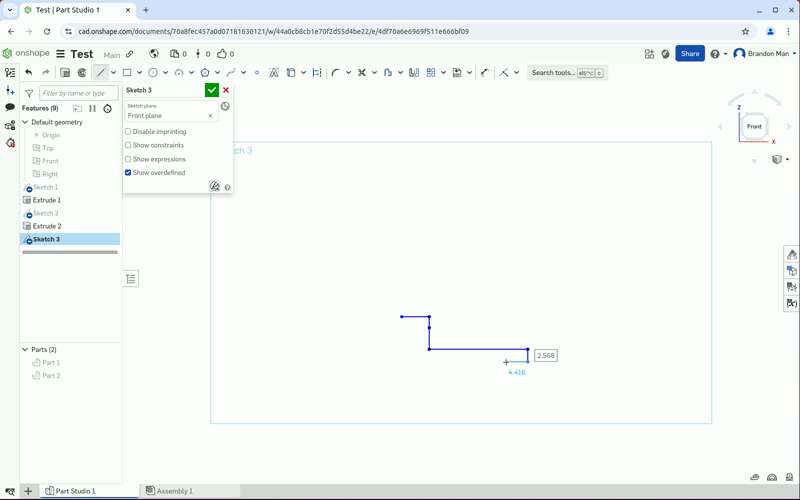
key_down(shift)
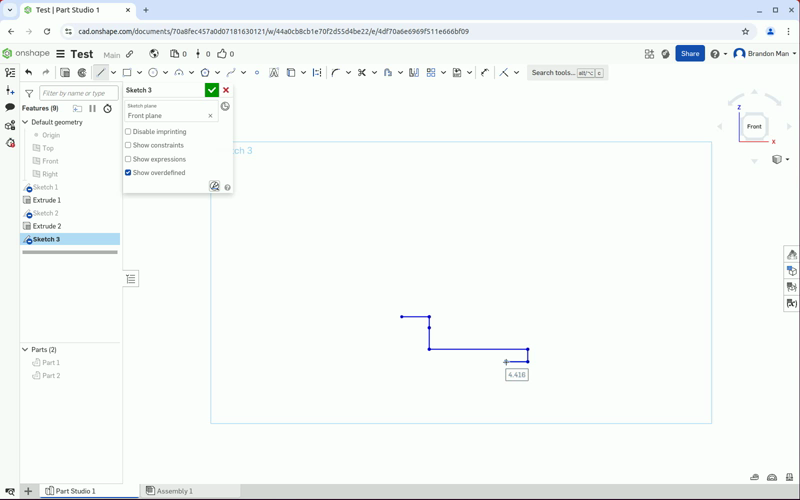
mouse_move(429, 361)
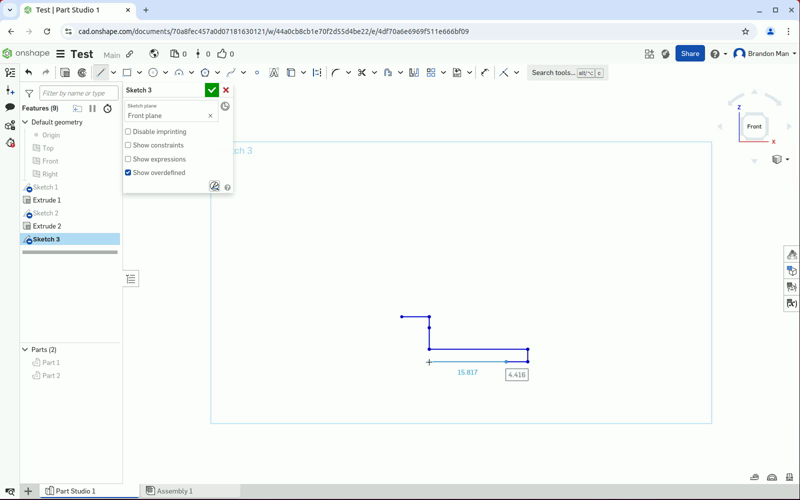
click(429, 361)
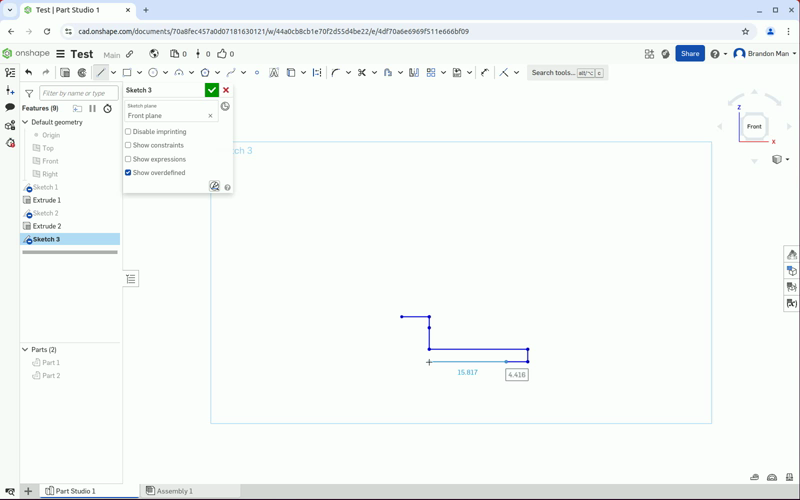
key_up(shift)
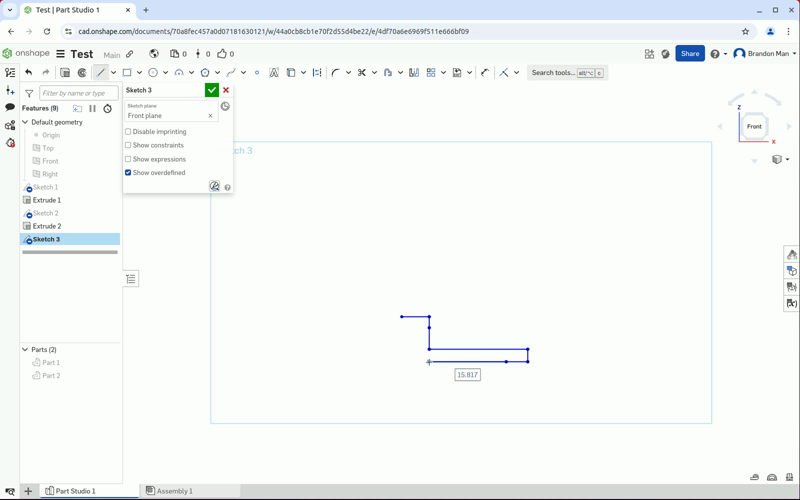
key_down(shift)
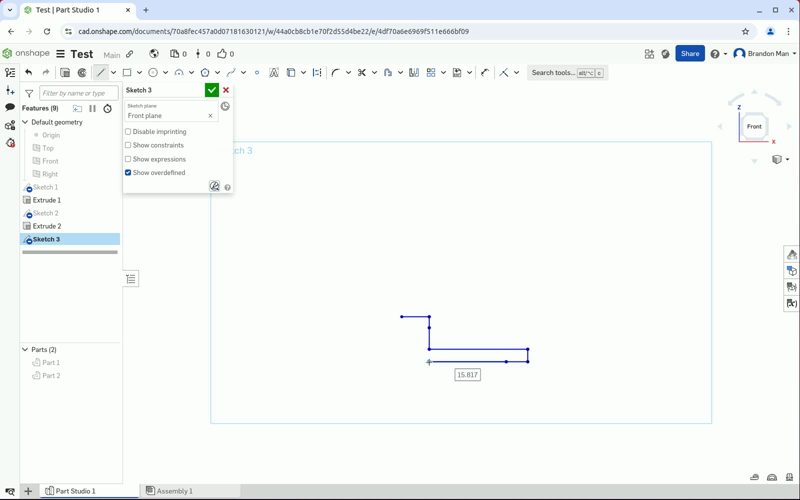
mouse_move(459, 361)
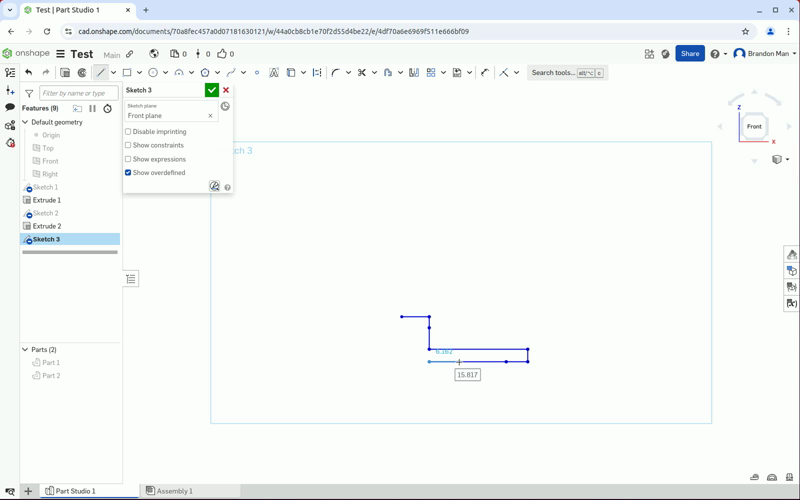
mouse_move(429, 369)
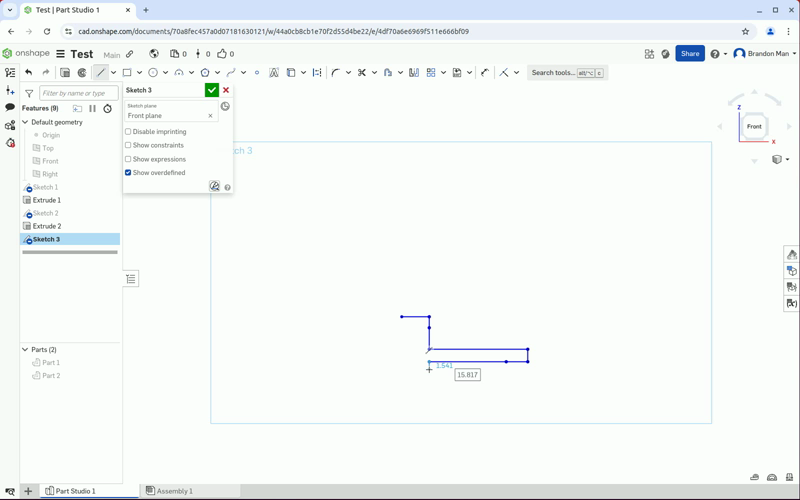
scroll(6)
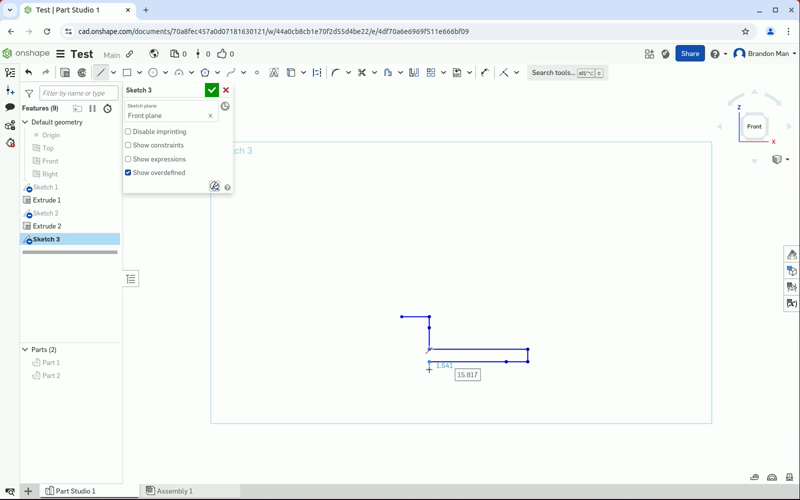
scroll(6)
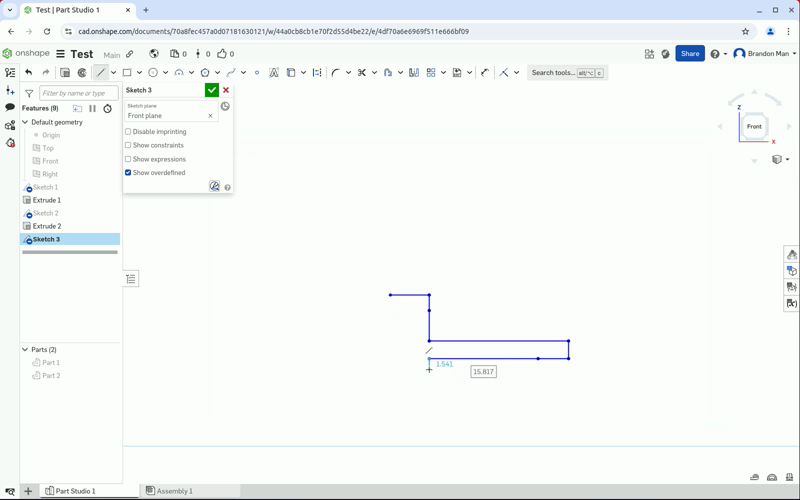
scroll(6)
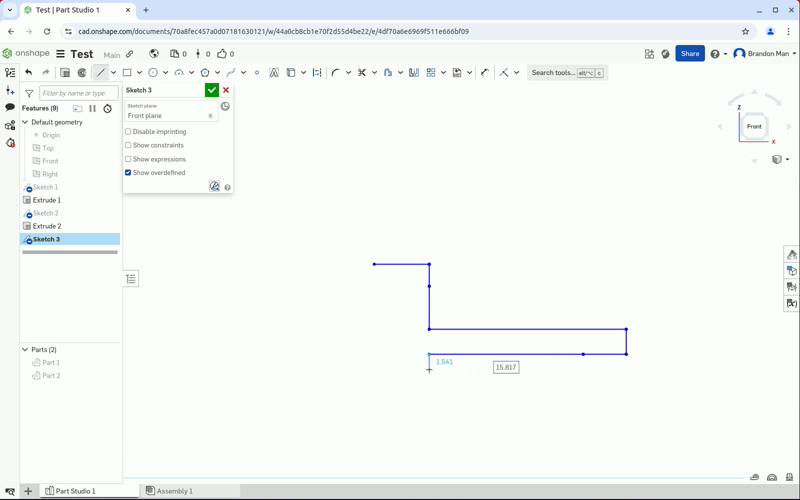
scroll(6)
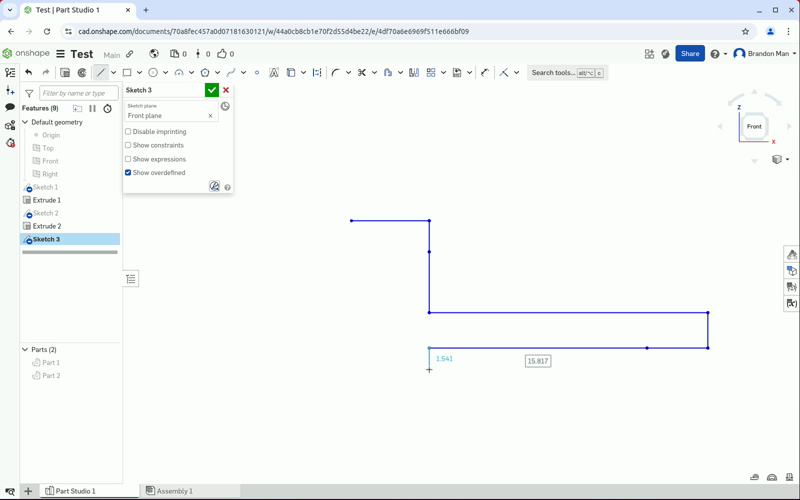
scroll(6)
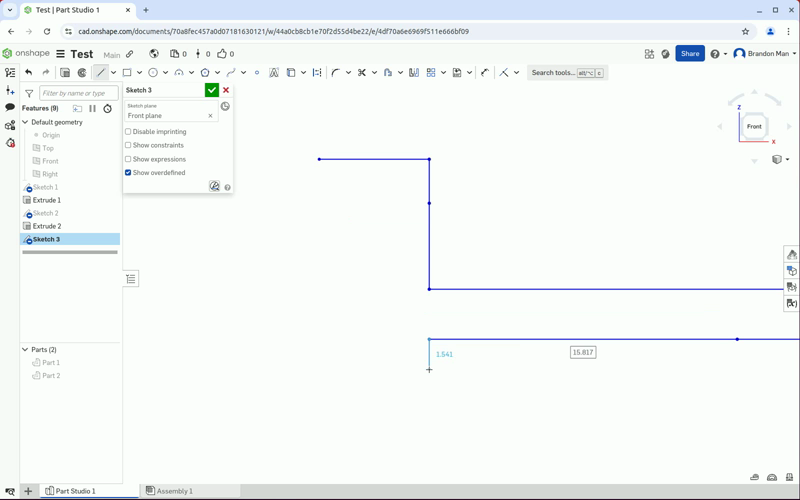
scroll(6)
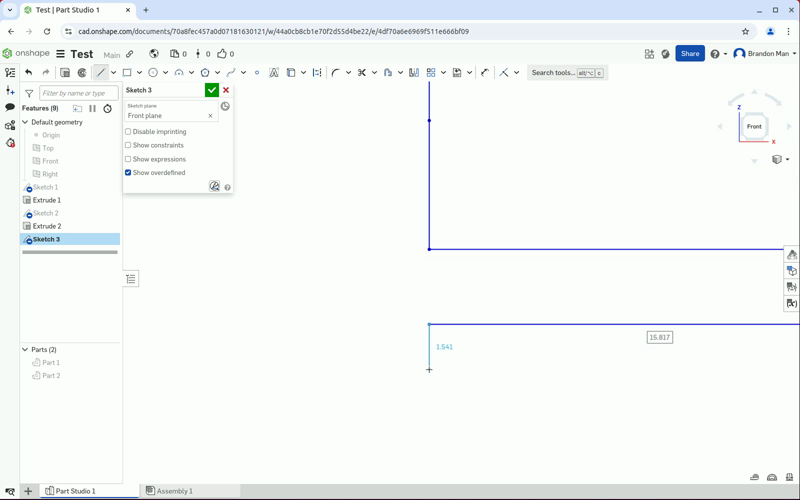
scroll(6)
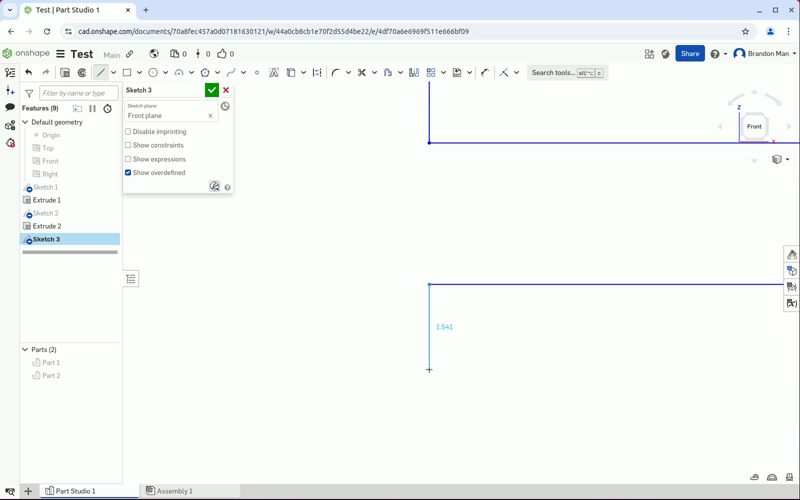
click(429, 369)
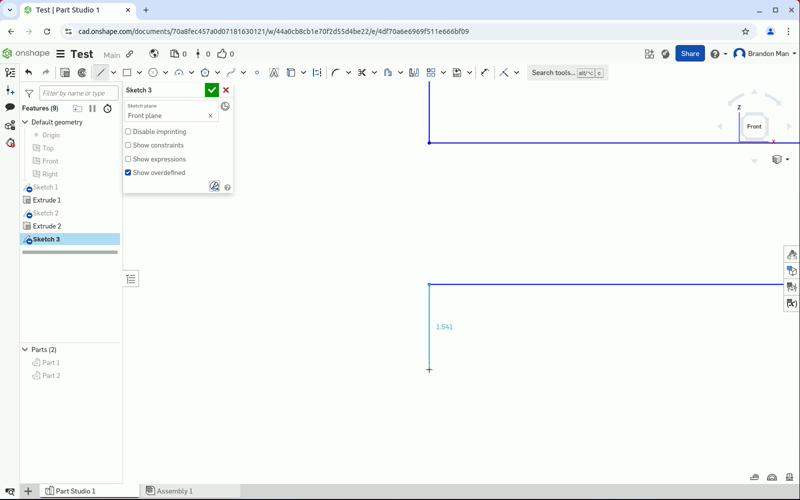
scroll(-6)
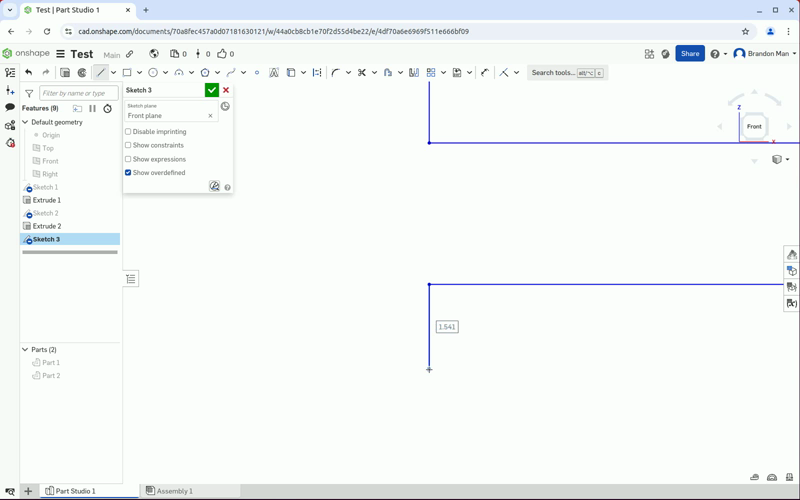
scroll(-6)
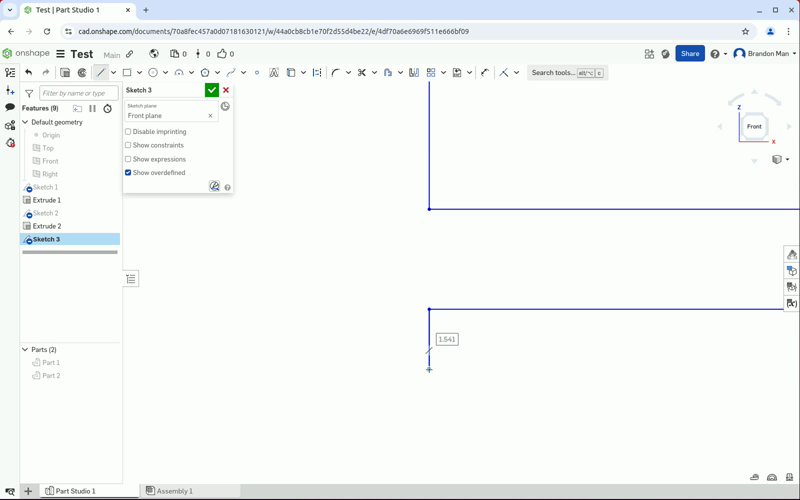
scroll(-6)
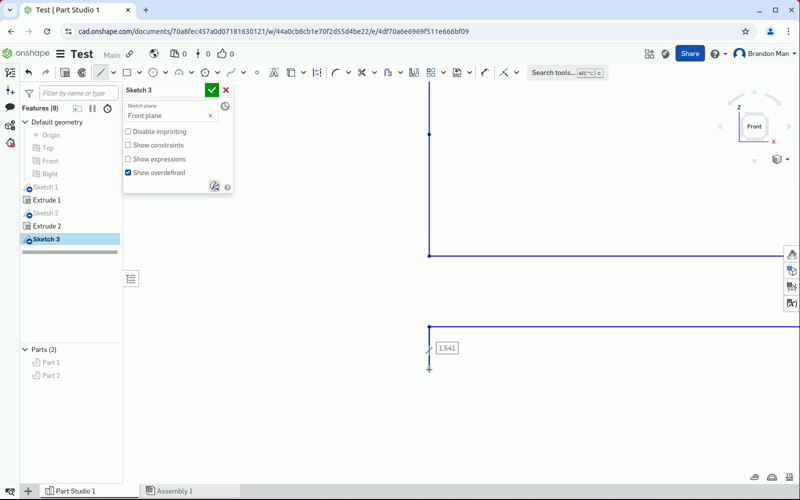
scroll(-6)
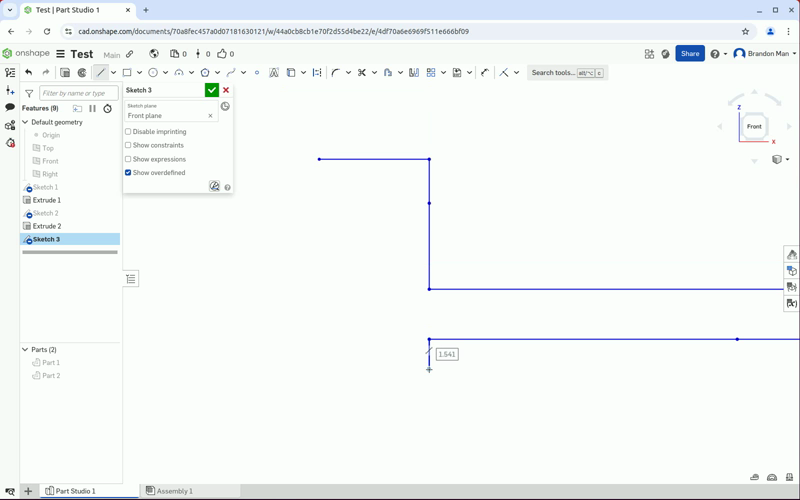
scroll(-6)
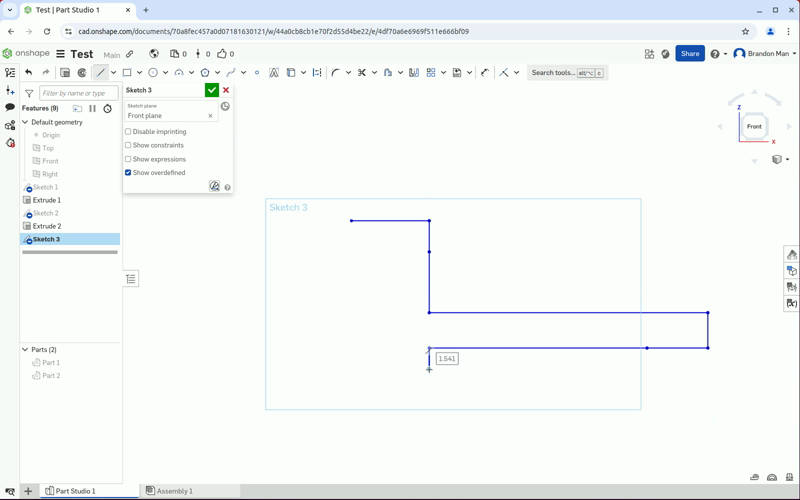
scroll(-6)
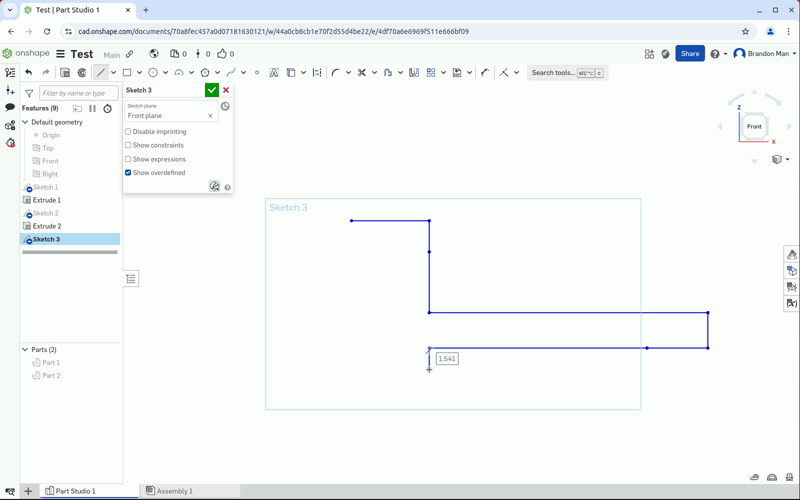
scroll(-6)
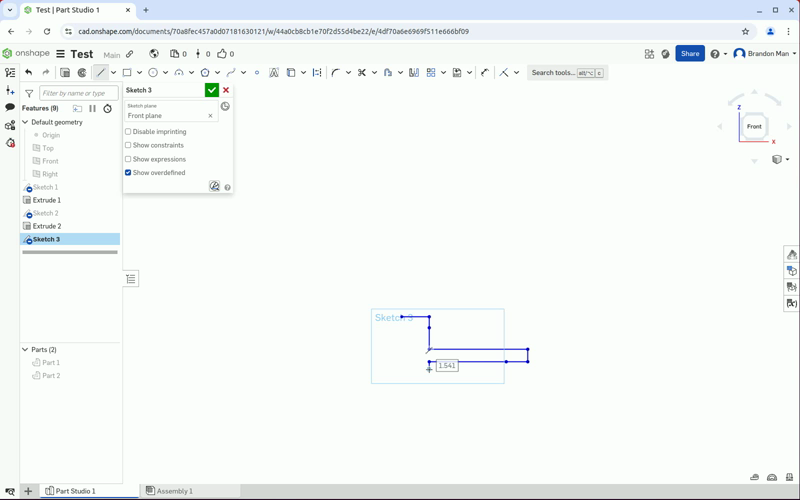
key_up(shift)
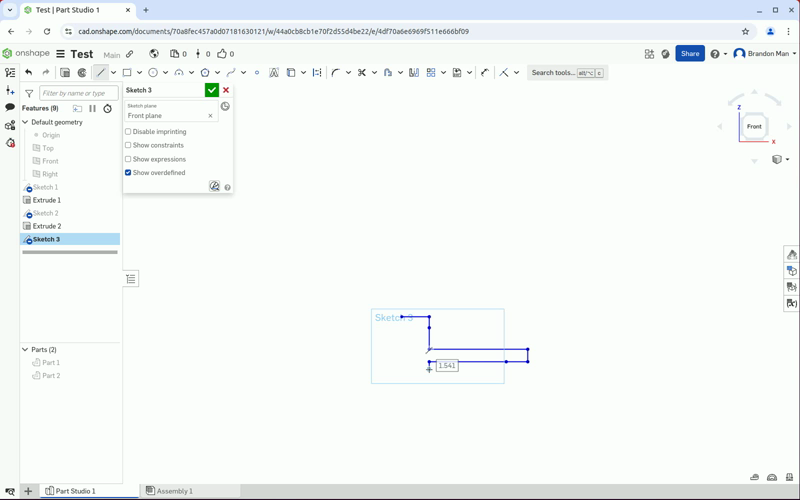
key_down(shift)
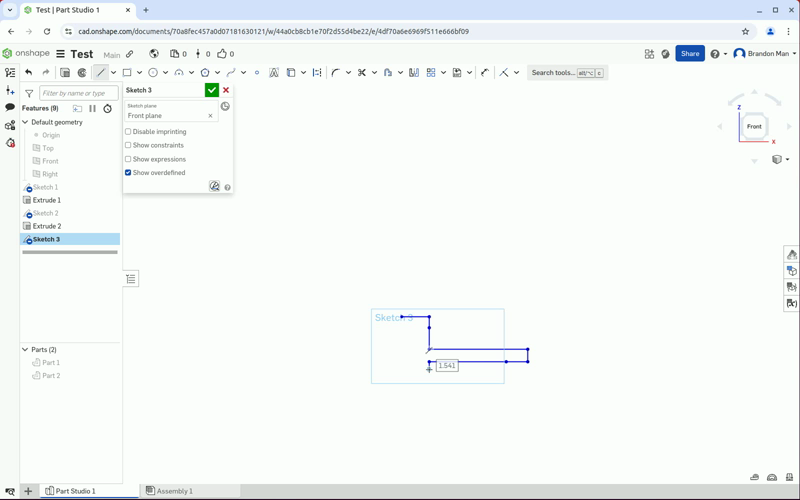
mouse_move(572, 369)
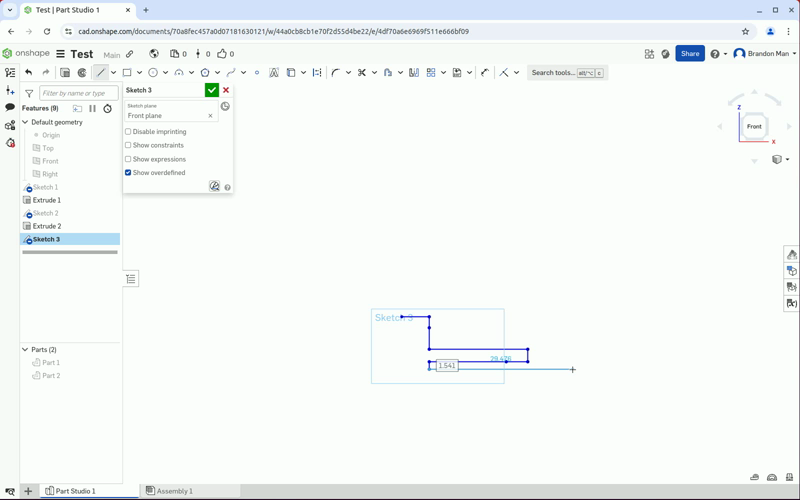
click(572, 369)
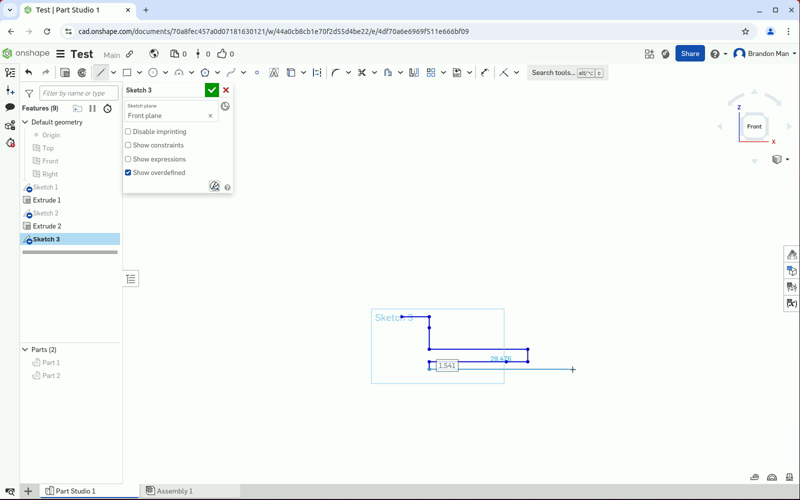
key_up(shift)
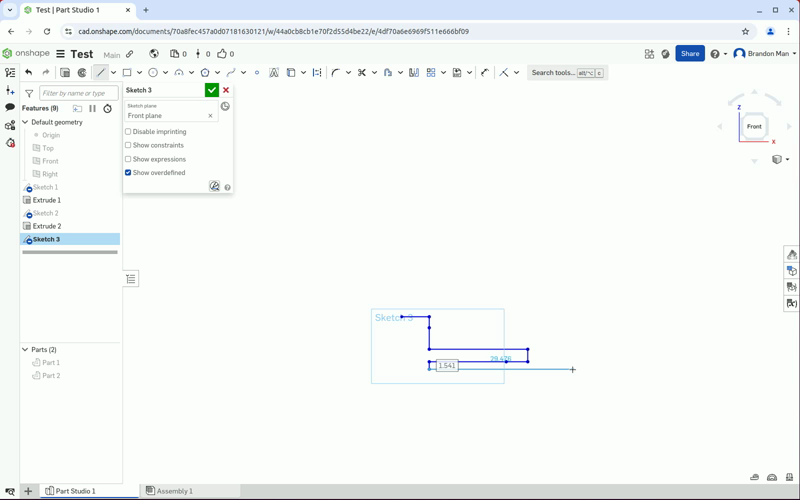
key_down(shift)
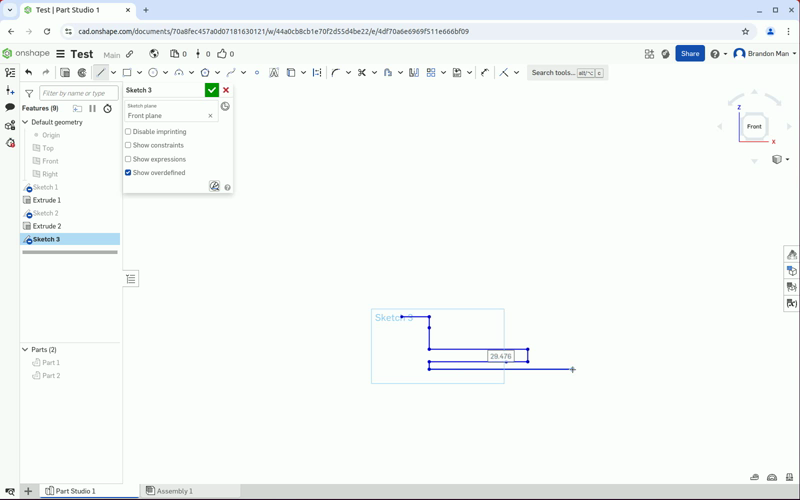
mouse_move(589, 369)
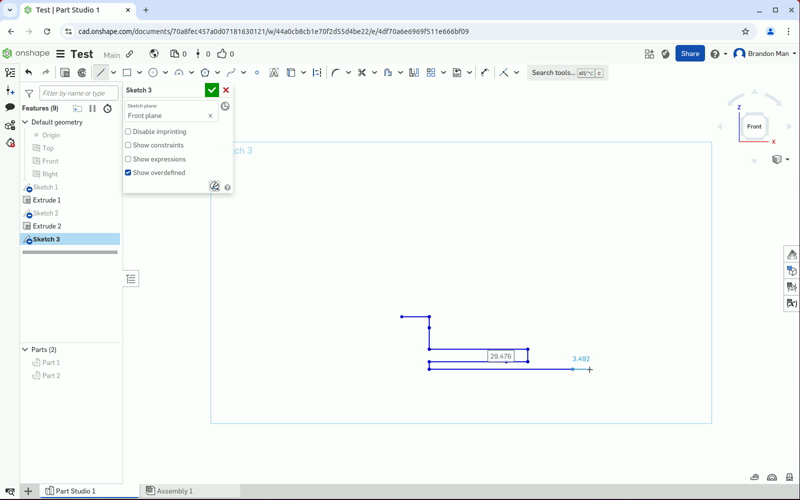
mouse_move(572, 325)
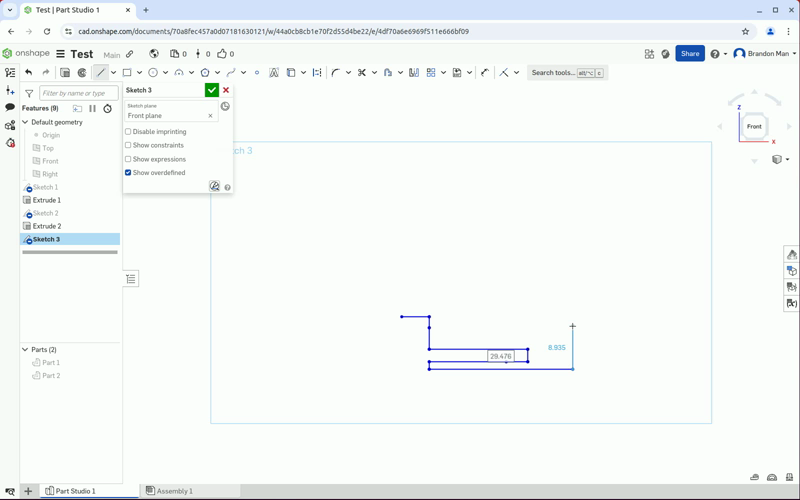
click(572, 325)
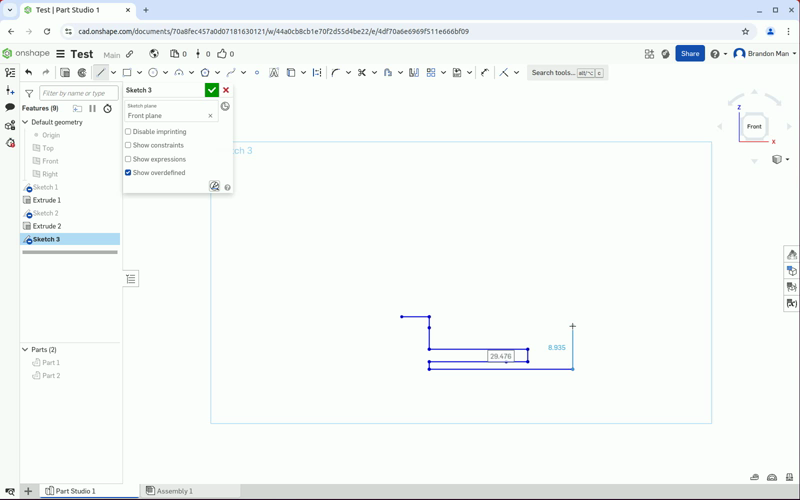
key_up(shift)
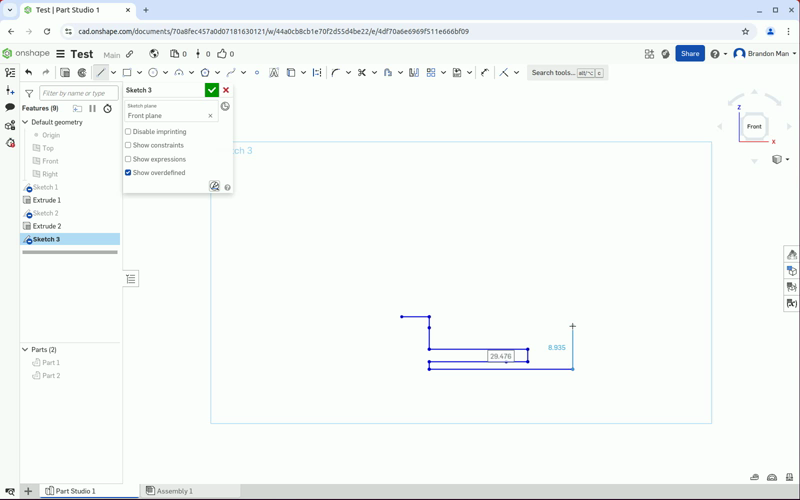
key_down(shift)
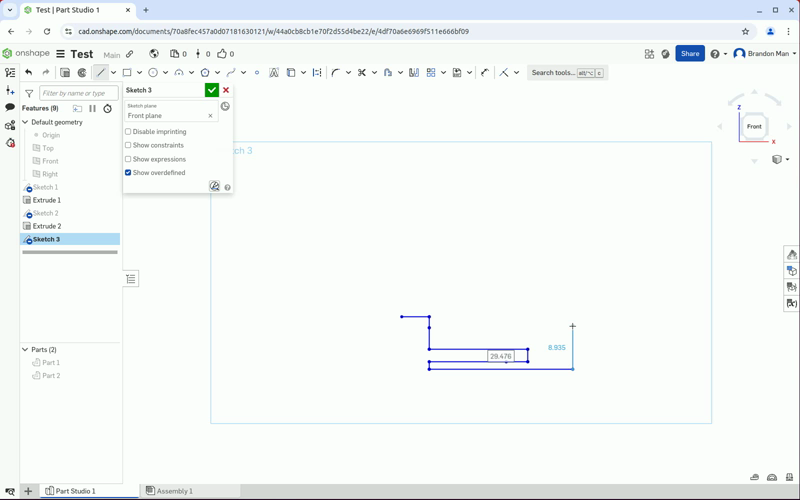
mouse_move(468, 264)
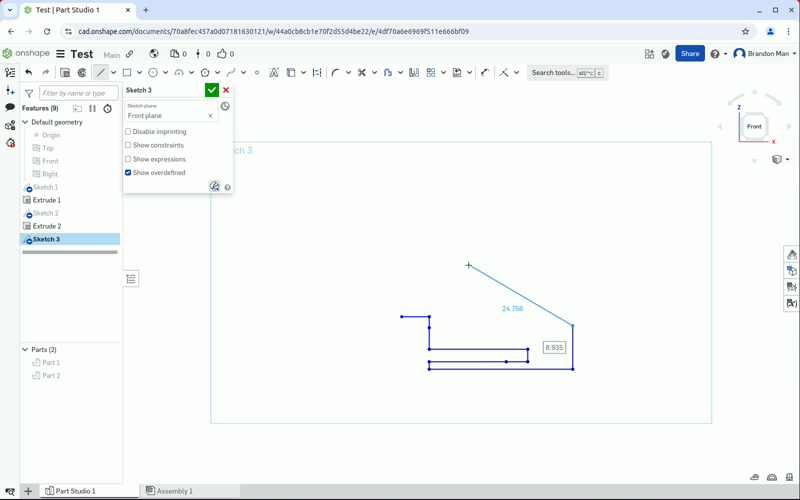
click(468, 264)
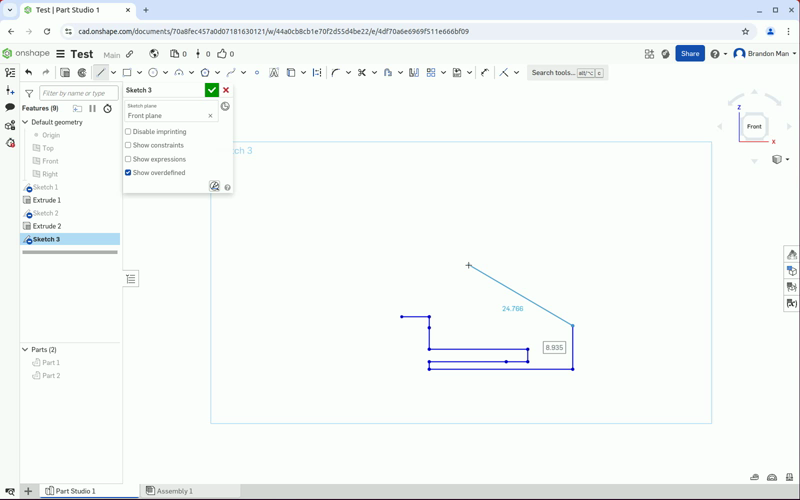
key_up(shift)
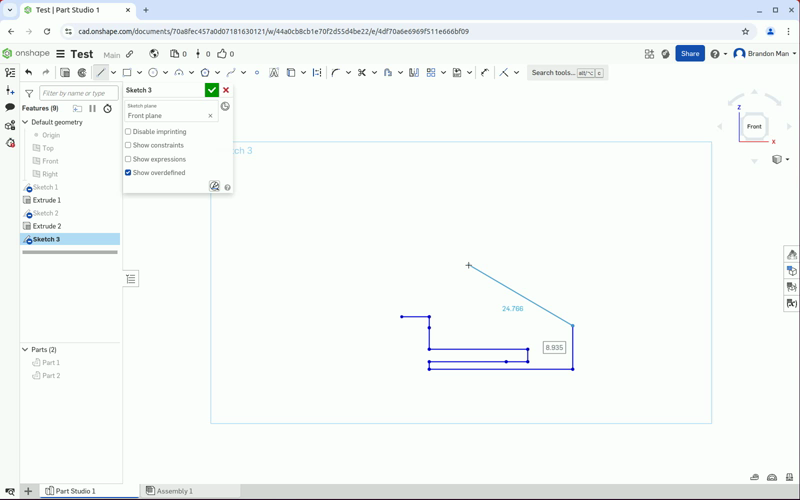
key_down(shift)
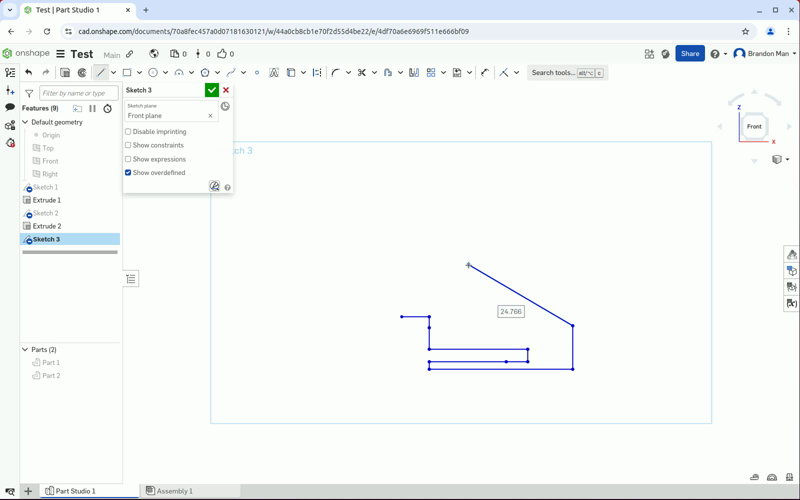
mouse_move(401, 264)
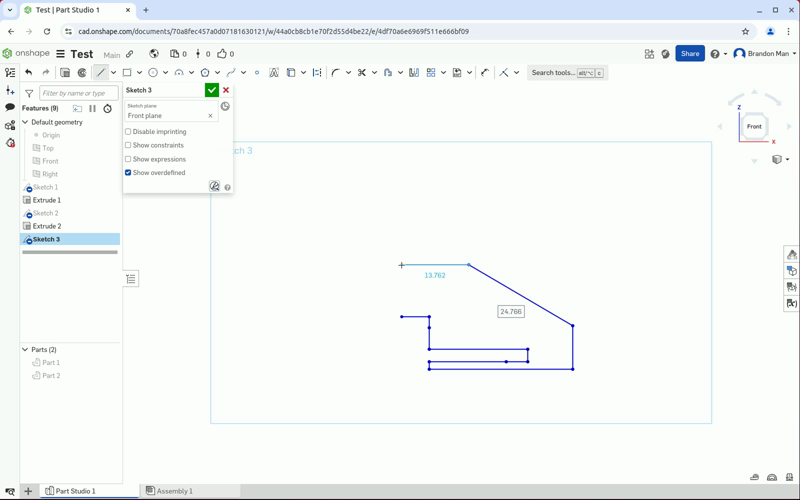
click(401, 264)
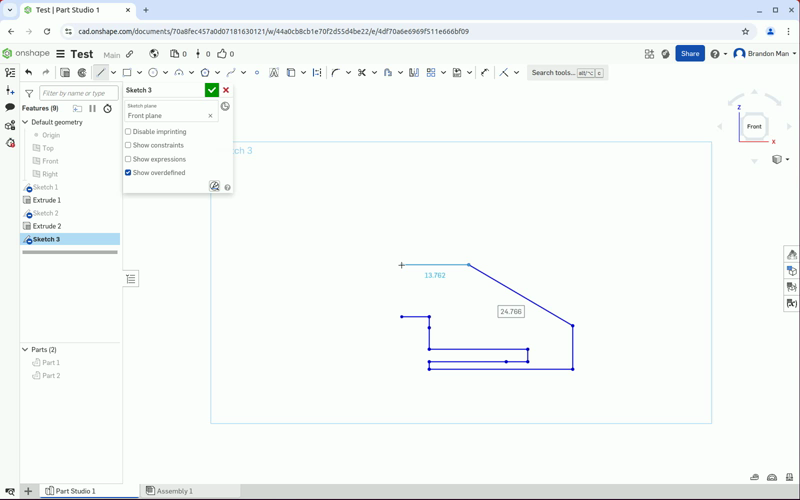
key_up(shift)
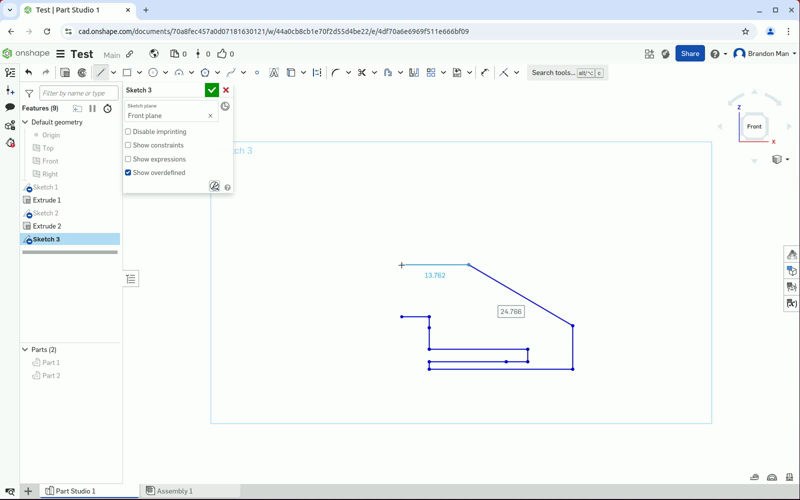
mouse_move(431, 264)
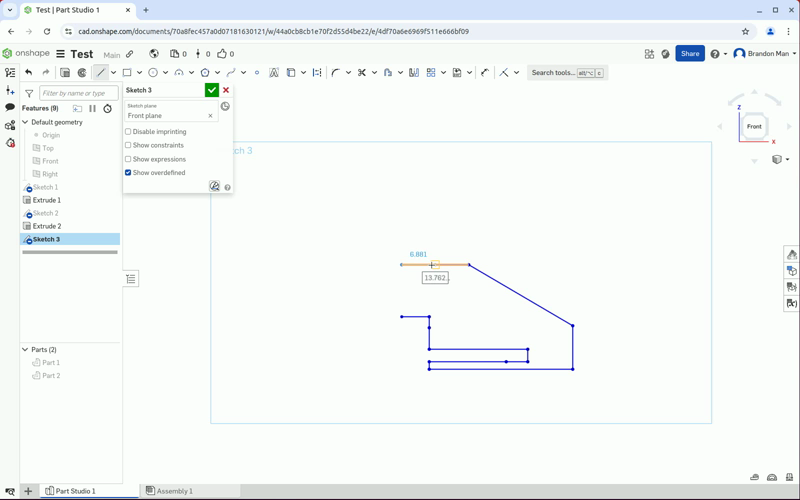
key_down(shift)
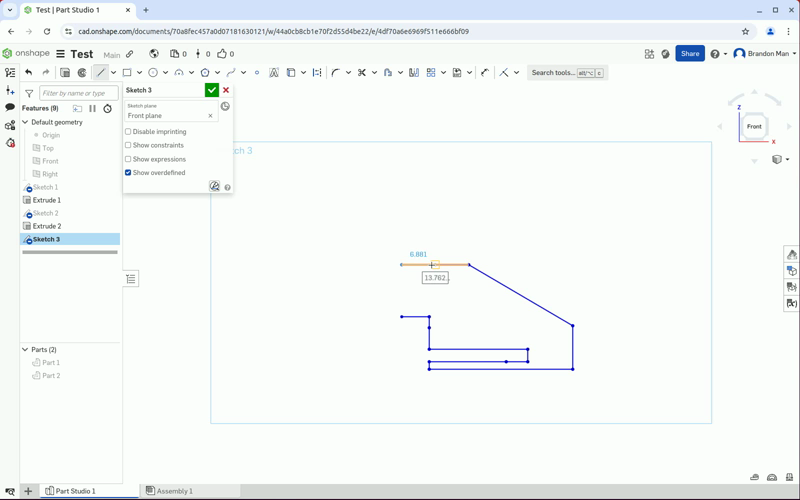
mouse_move(401, 316)
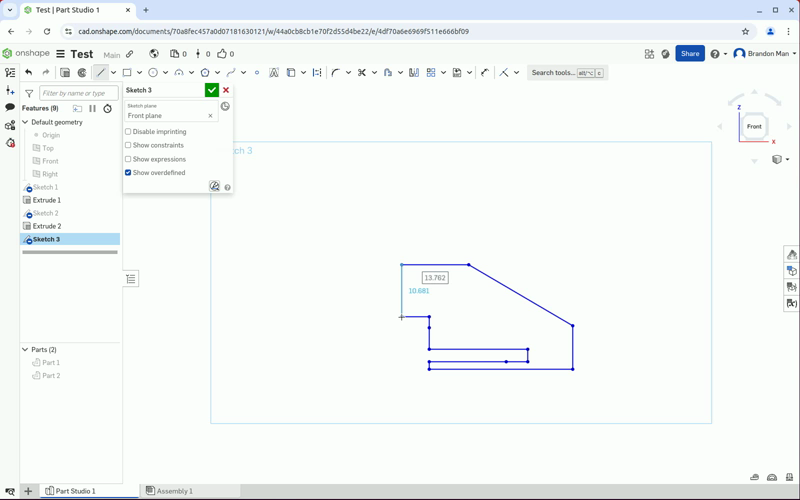
key_up(shift)
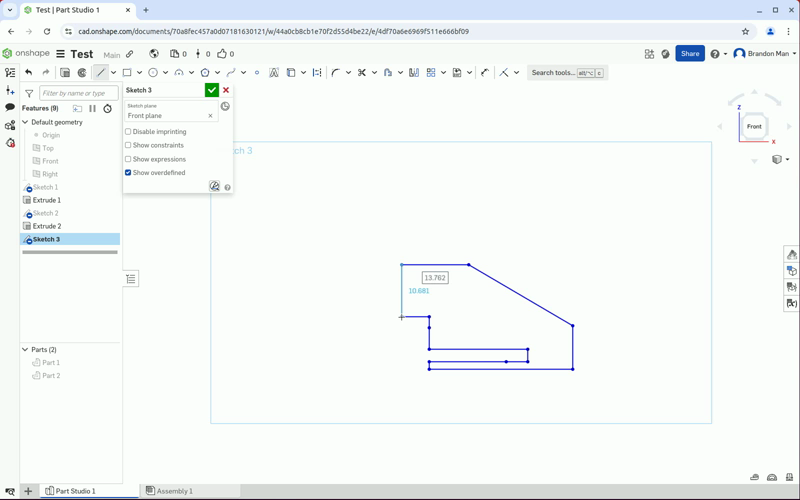
click(401, 316)
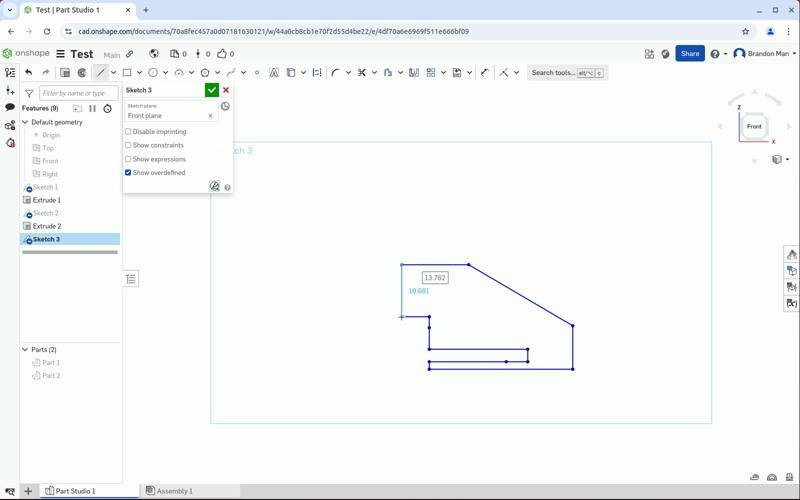
key(esc)
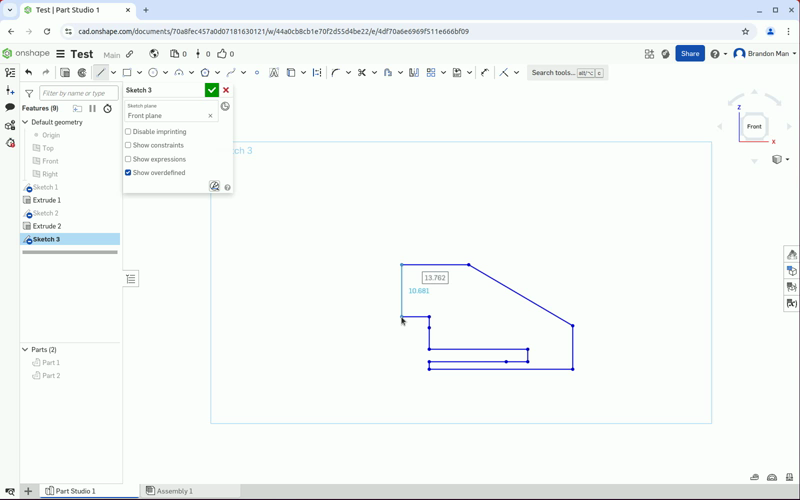
mouse_move(526, 329)
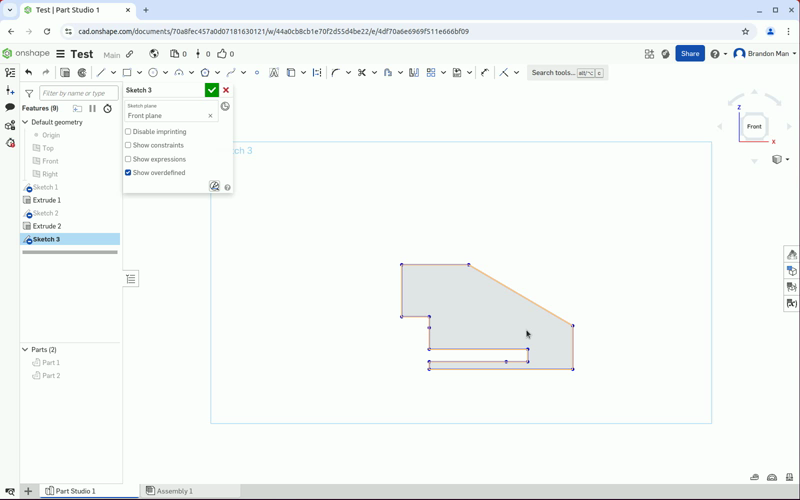
click(526, 329)
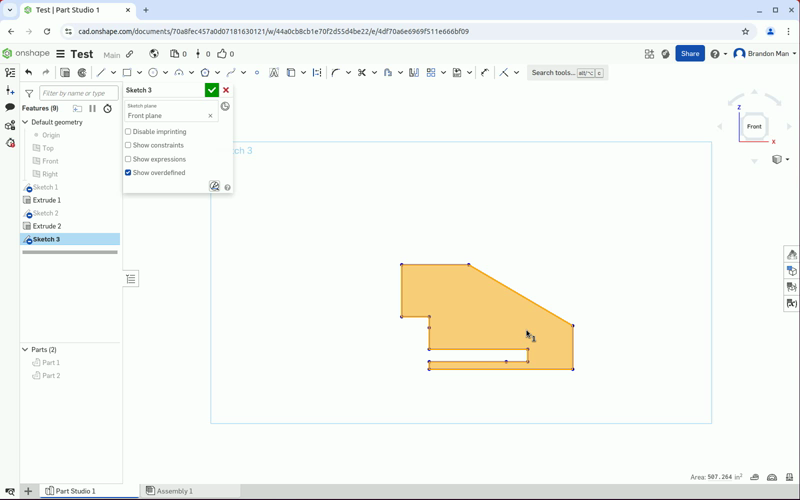
mouse_move(73, 352)
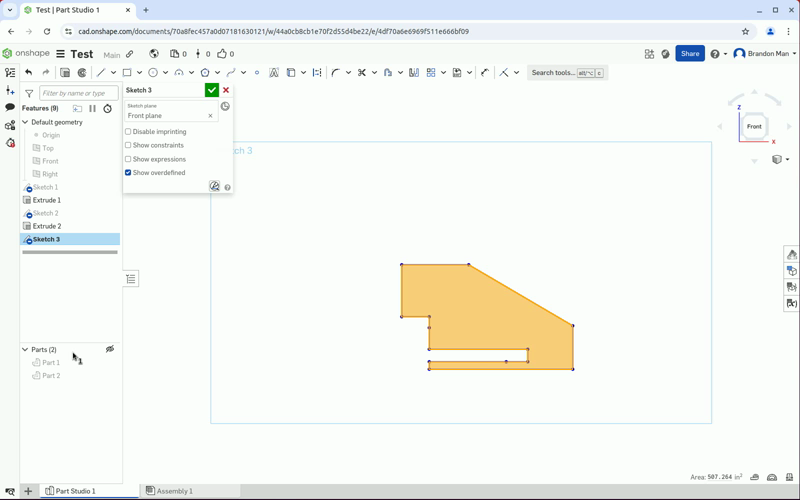
key(shift+y)
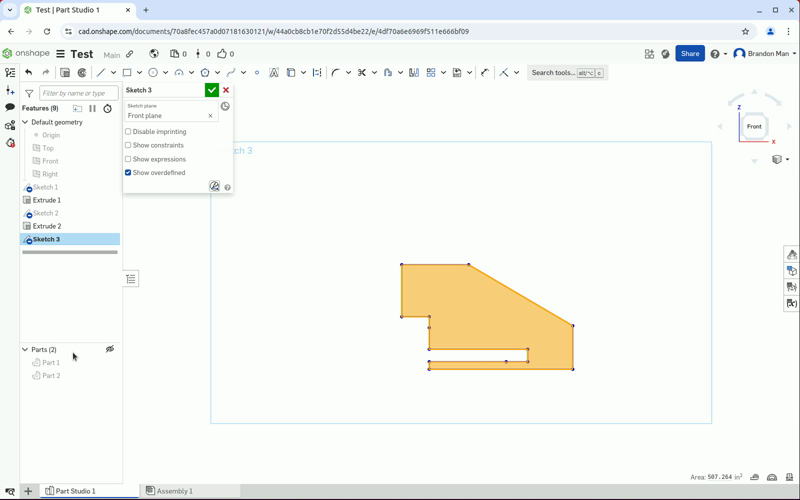
key(shift+e)
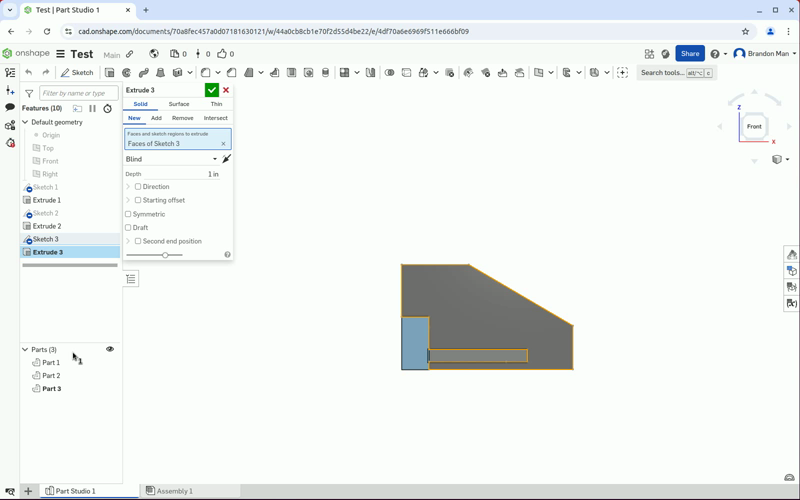
mouse_move(143, 106)
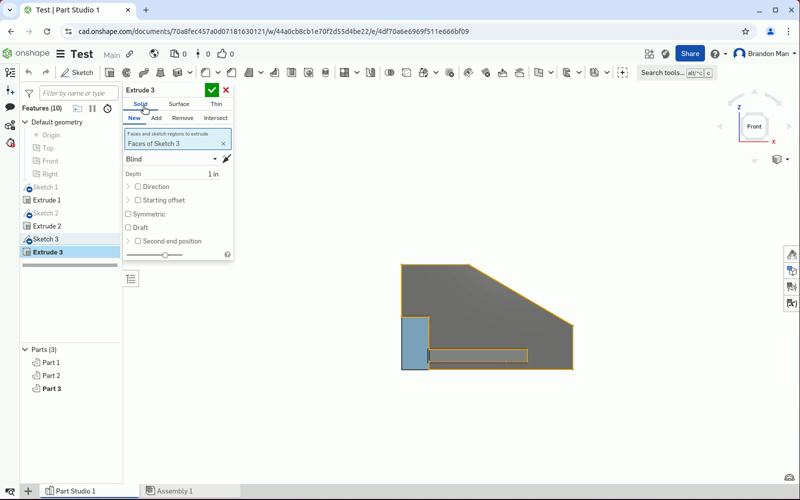
click(143, 106)
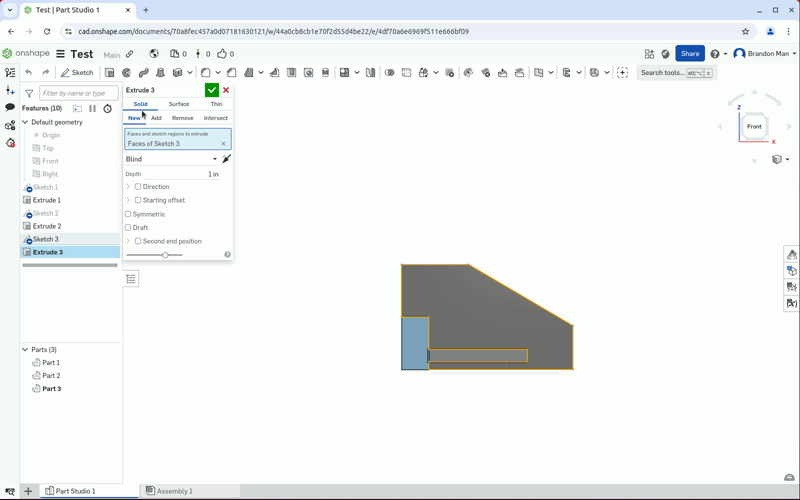
mouse_move(137, 120)
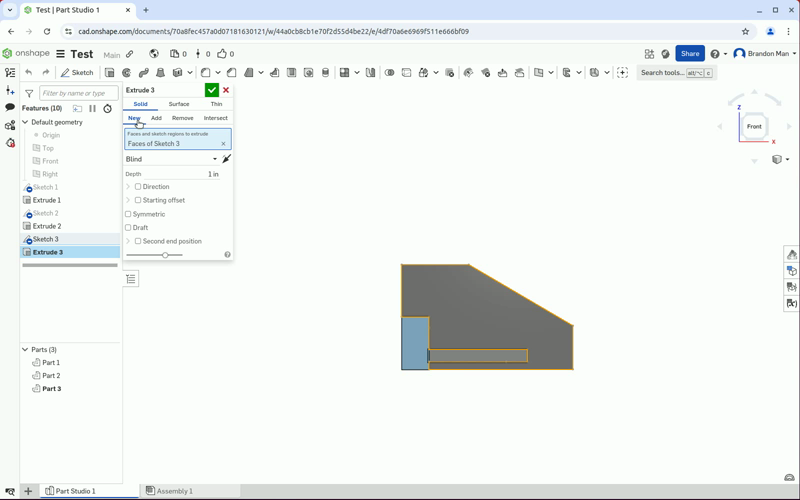
click(137, 120)
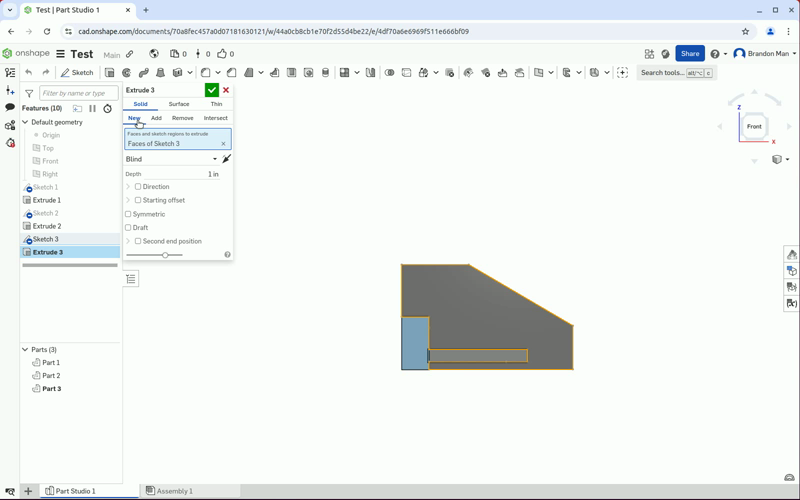
key(tab, 4)
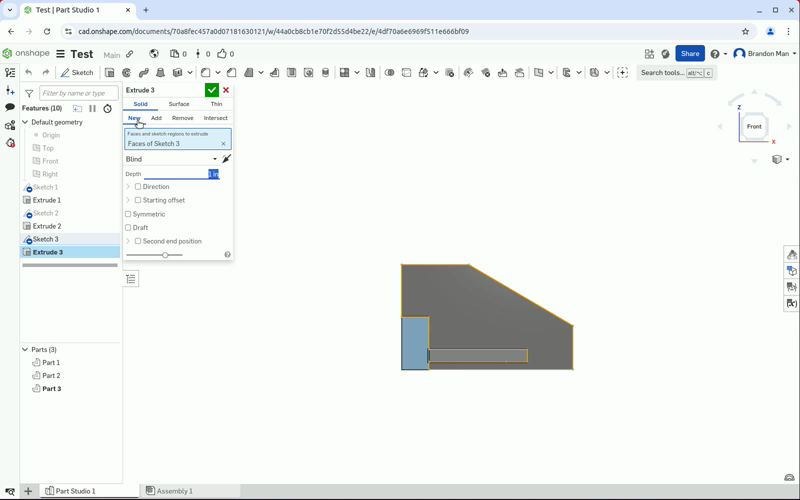
text(5.296)
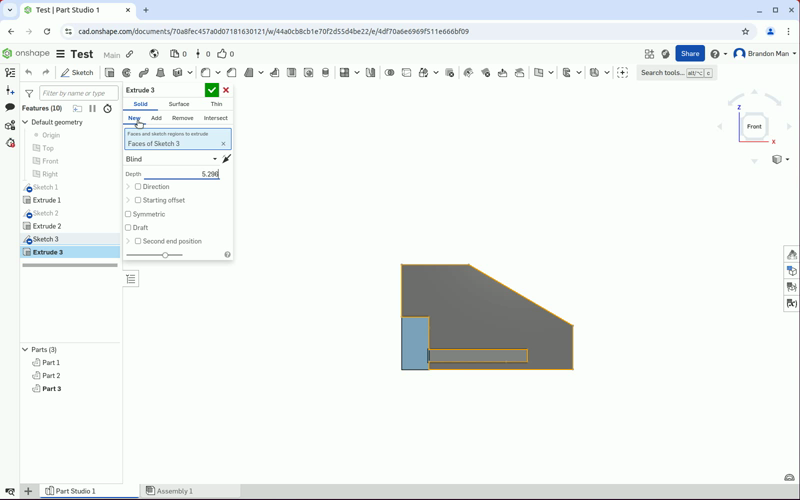
key(enter)
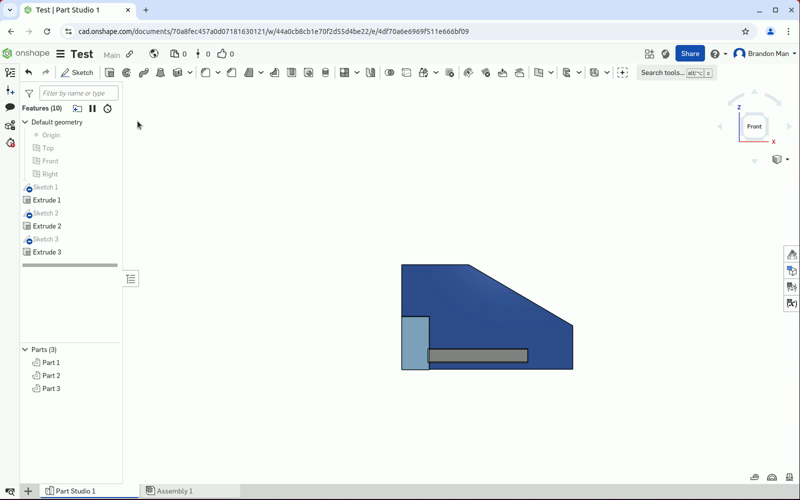
key(shift+h)
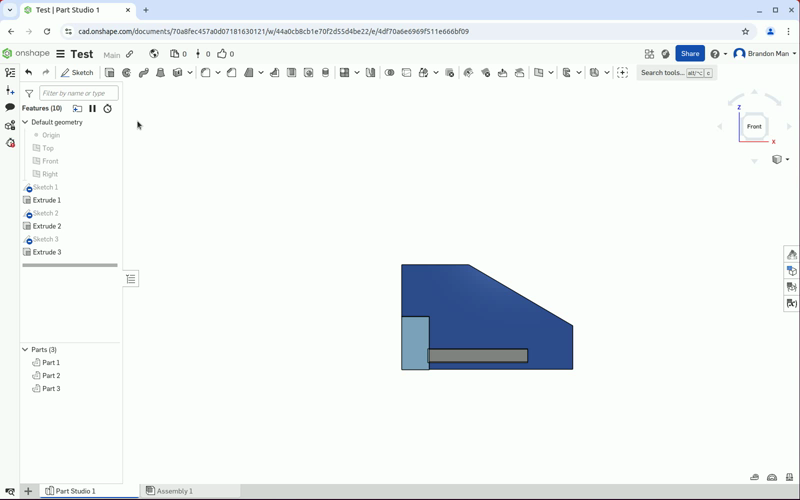
key(shift+h)
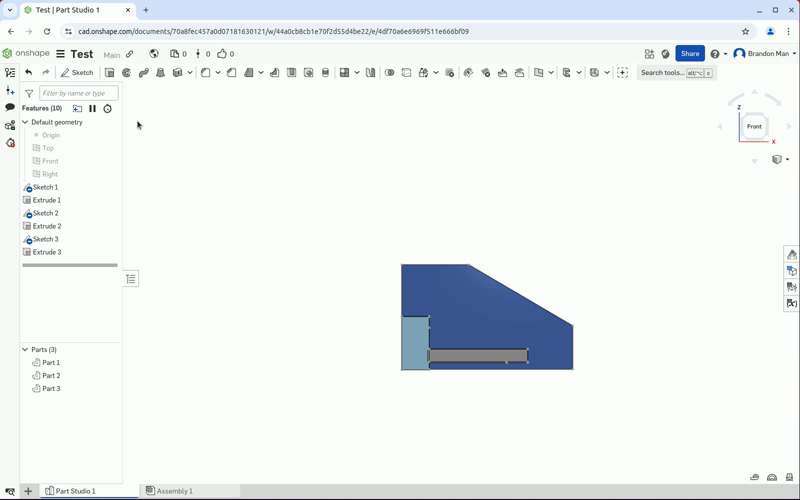
key(shift+7)
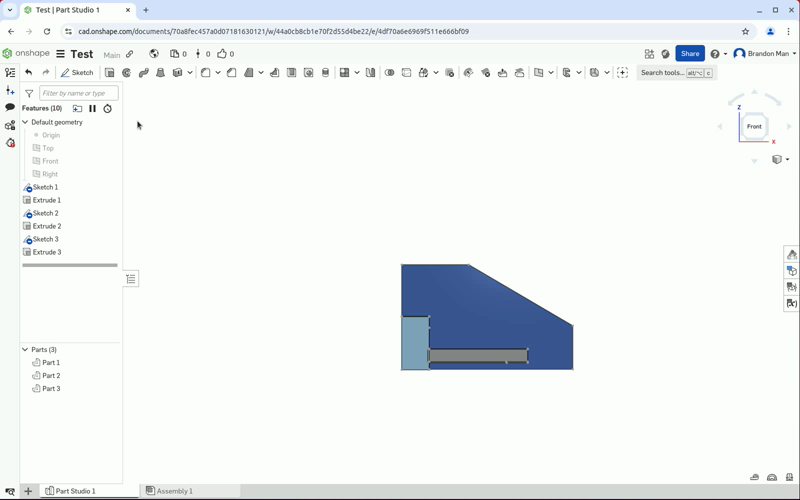
key(left, 2)
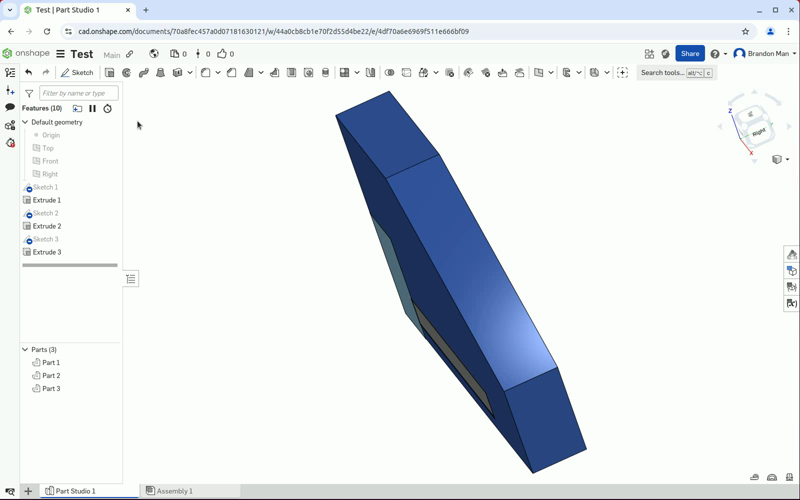
key(down, 2)
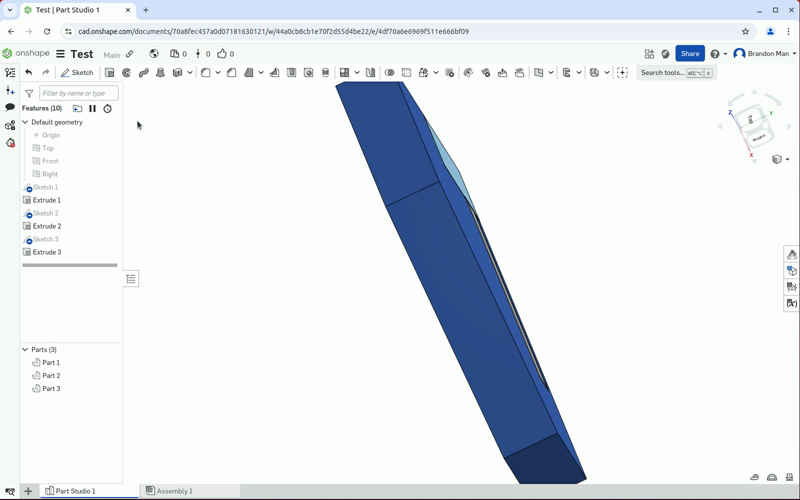
key(up, 2)
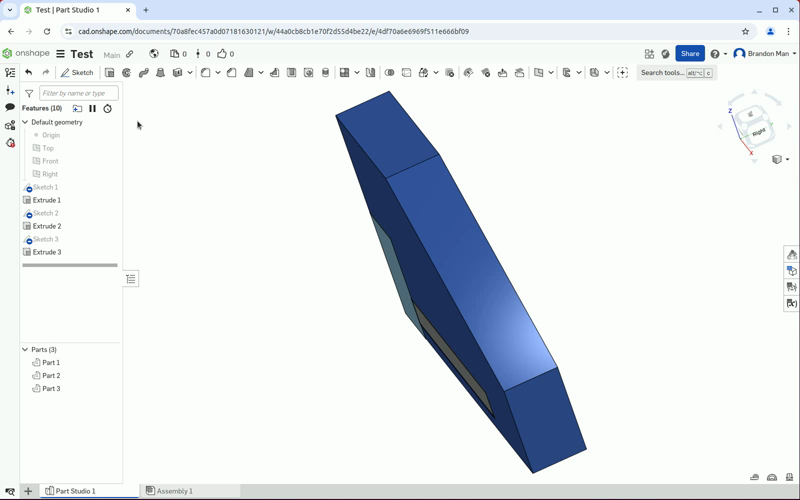
key(right, 2)
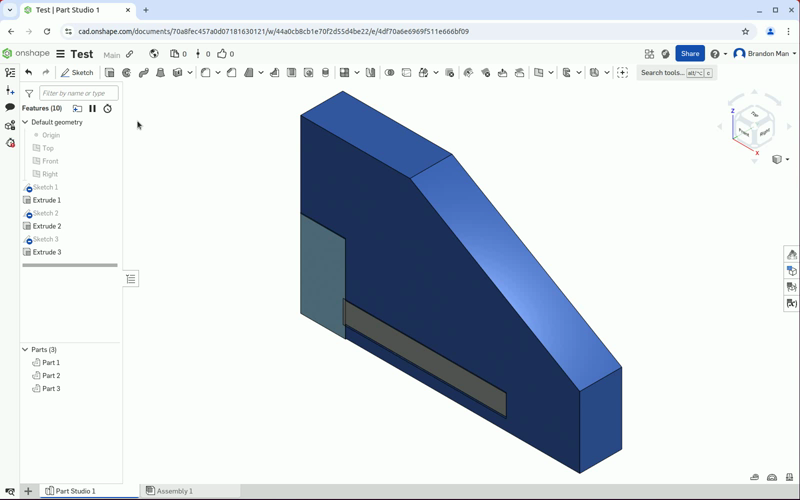
mouse_move(73, 189)
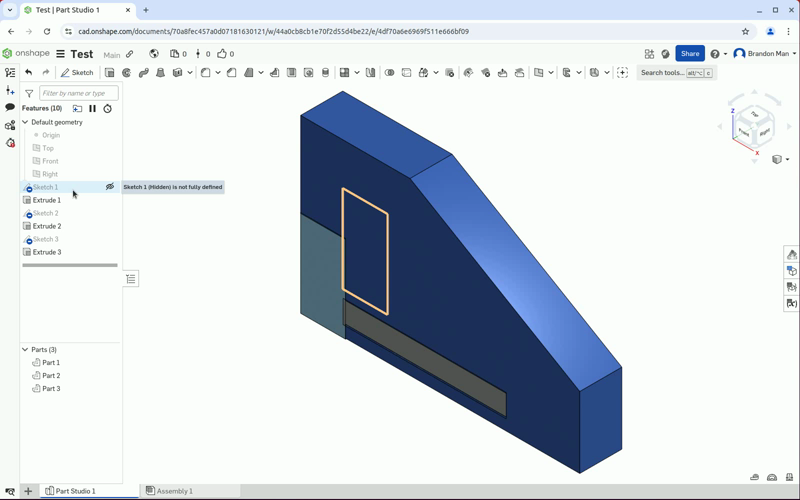
click(73, 189)